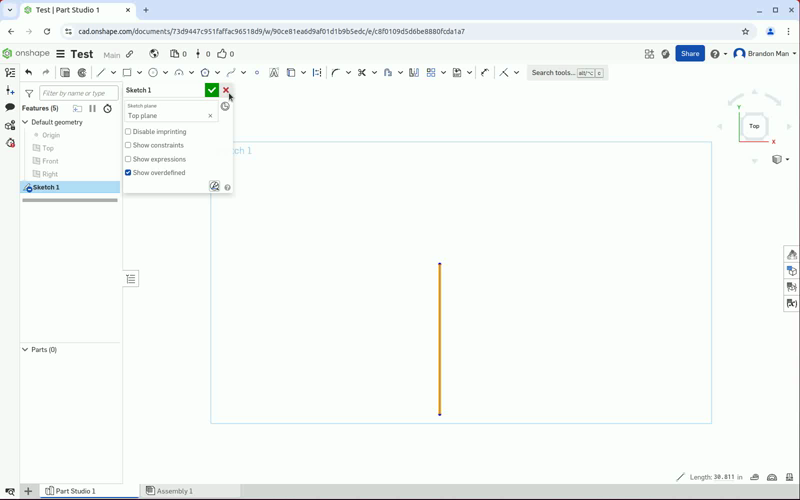
key(shift+h)
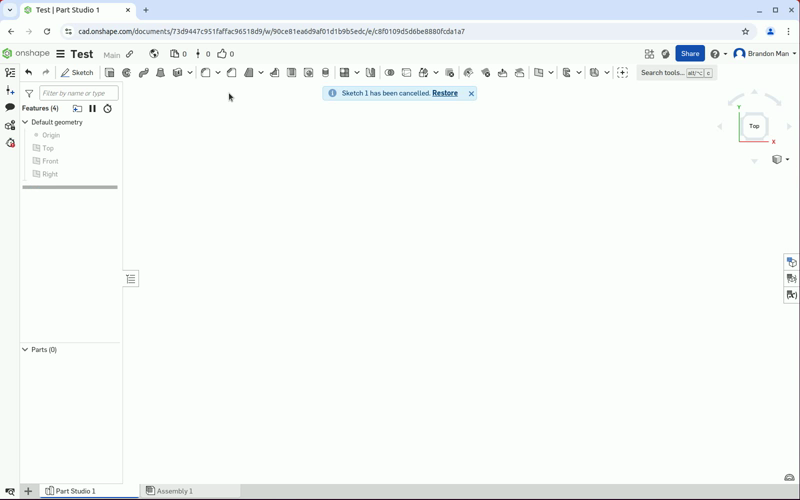
mouse_move(73, 352)
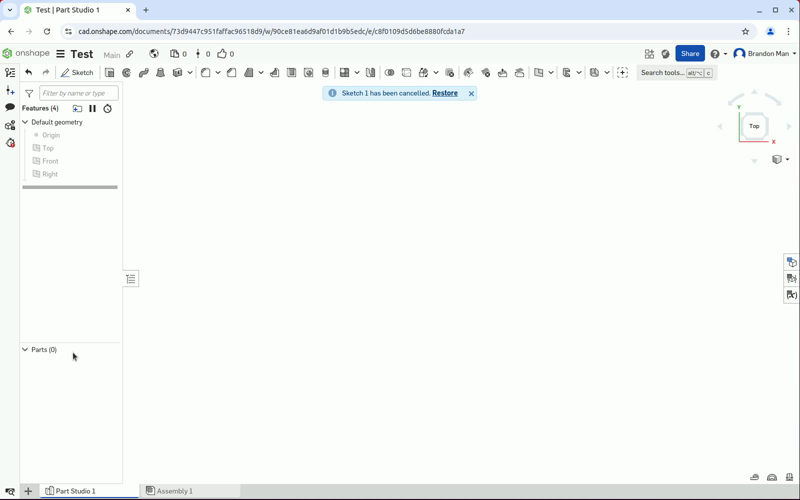
key(y)
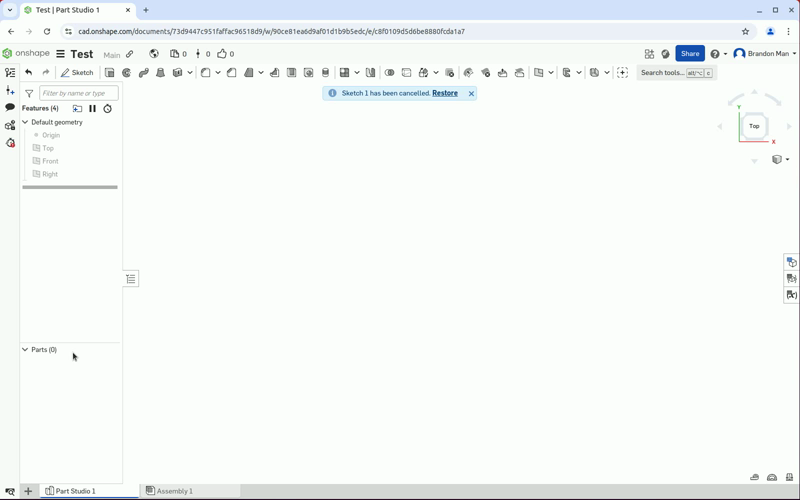
key(shift+p)
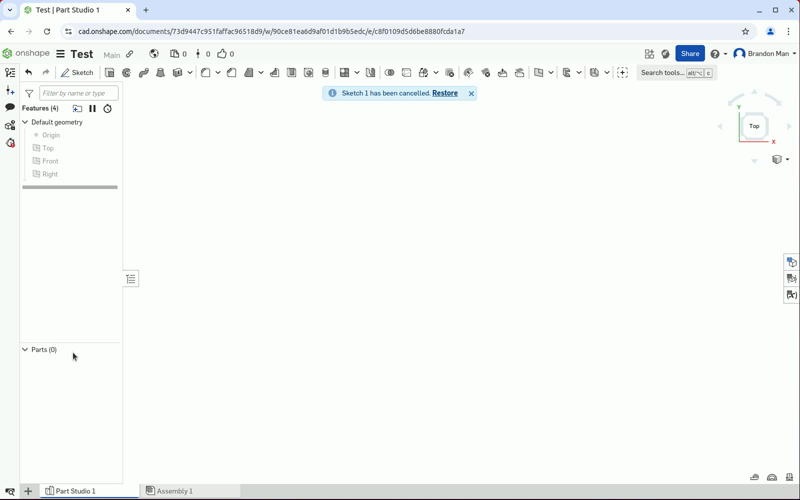
key(space)
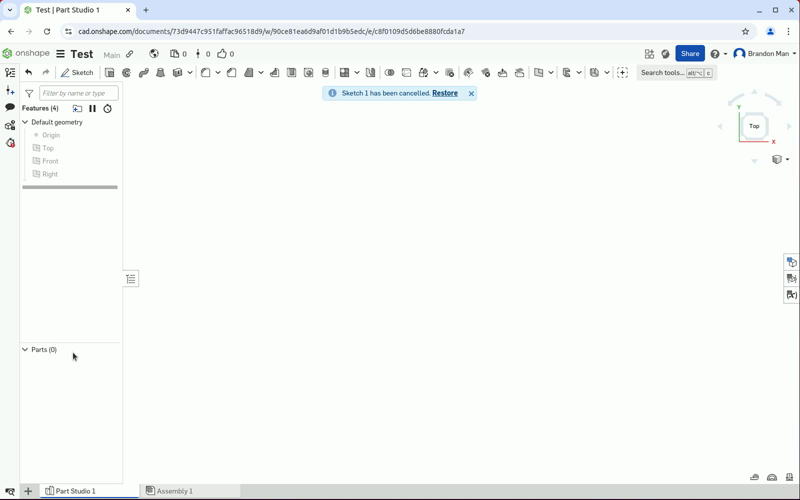
key_down(shift)
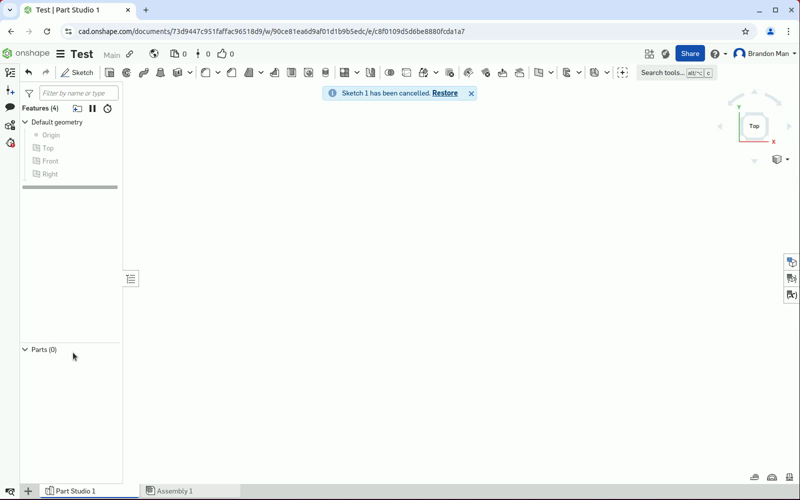
key(up)
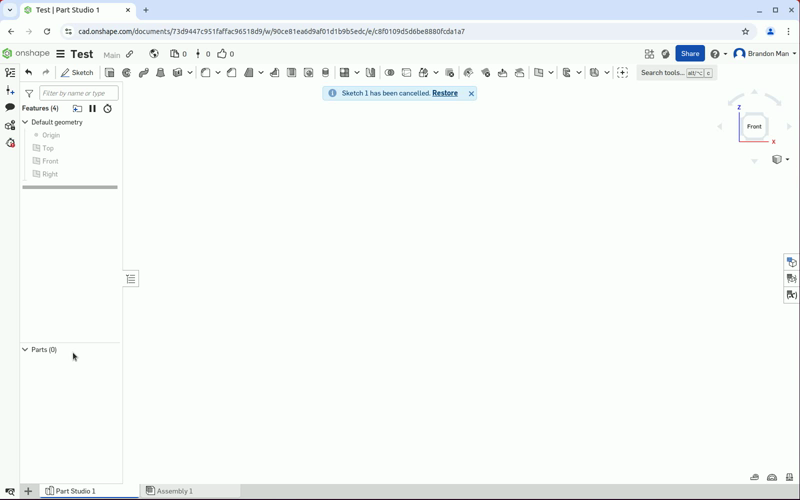
key_up(shift)
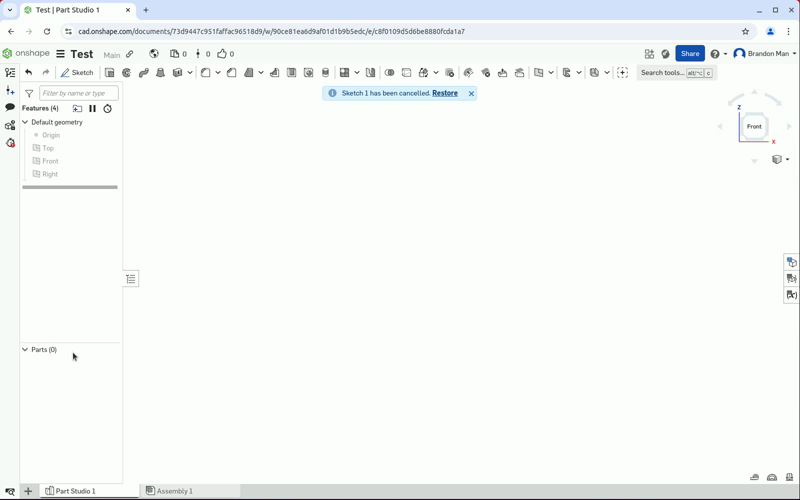
mouse_move(73, 352)
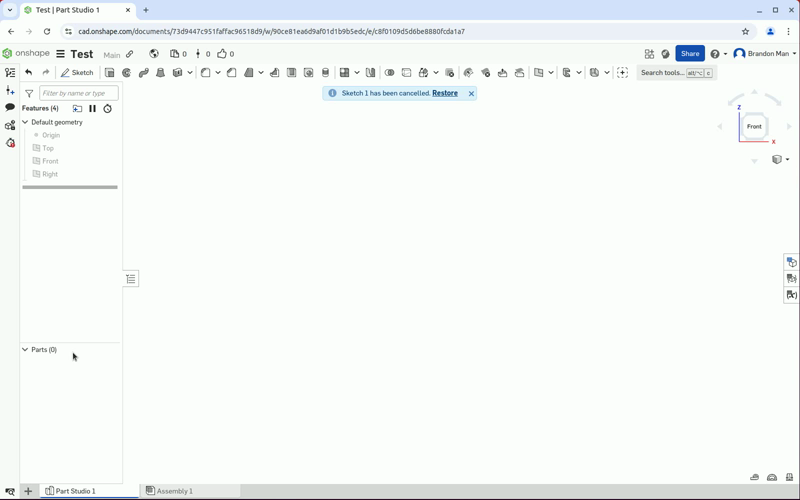
key(shift+y)
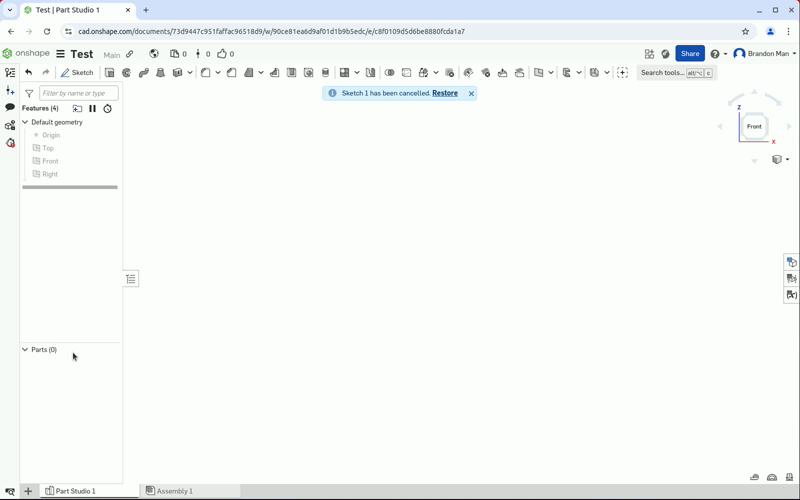
key(shift+s)
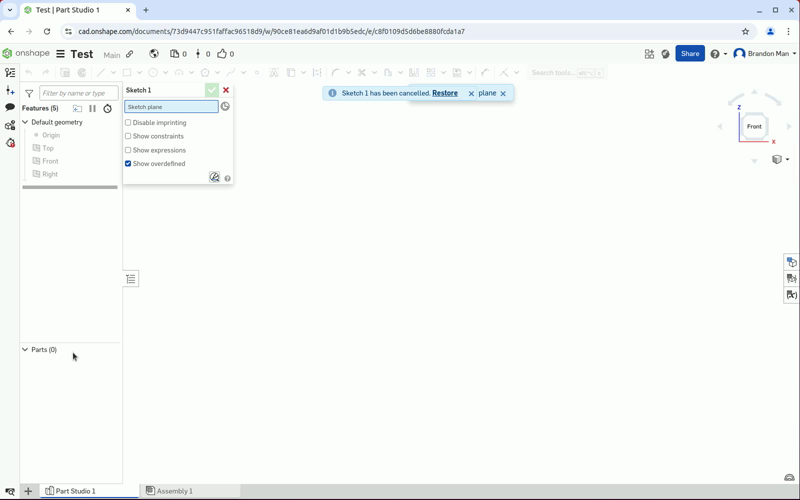
mouse_move(73, 163)
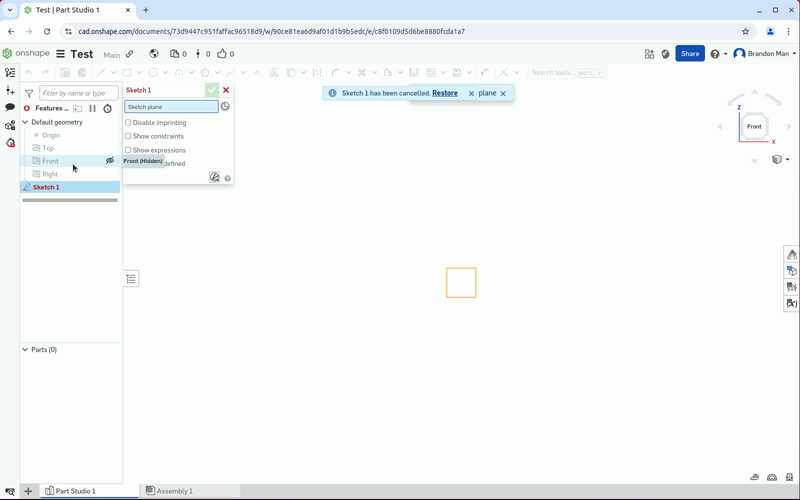
click(73, 163)
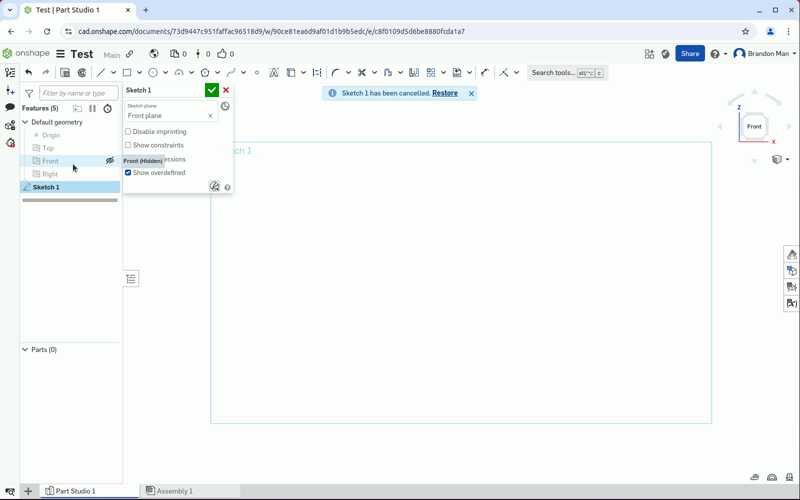
mouse_move(73, 352)
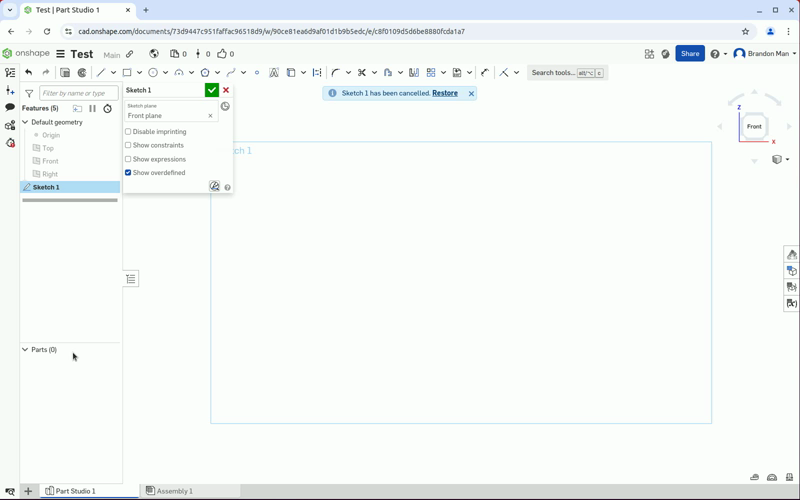
key(y)
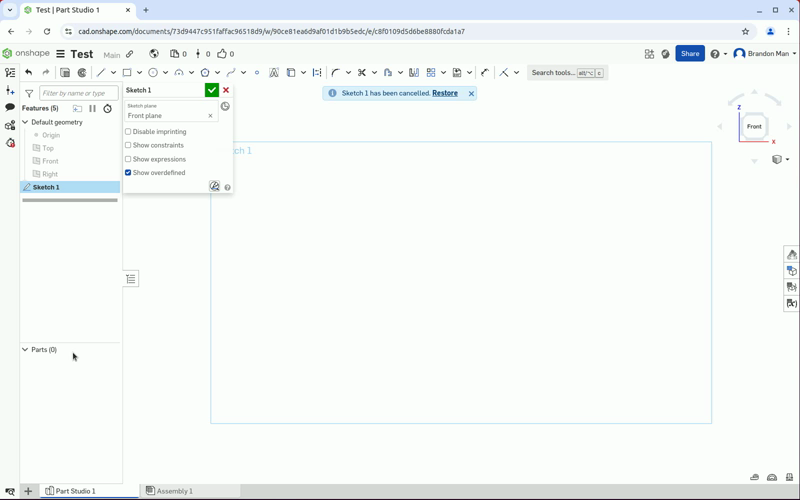
key(l)
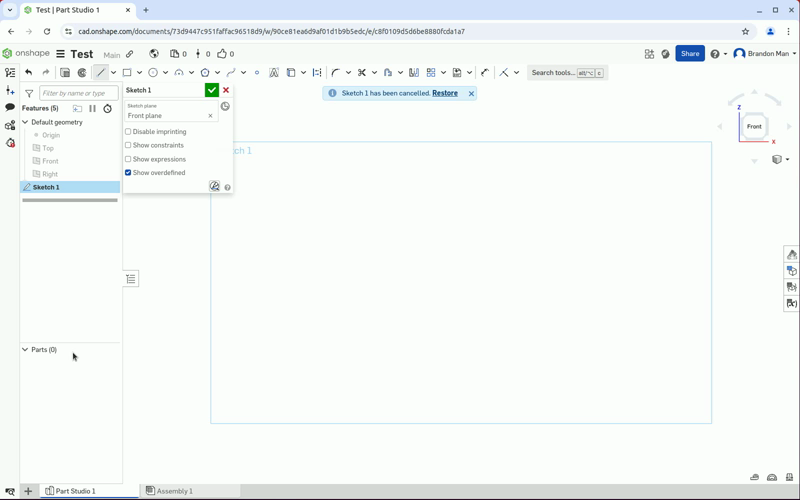
key_down(shift)
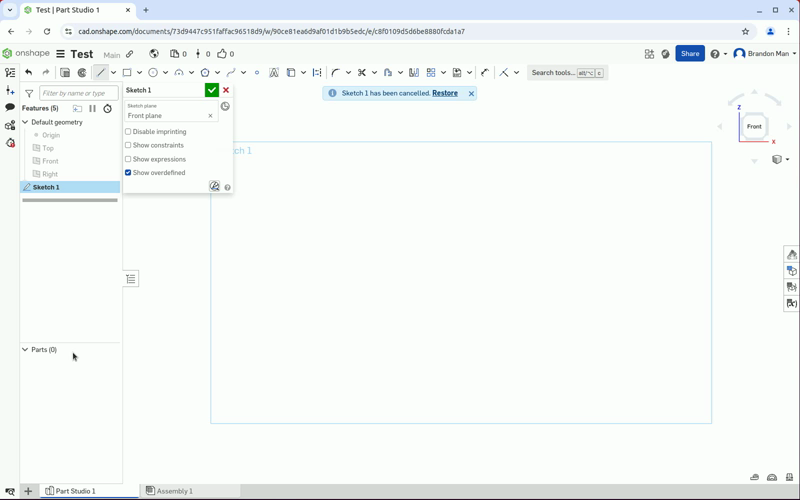
mouse_move(460, 226)
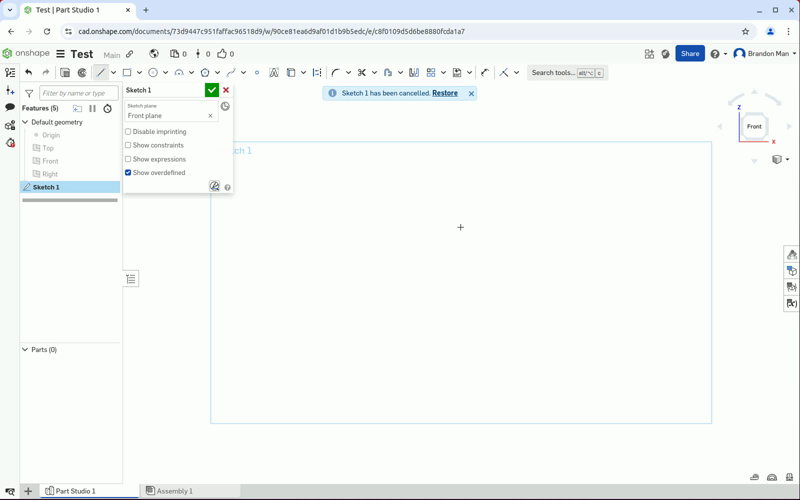
click(460, 226)
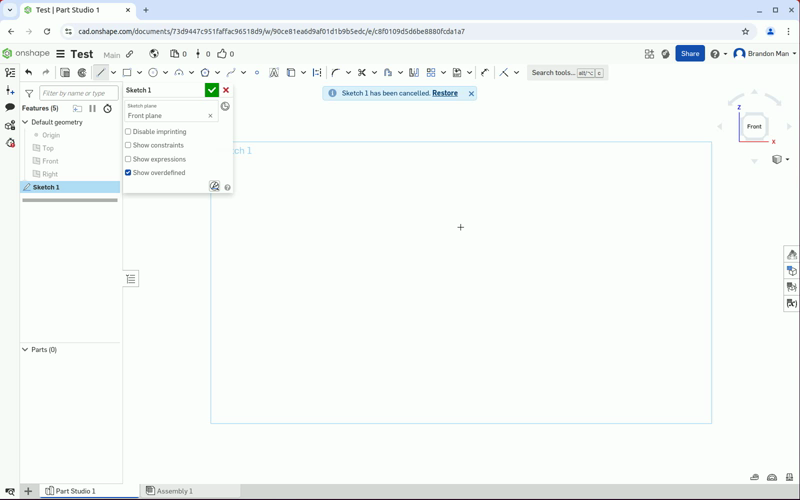
key_up(shift)
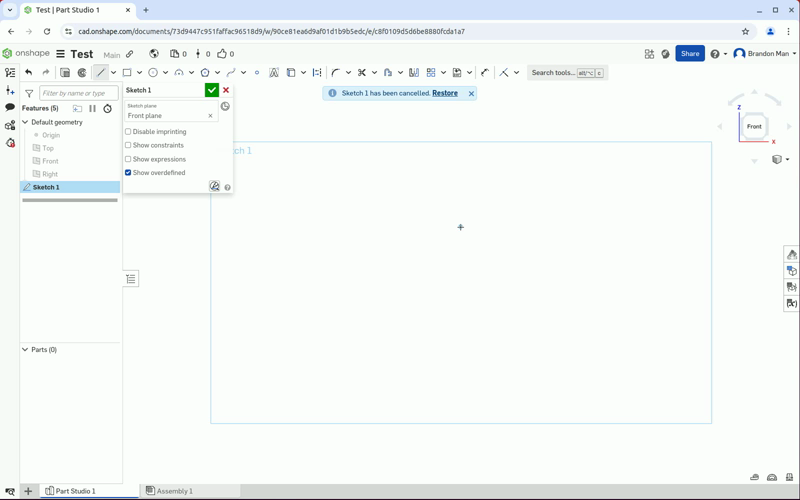
key_down(shift)
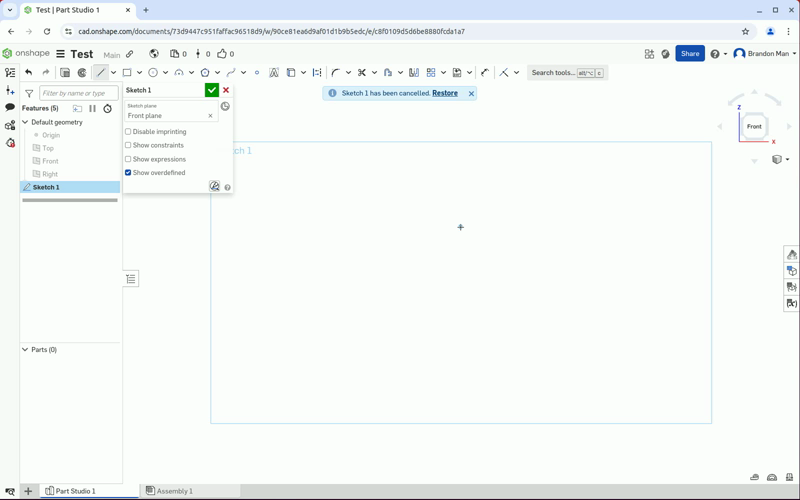
mouse_move(490, 226)
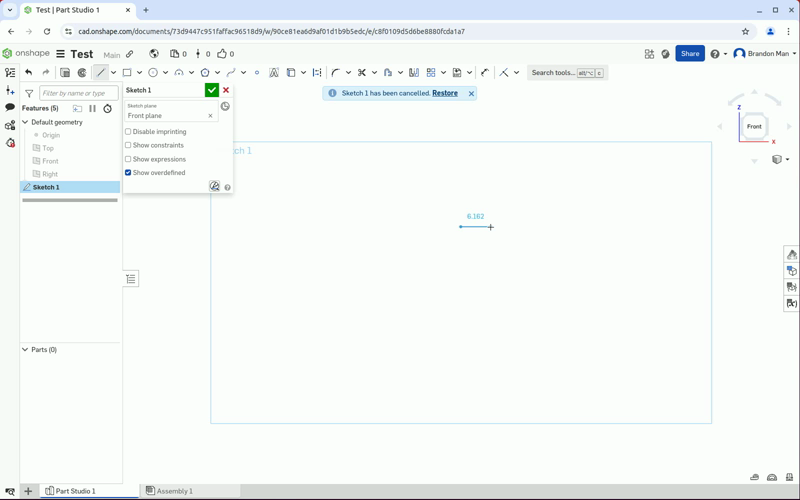
mouse_move(478, 226)
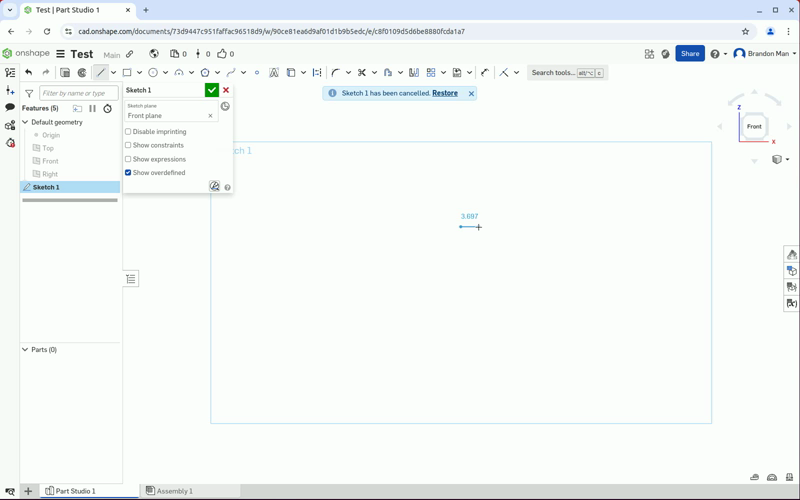
click(478, 226)
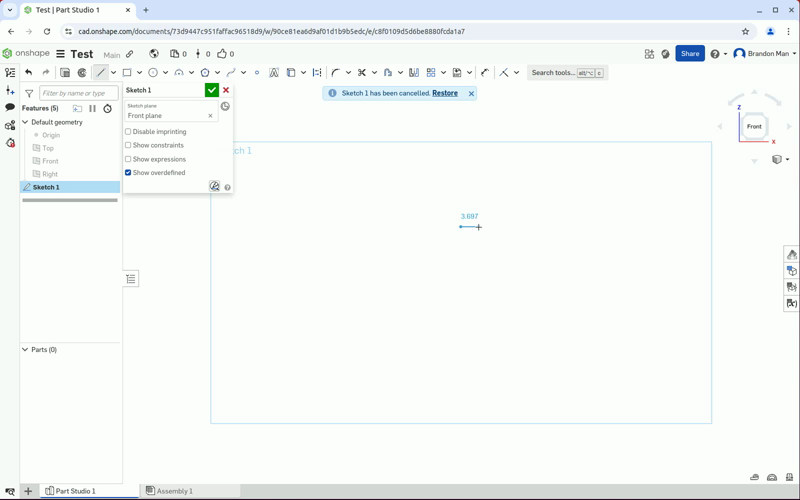
key_up(shift)
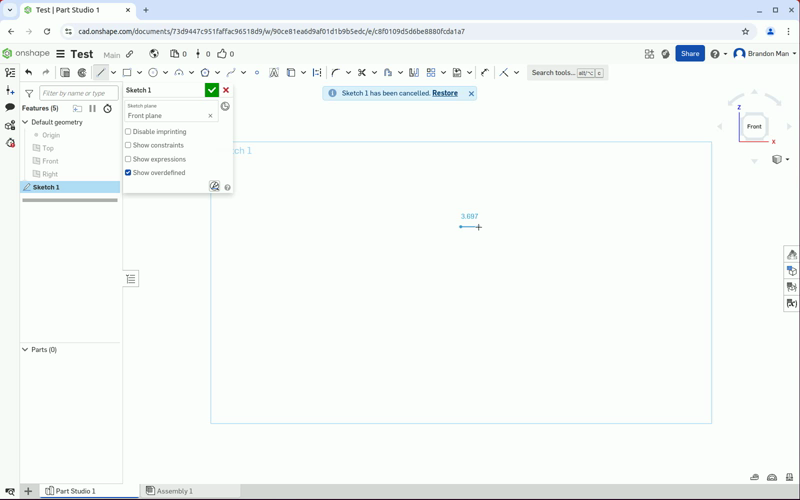
key_down(shift)
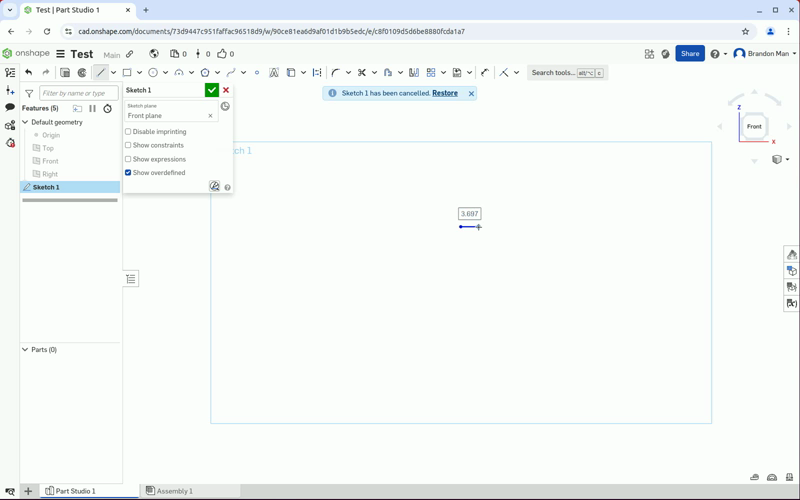
mouse_move(508, 226)
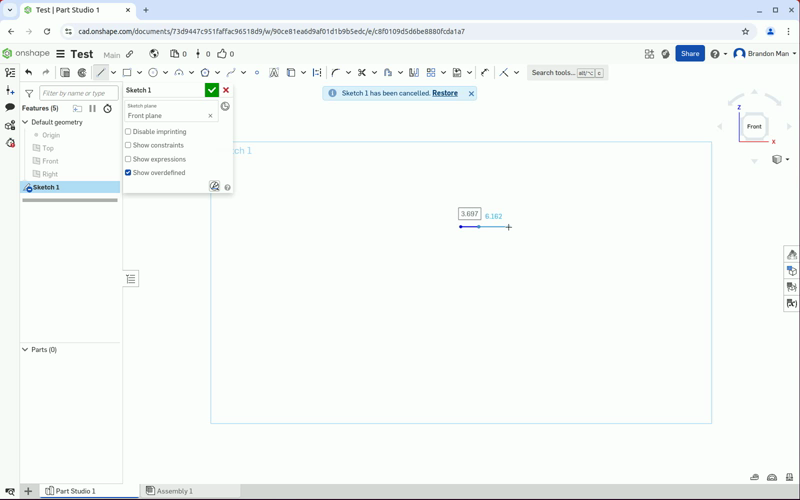
mouse_move(478, 282)
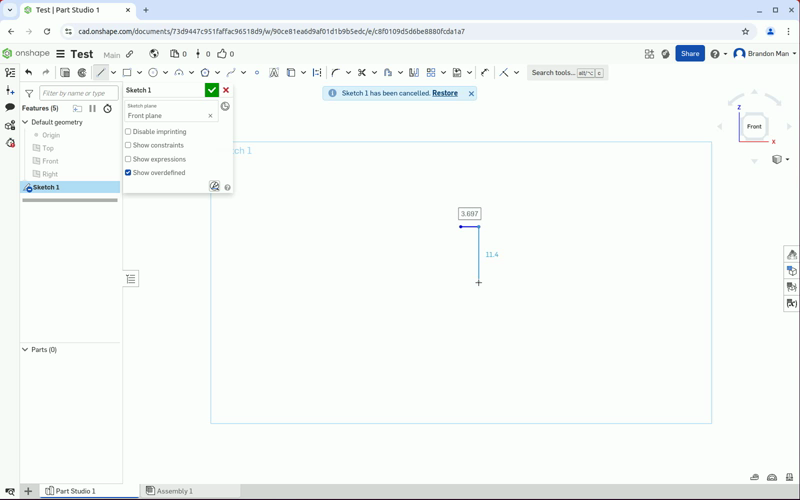
click(478, 282)
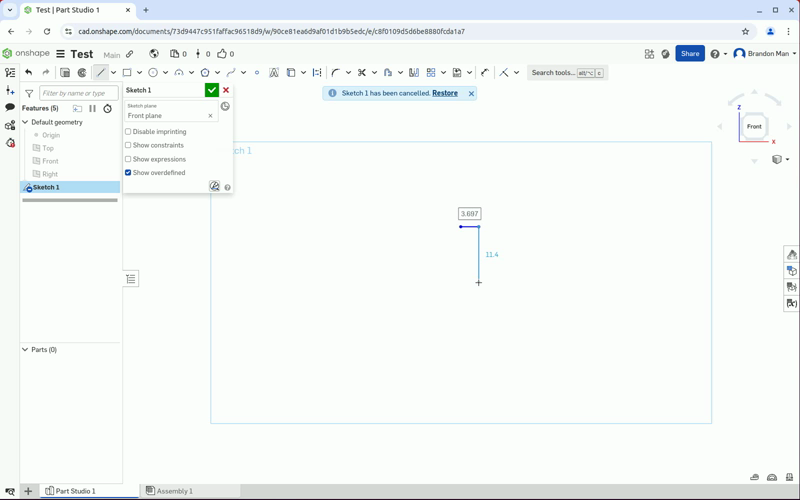
key_up(shift)
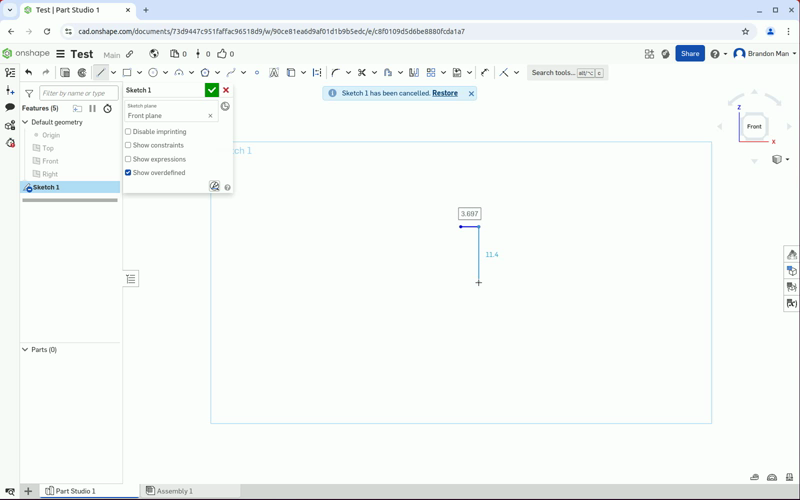
key_down(shift)
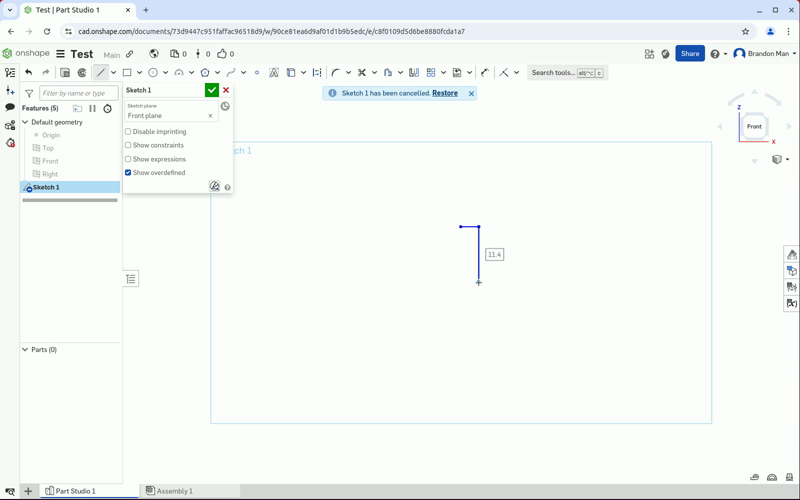
mouse_move(555, 282)
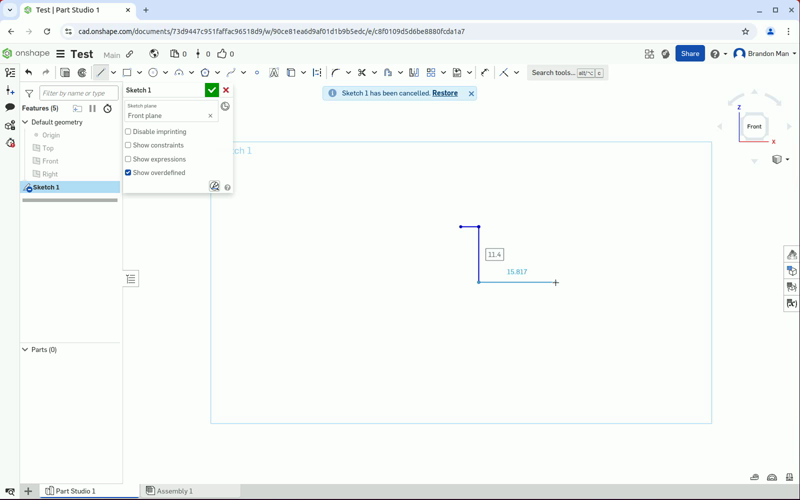
click(555, 282)
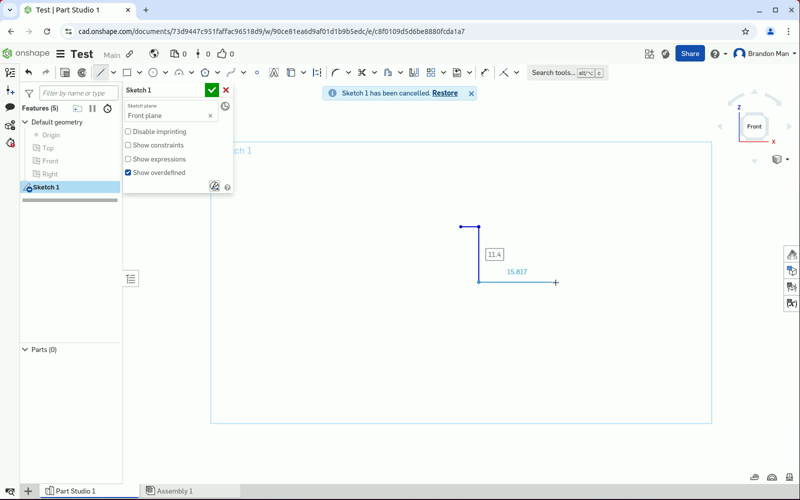
key_up(shift)
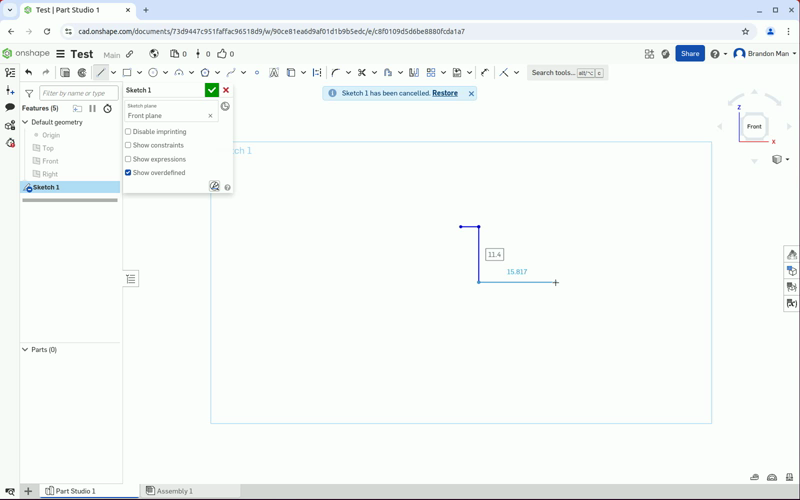
key_down(shift)
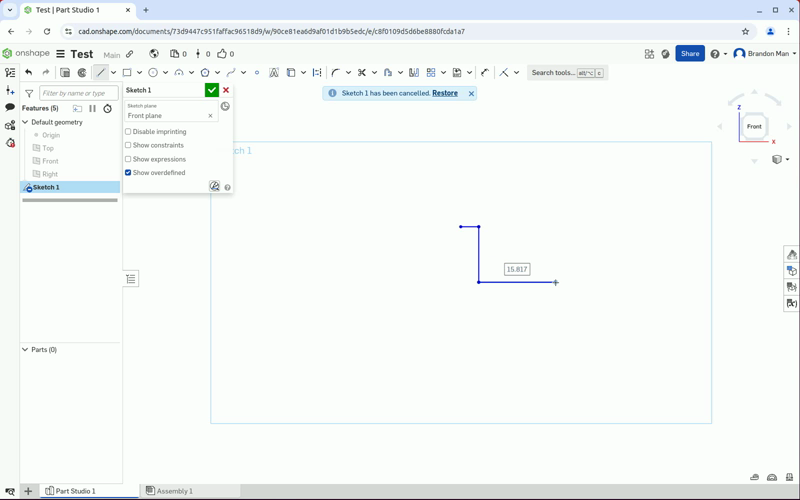
mouse_move(585, 282)
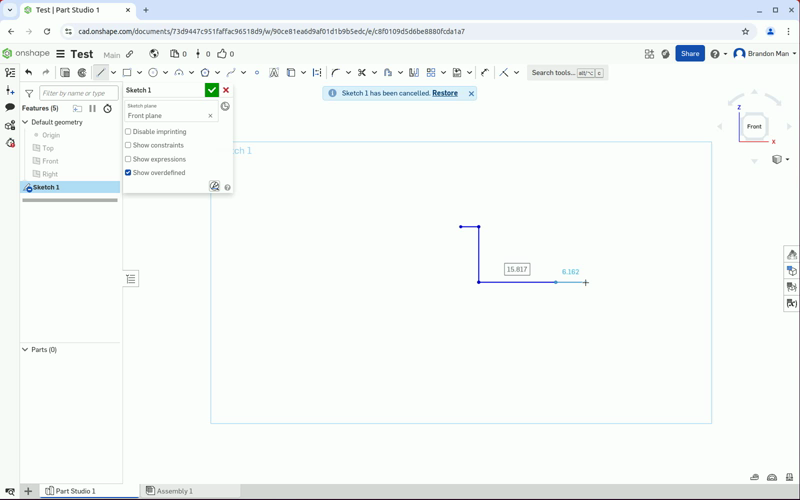
mouse_move(555, 226)
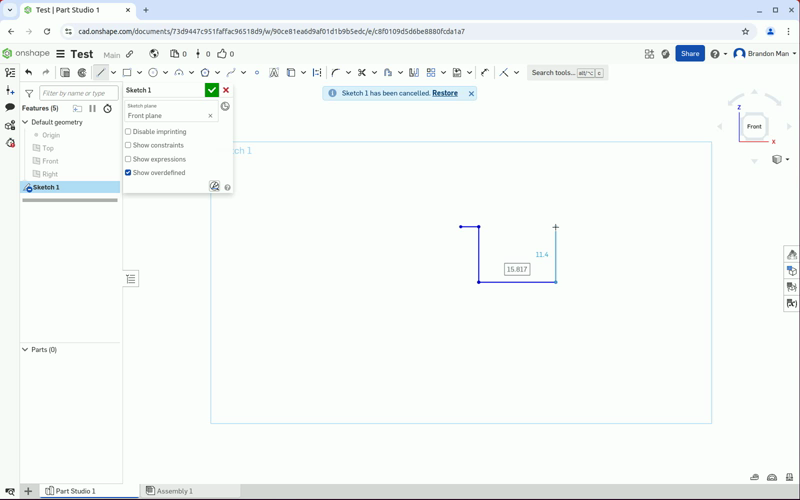
click(555, 226)
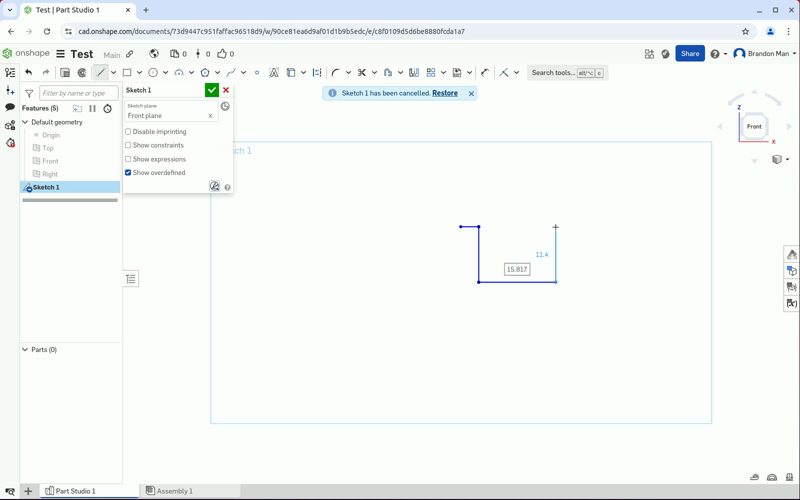
key_up(shift)
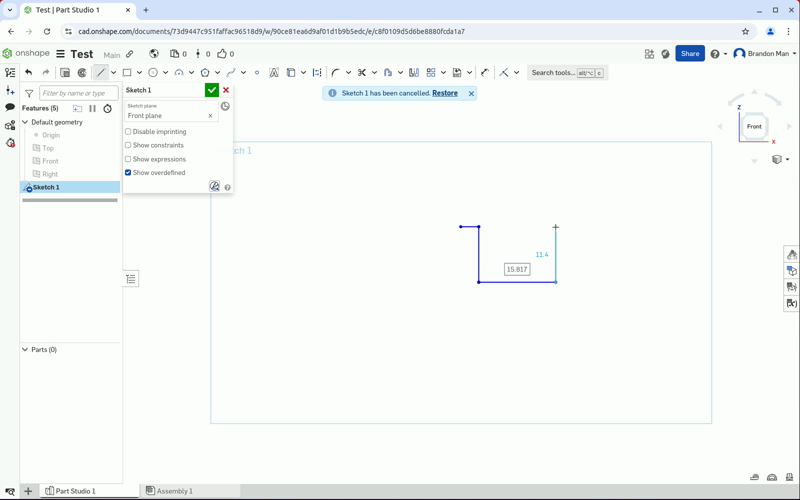
key_down(shift)
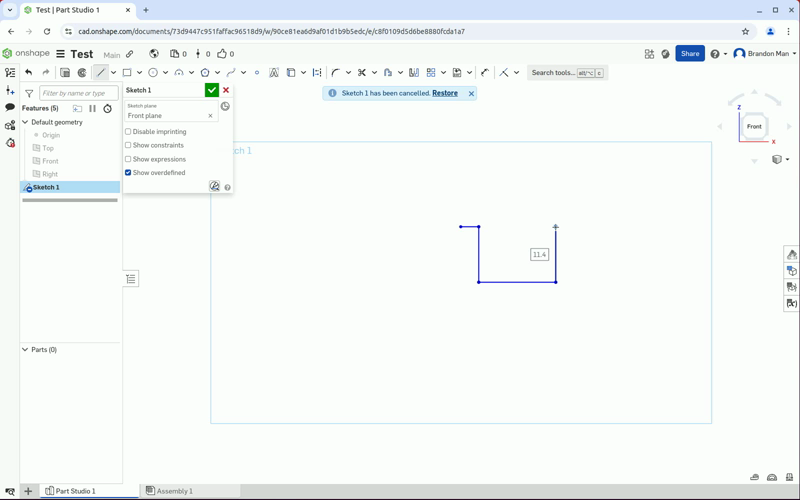
mouse_move(585, 226)
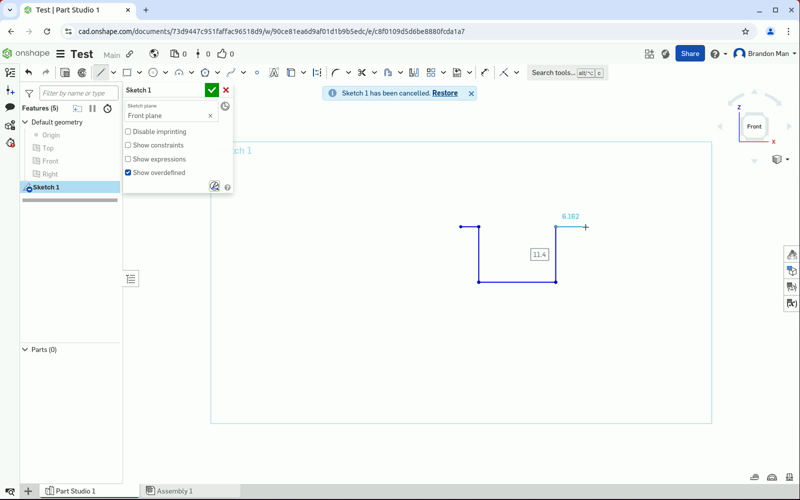
mouse_move(573, 226)
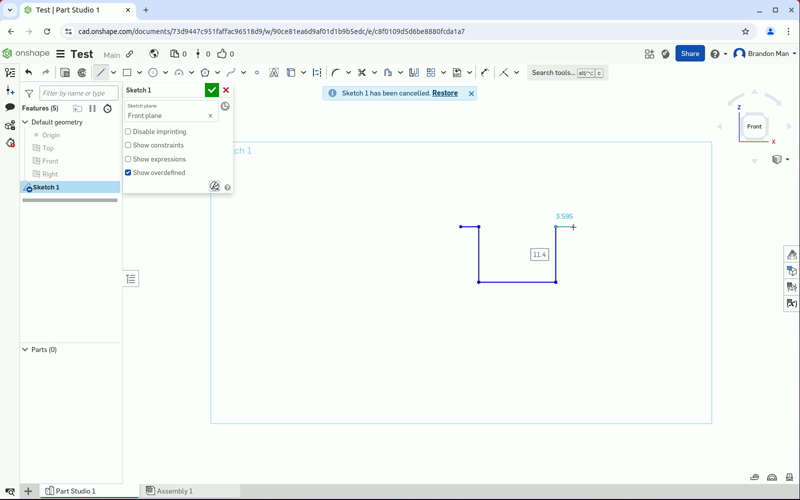
click(573, 226)
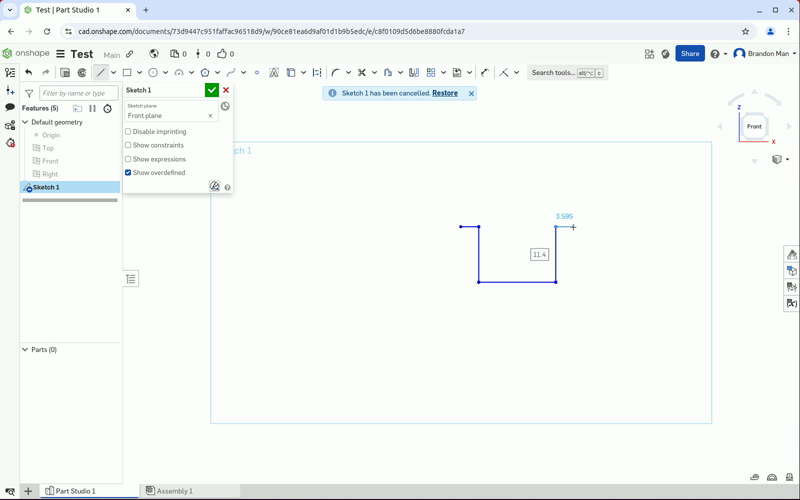
key_up(shift)
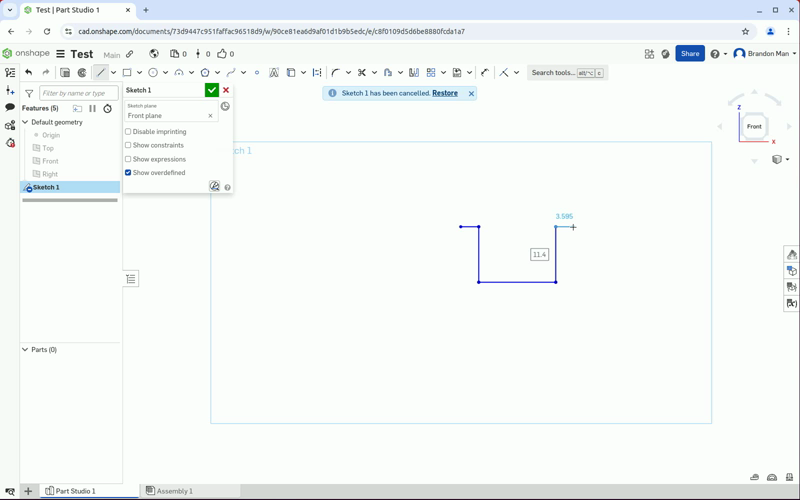
key_down(shift)
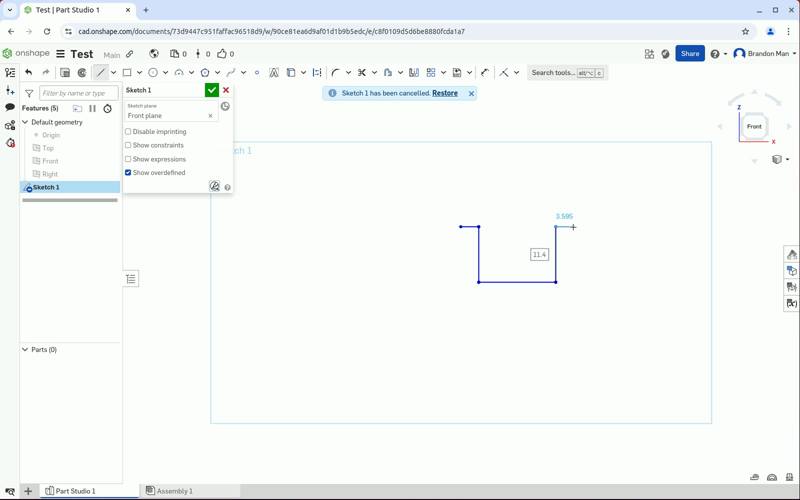
mouse_move(589, 226)
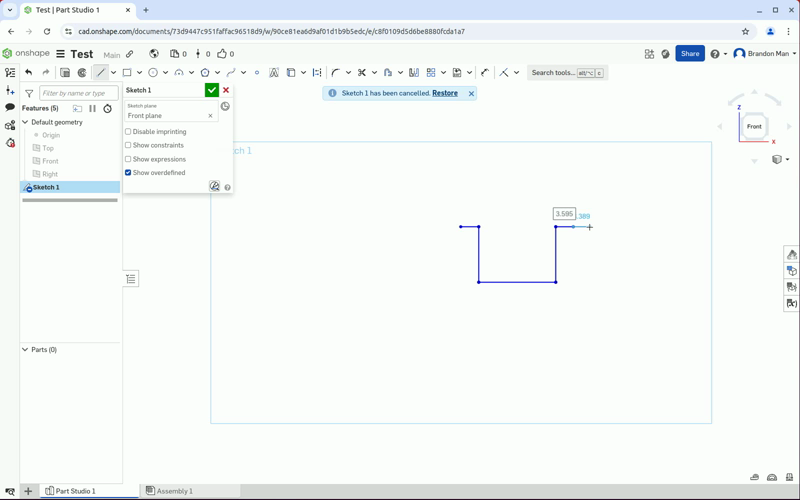
mouse_move(573, 218)
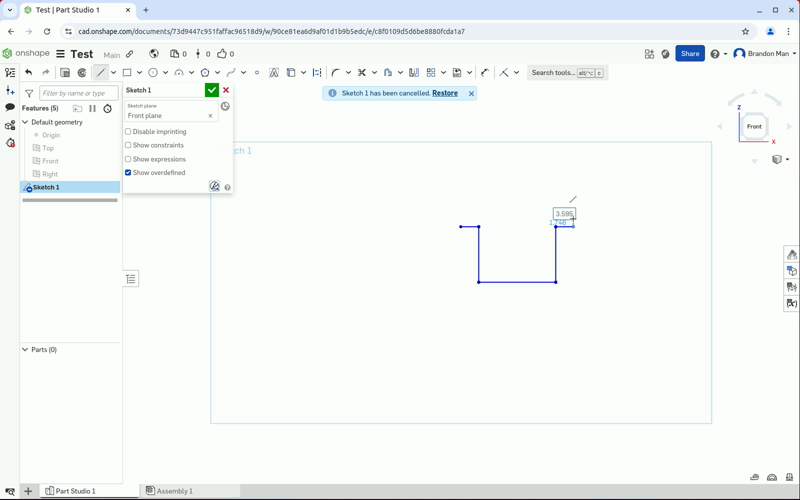
click(573, 218)
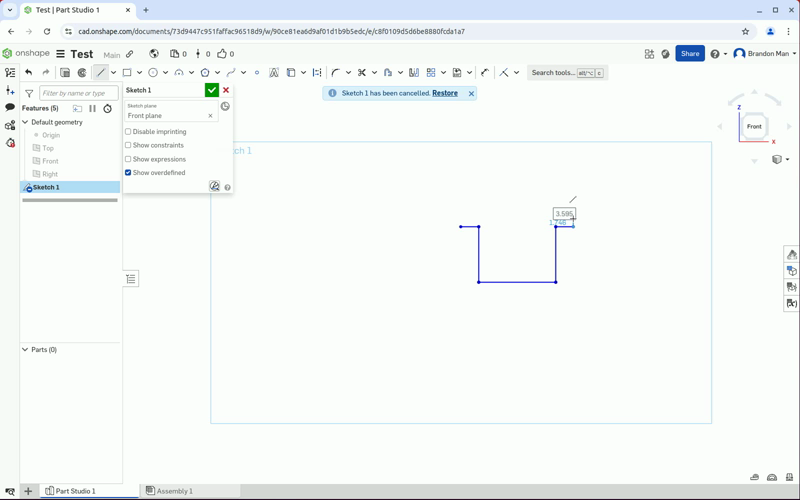
key_up(shift)
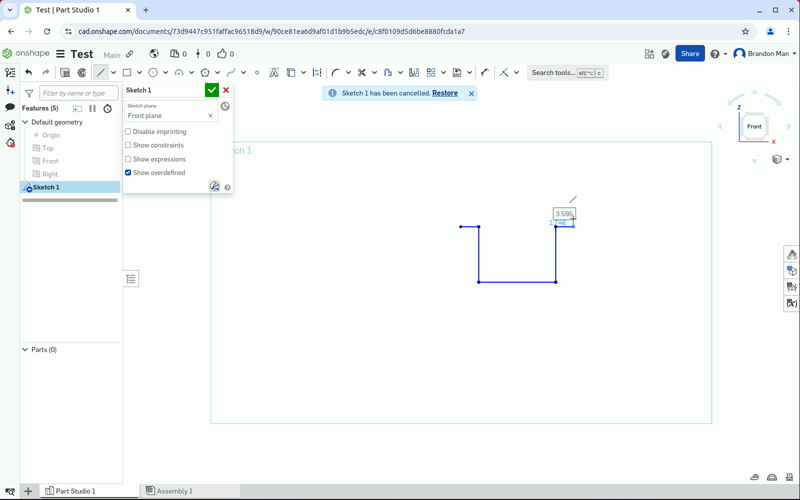
key_down(shift)
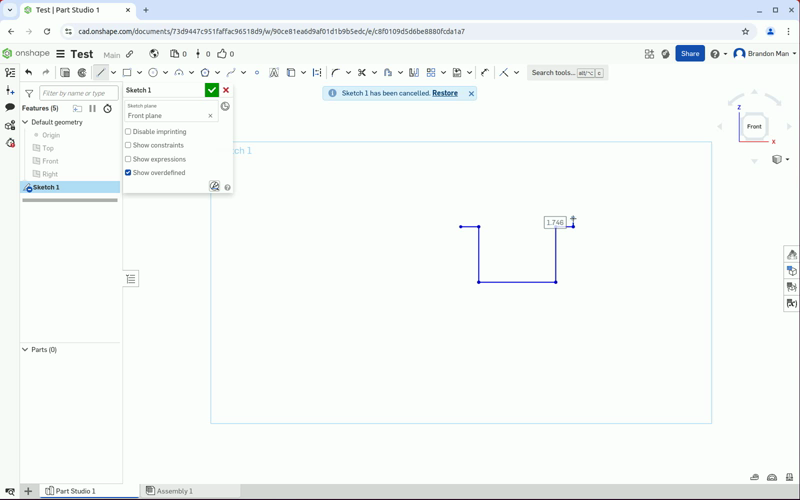
mouse_move(589, 218)
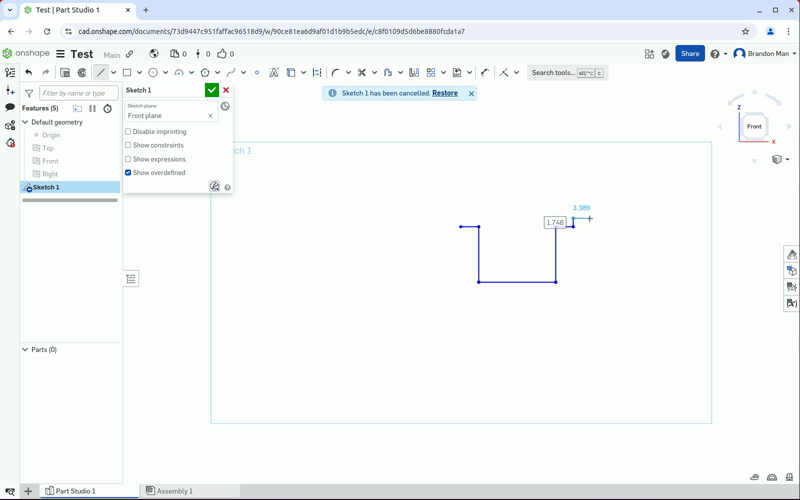
mouse_move(555, 218)
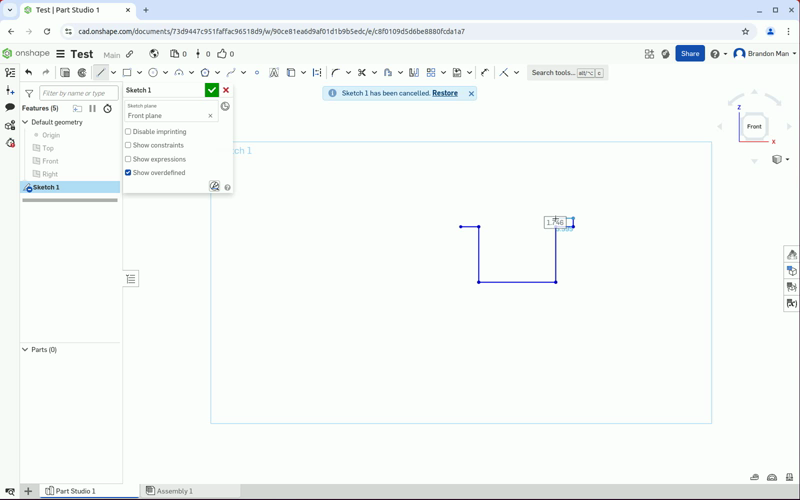
click(555, 218)
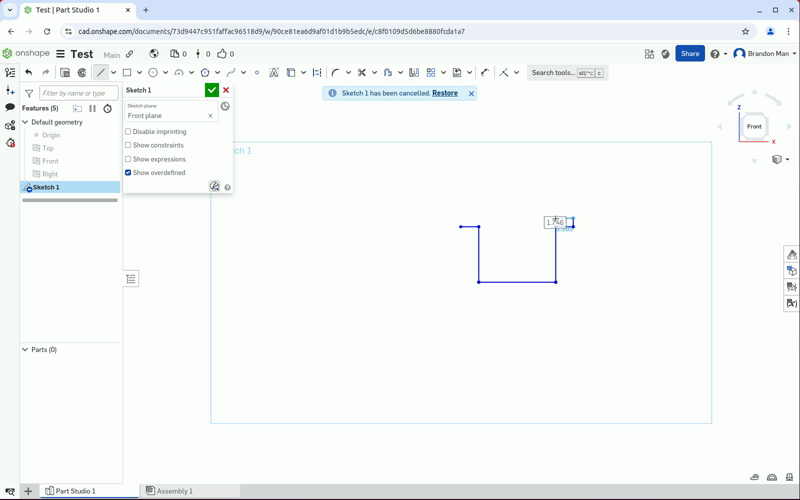
key_up(shift)
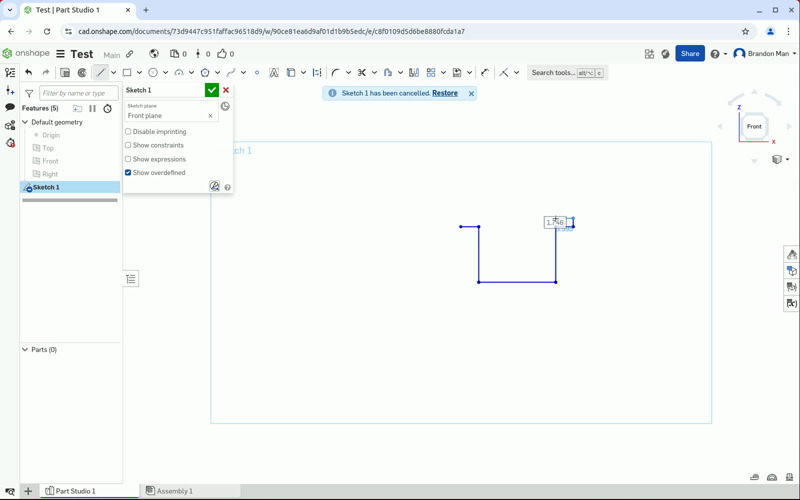
key_down(shift)
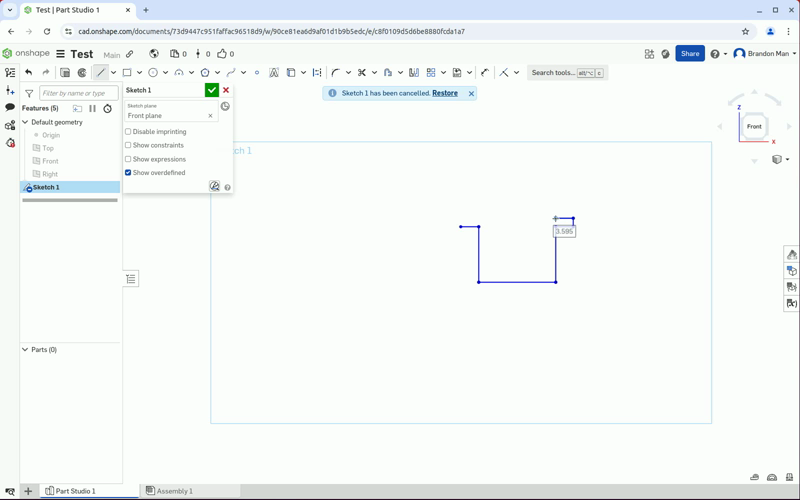
mouse_move(585, 218)
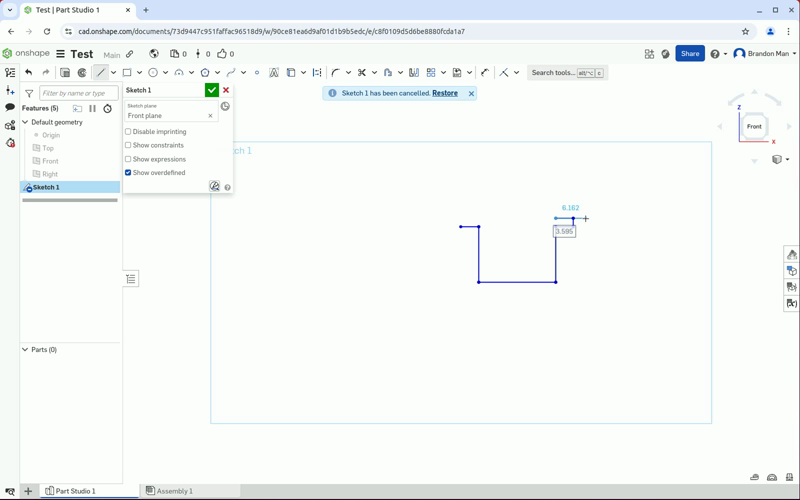
mouse_move(555, 204)
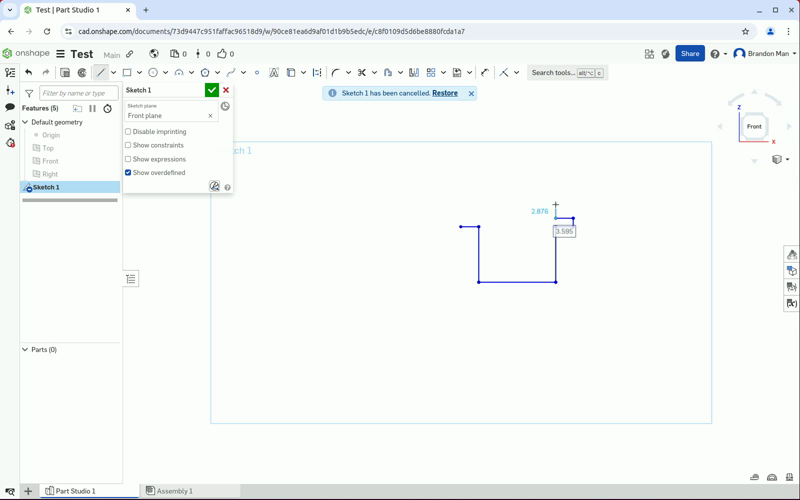
click(555, 204)
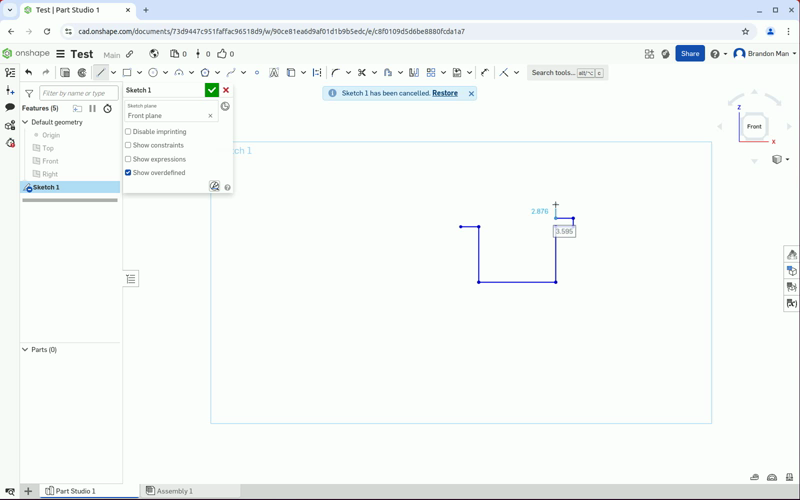
key_up(shift)
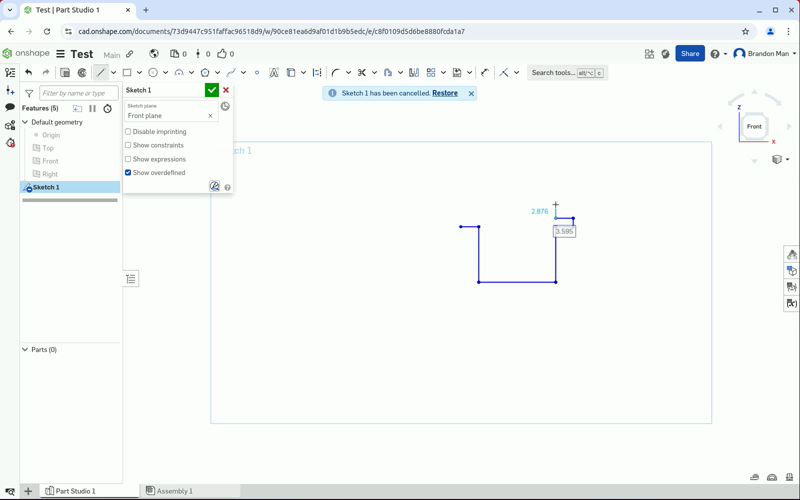
key_down(shift)
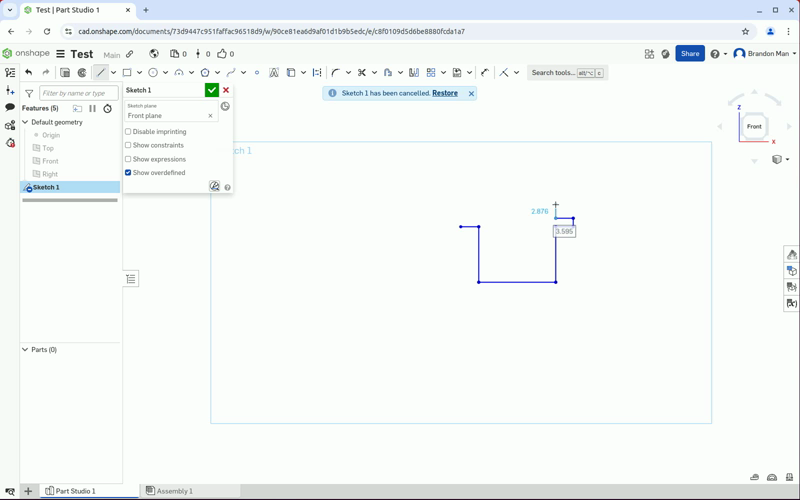
mouse_move(478, 204)
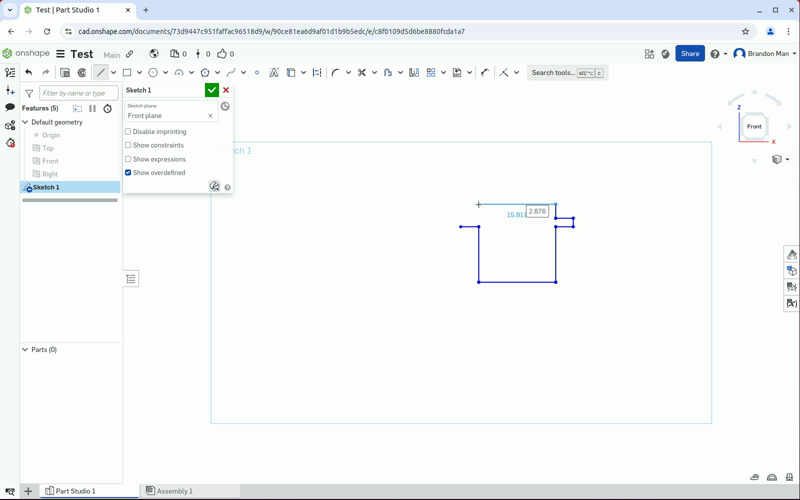
click(478, 204)
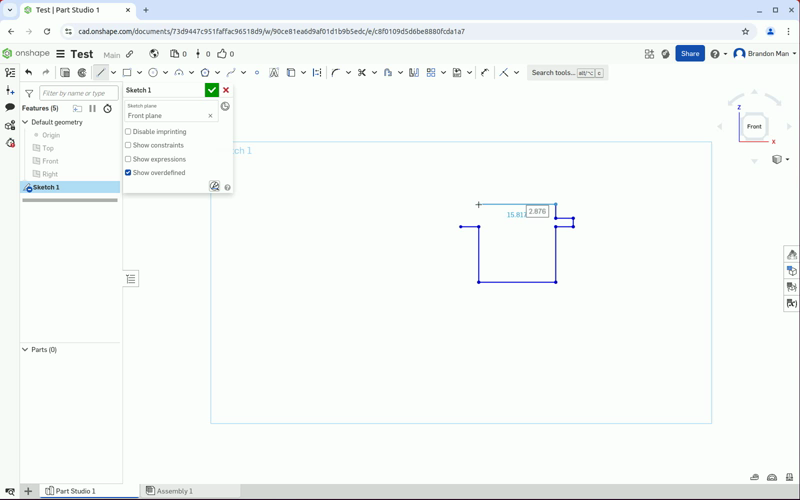
key_up(shift)
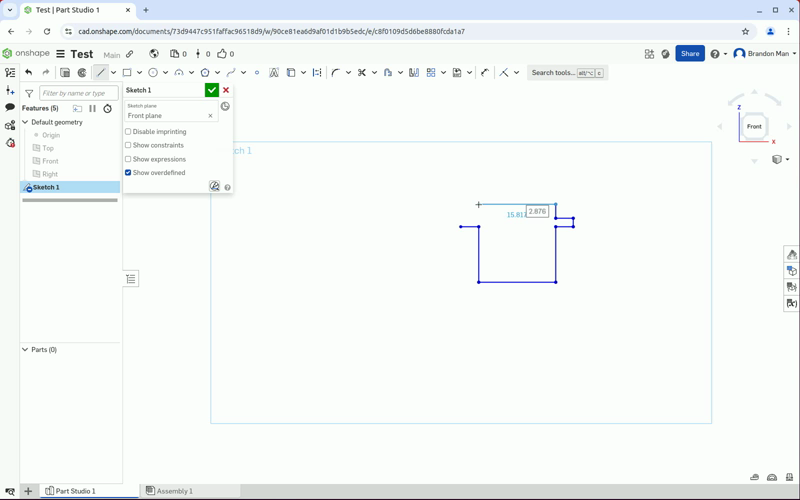
key_down(shift)
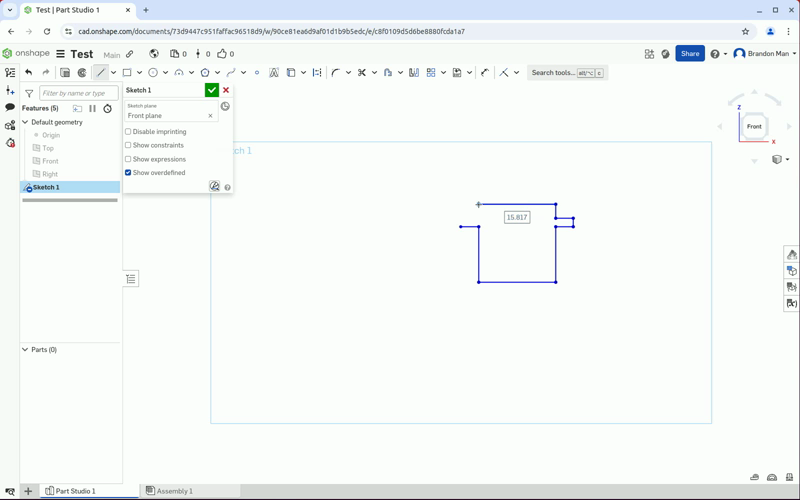
mouse_move(508, 204)
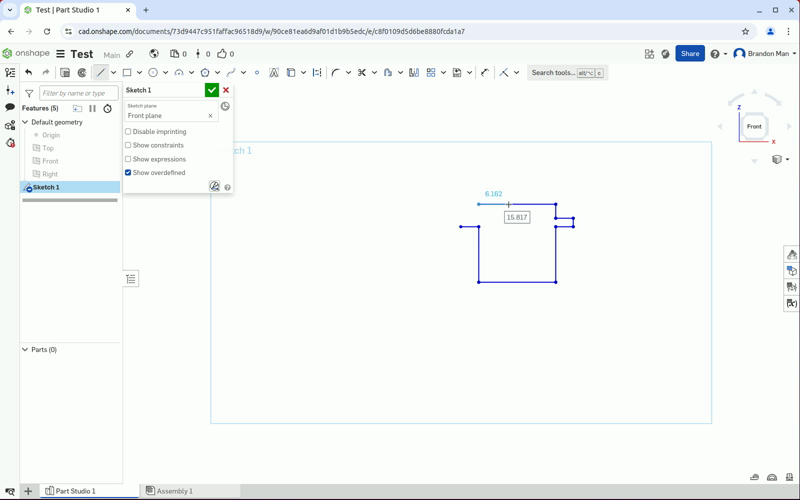
mouse_move(478, 218)
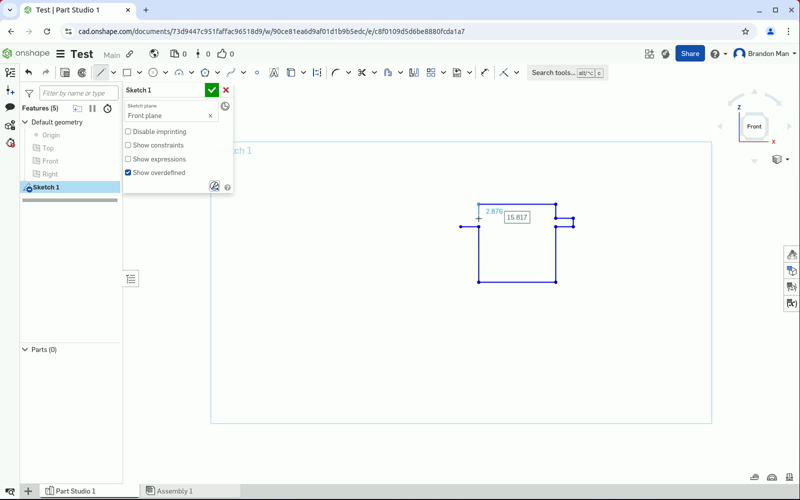
click(478, 218)
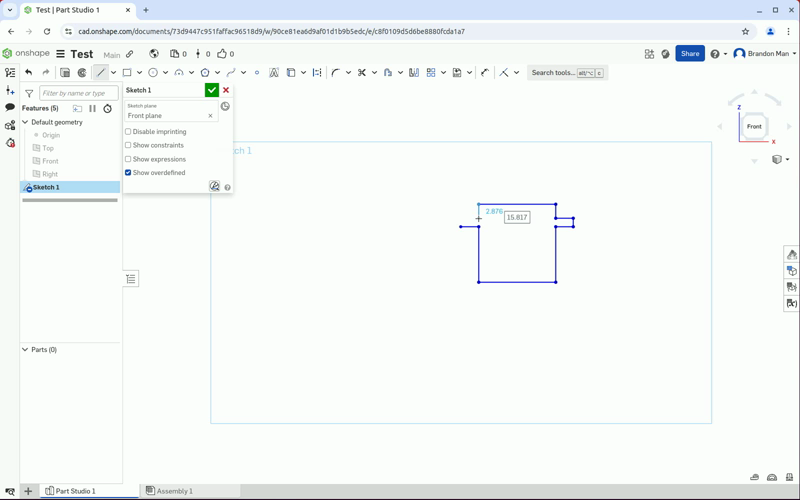
key_up(shift)
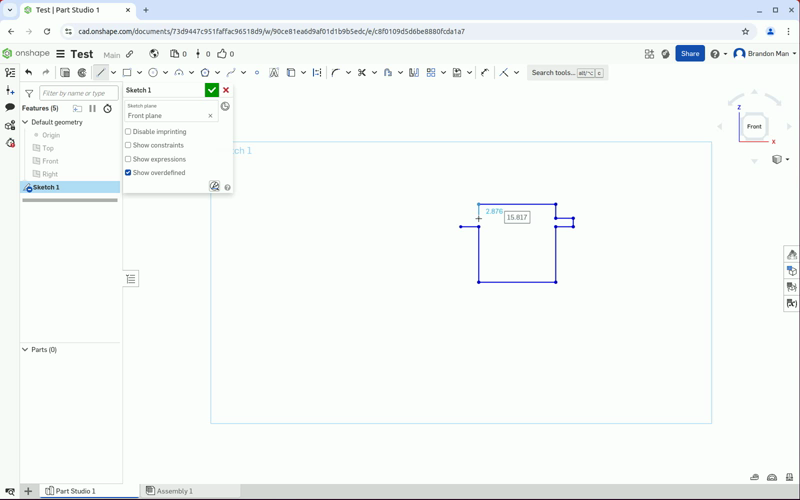
key_down(shift)
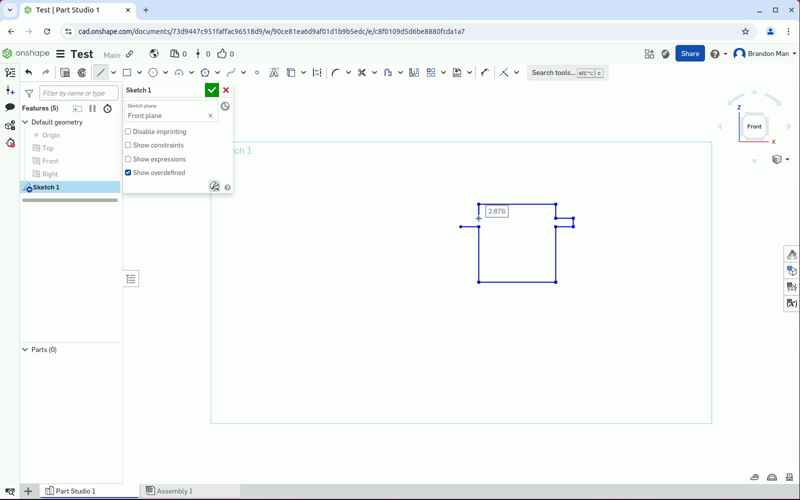
mouse_move(508, 218)
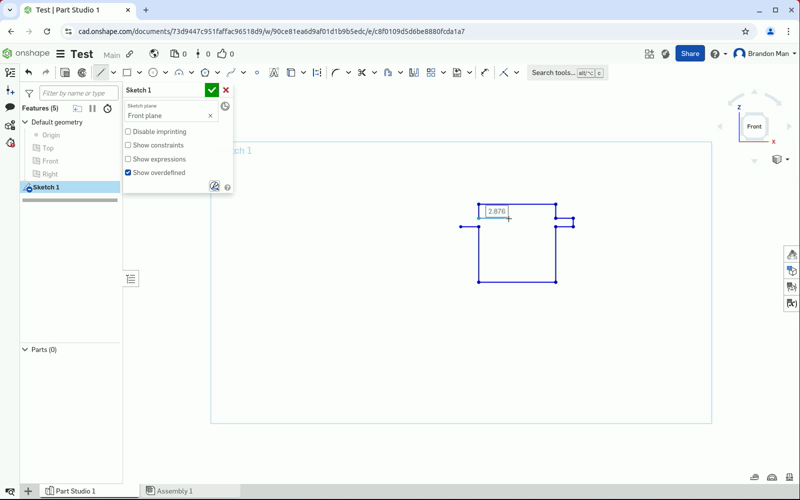
mouse_move(460, 218)
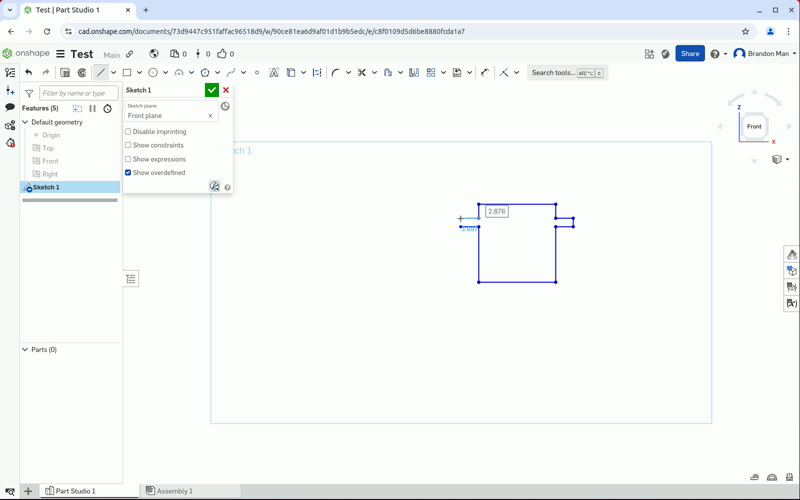
click(460, 218)
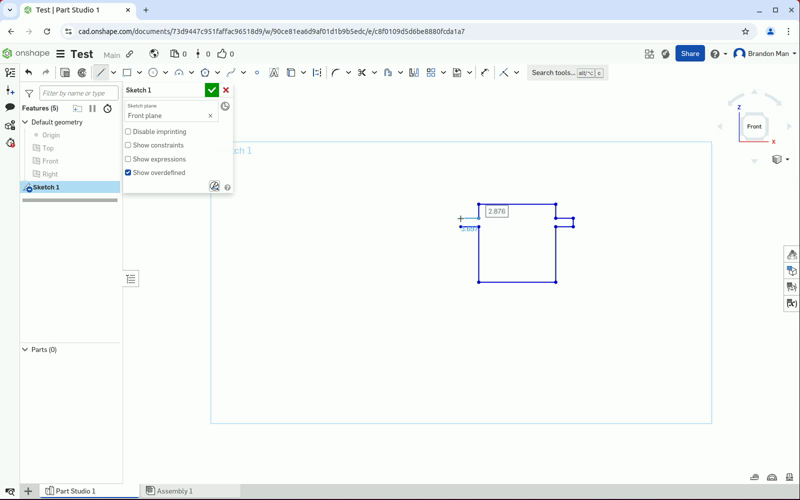
key_up(shift)
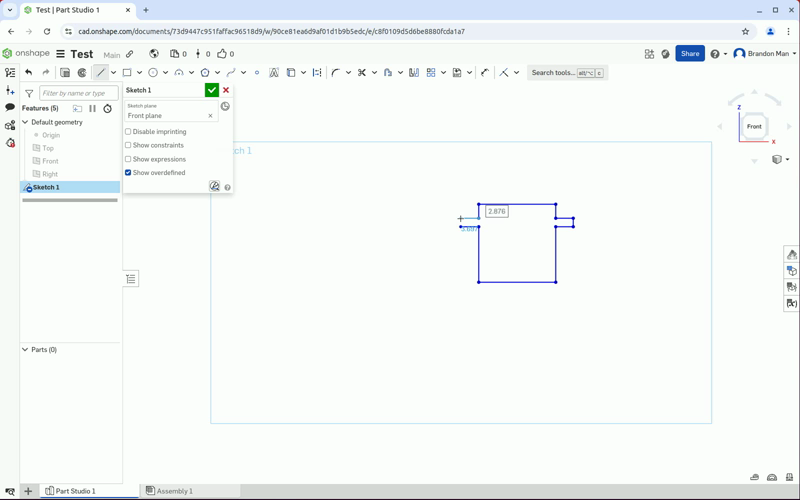
mouse_move(490, 218)
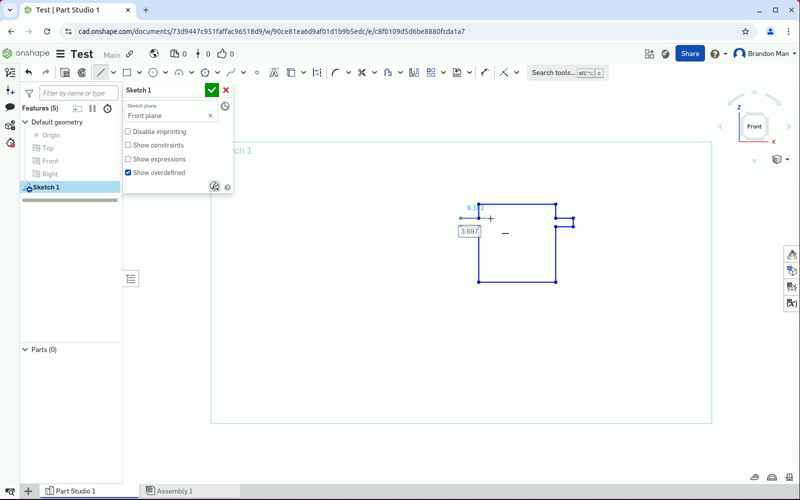
key_down(shift)
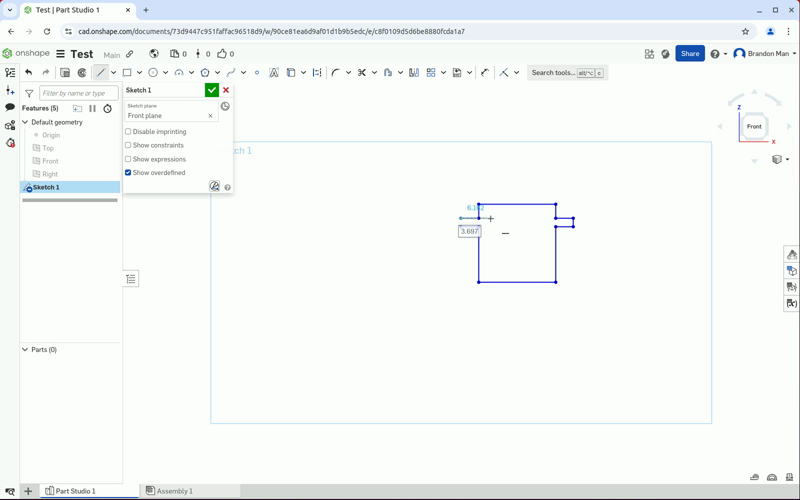
mouse_move(460, 226)
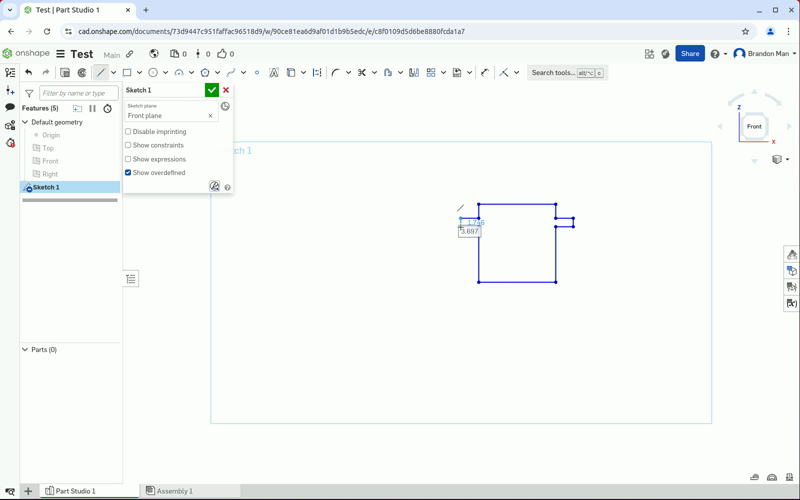
key_up(shift)
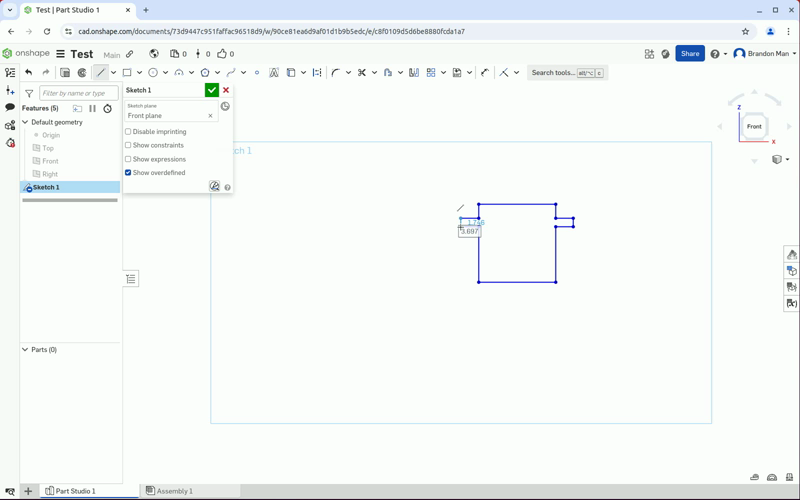
click(460, 226)
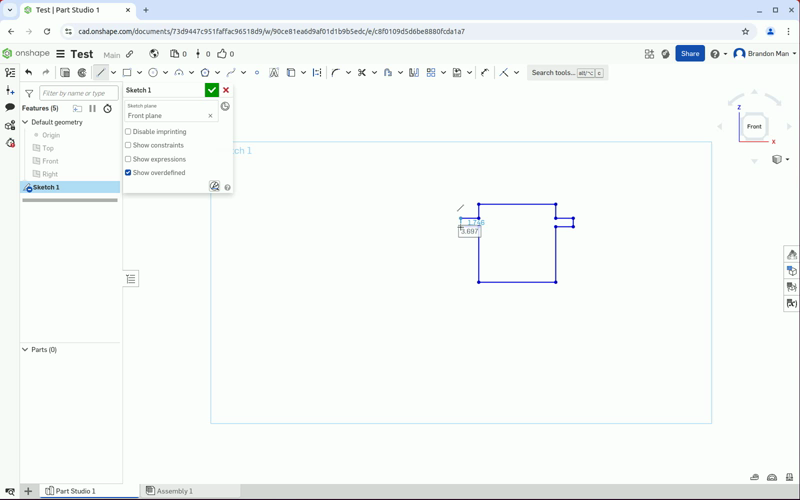
key(esc)
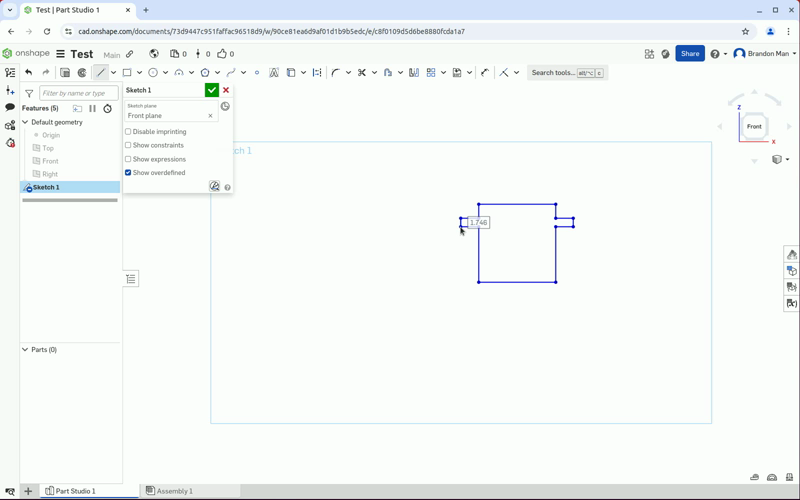
mouse_move(533, 273)
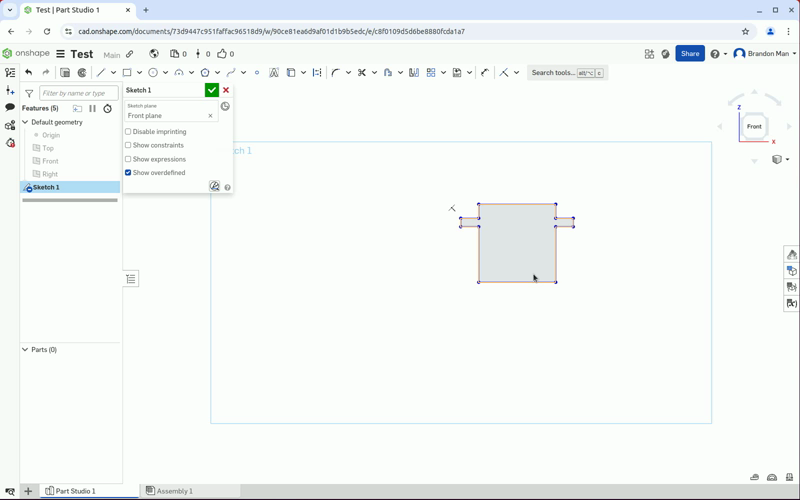
click(533, 273)
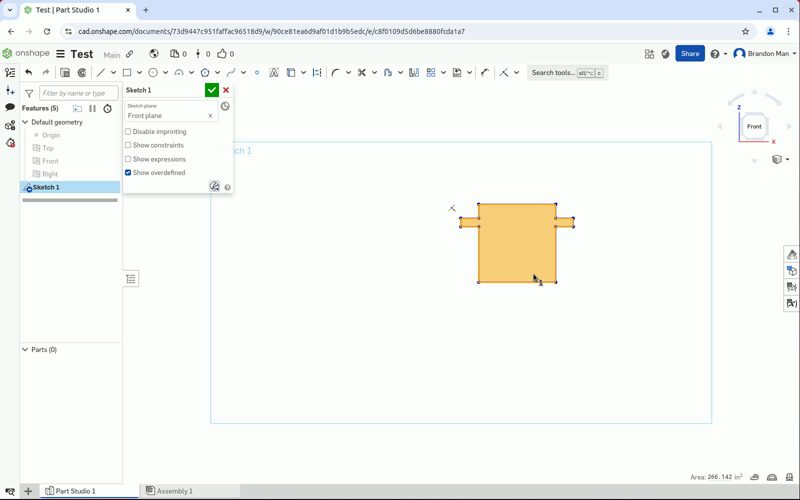
mouse_move(73, 352)
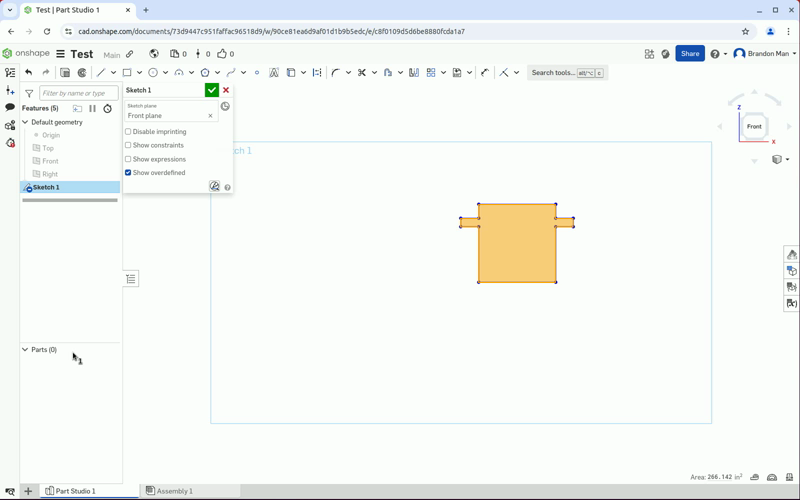
key(shift+y)
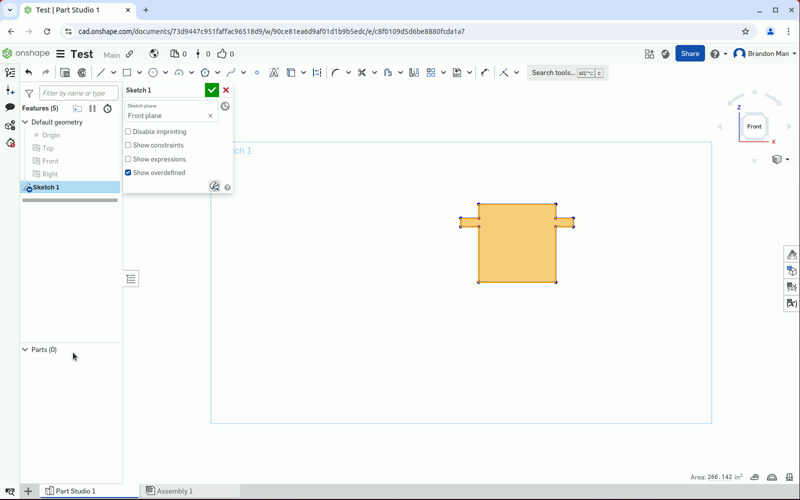
key(shift+e)
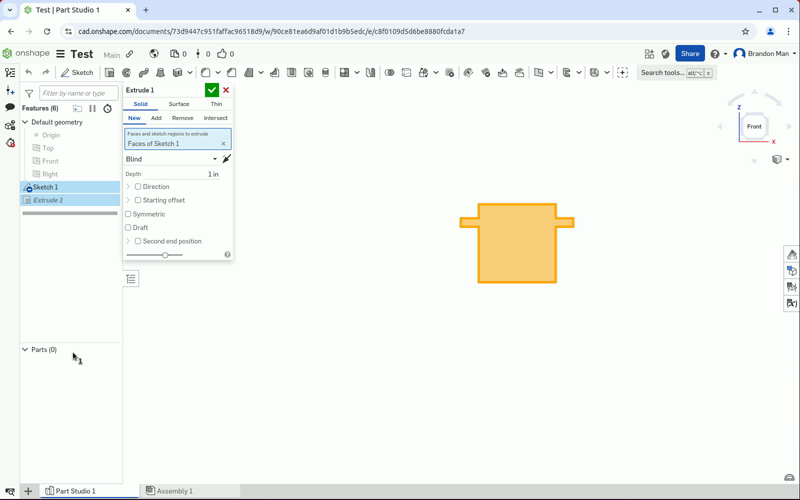
mouse_move(143, 106)
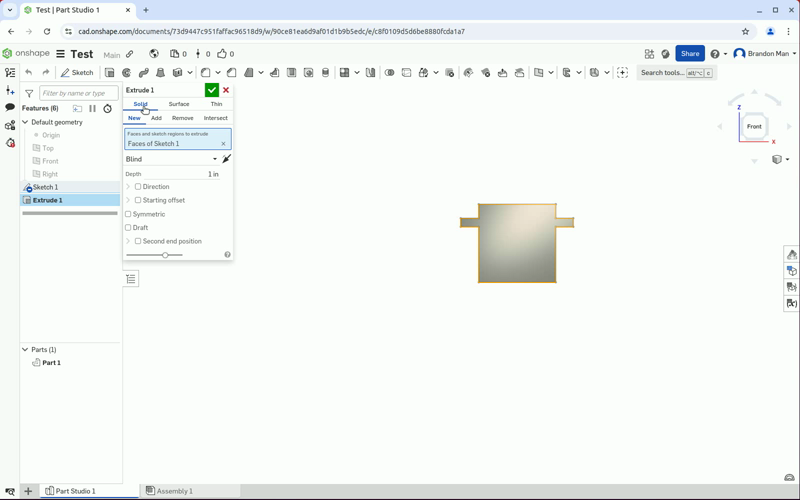
click(143, 106)
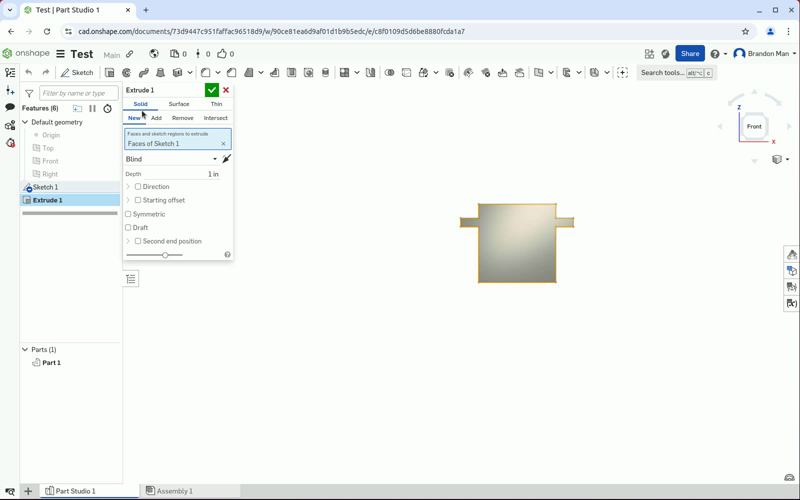
mouse_move(137, 120)
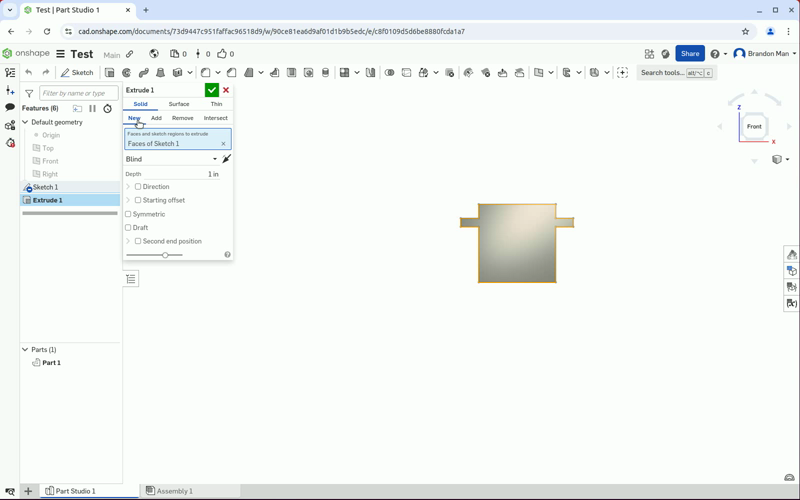
click(137, 120)
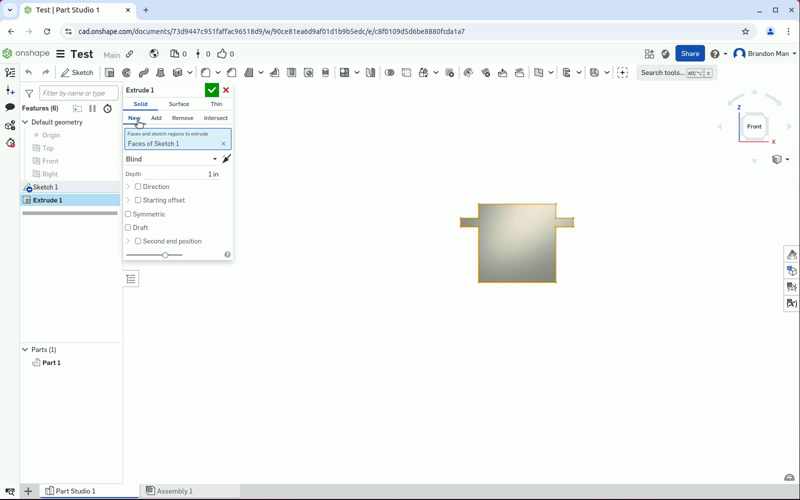
key(tab, 4)
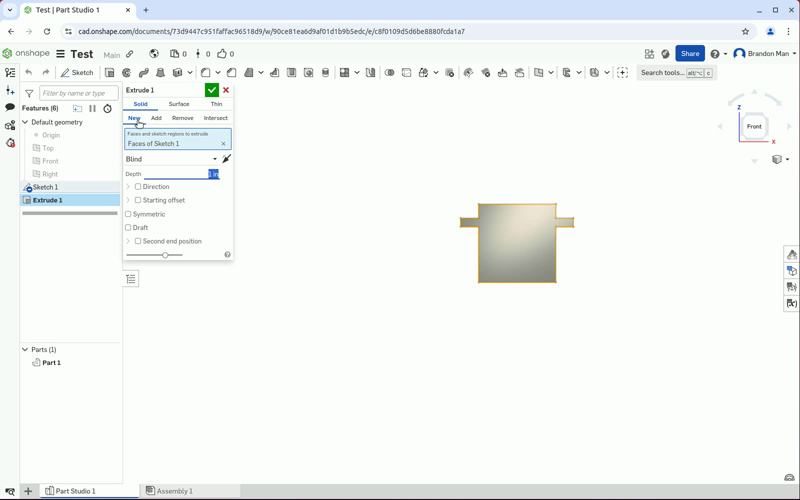
text(8.425)
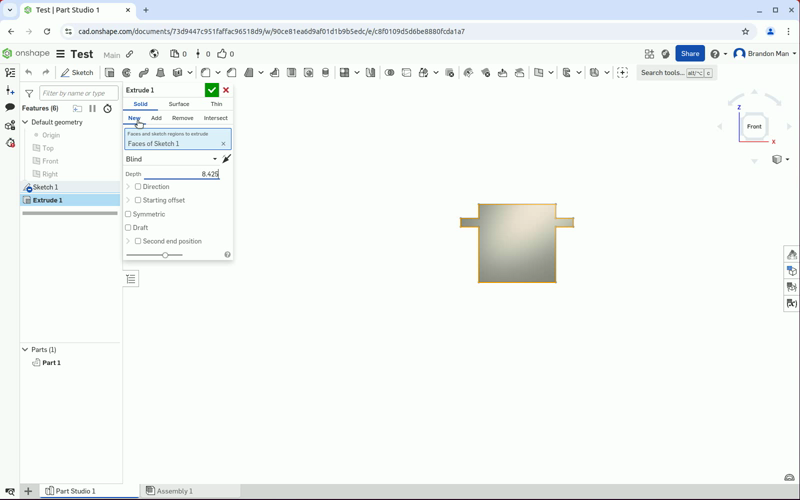
key(enter)
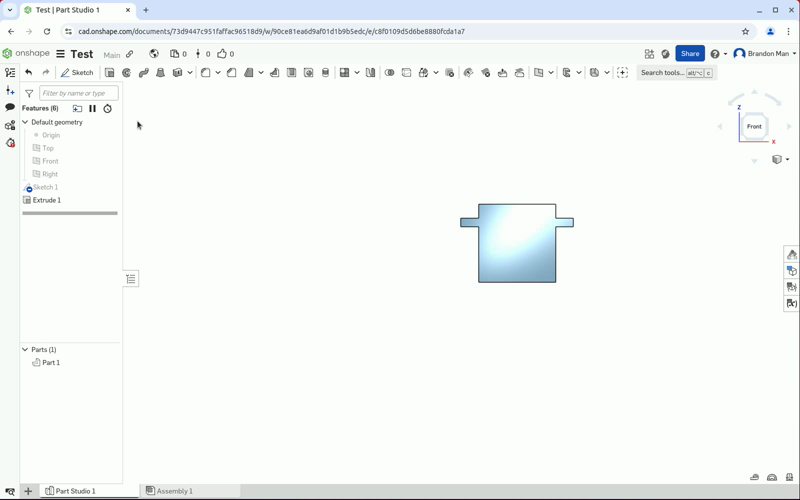
key(shift+h)
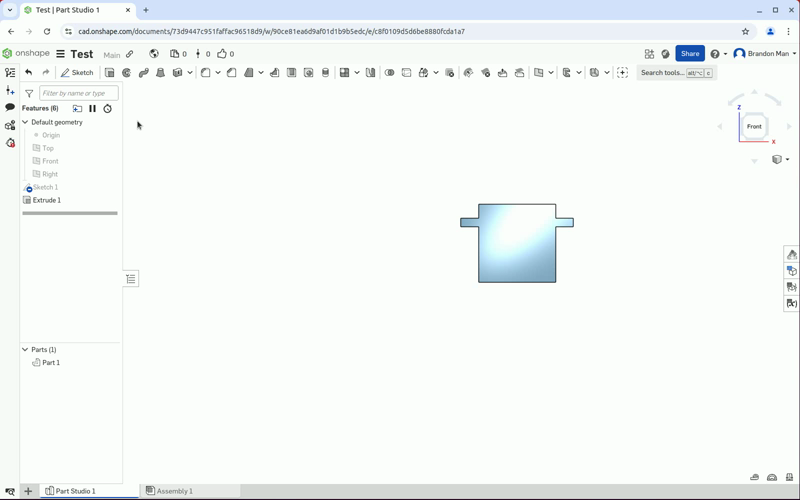
key(shift+h)
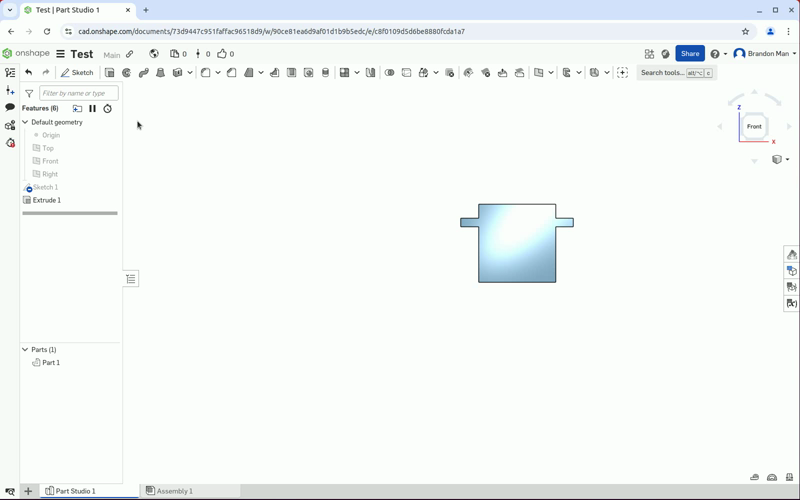
mouse_move(73, 189)
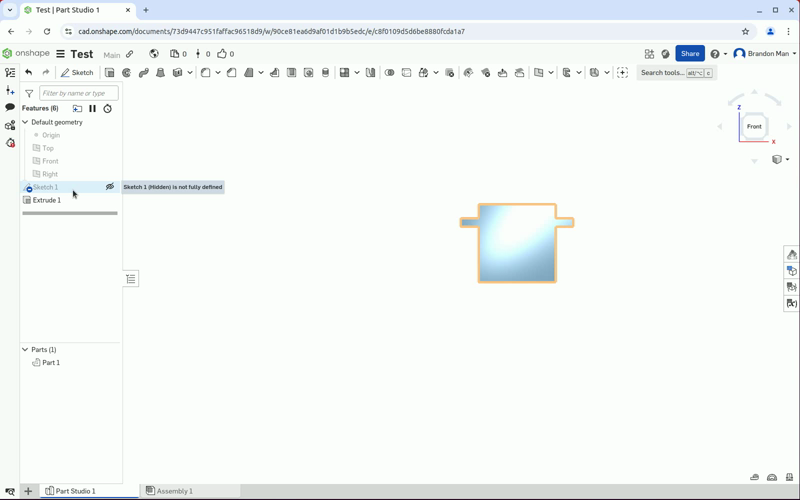
click(73, 189)
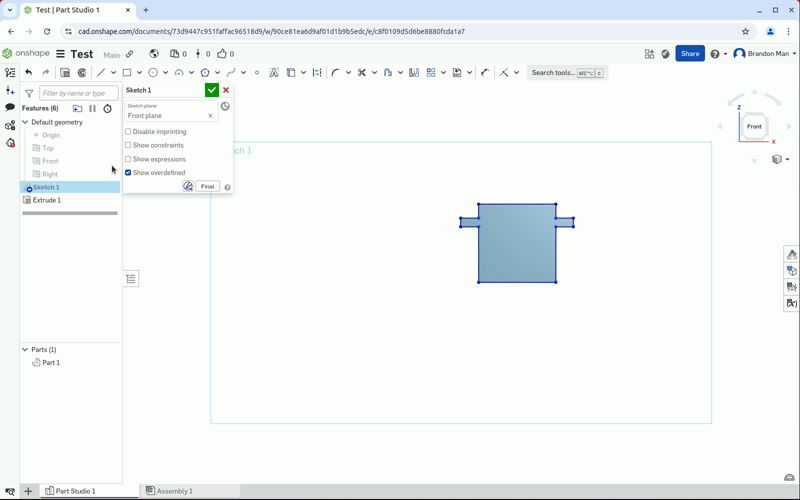
mouse_move(229, 92)
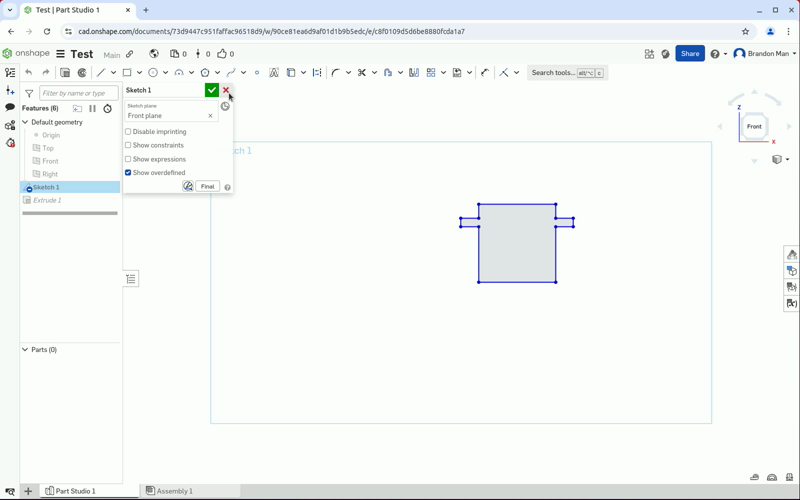
click(229, 92)
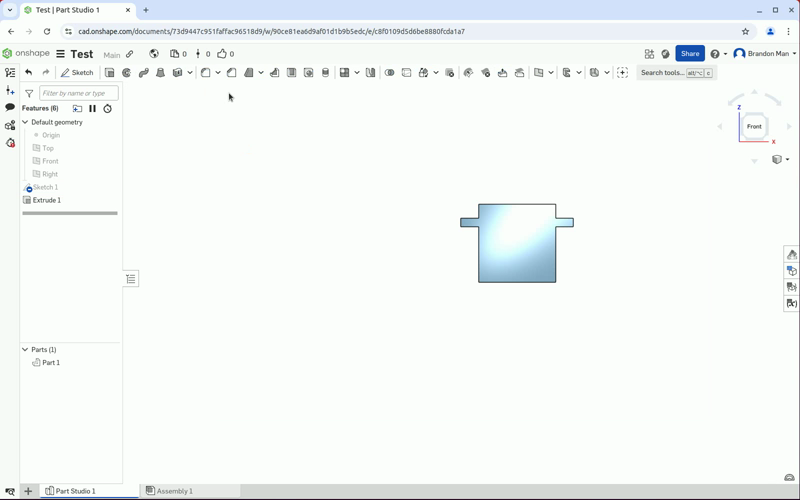
mouse_move(73, 352)
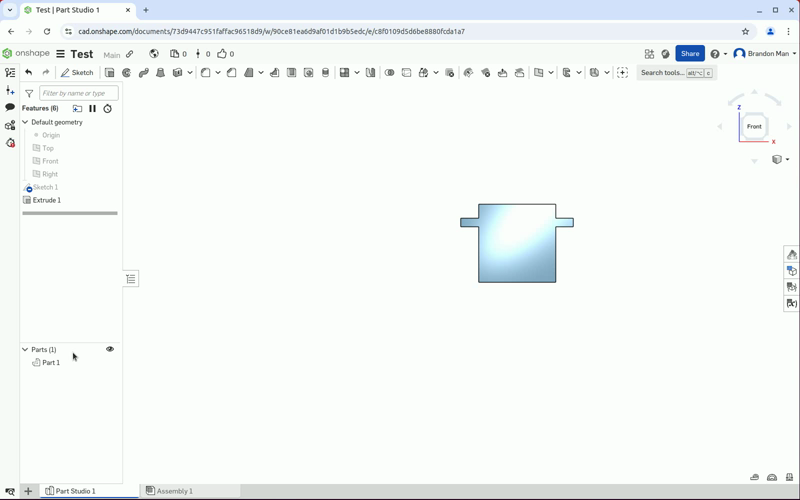
key(y)
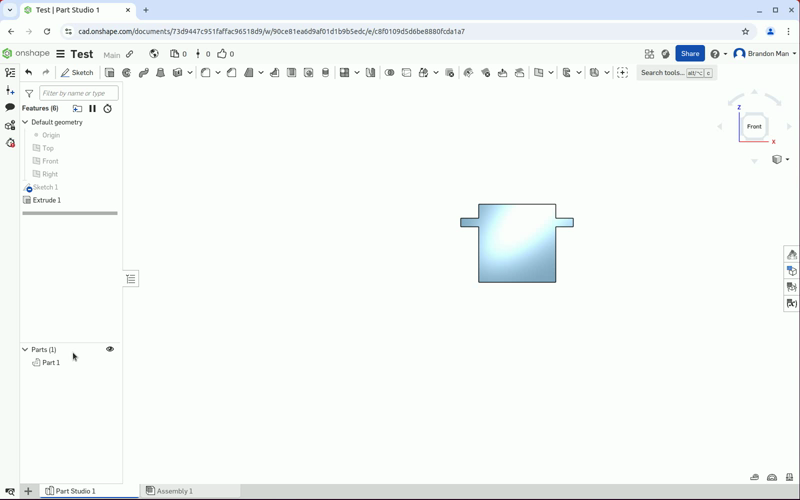
key(shift+p)
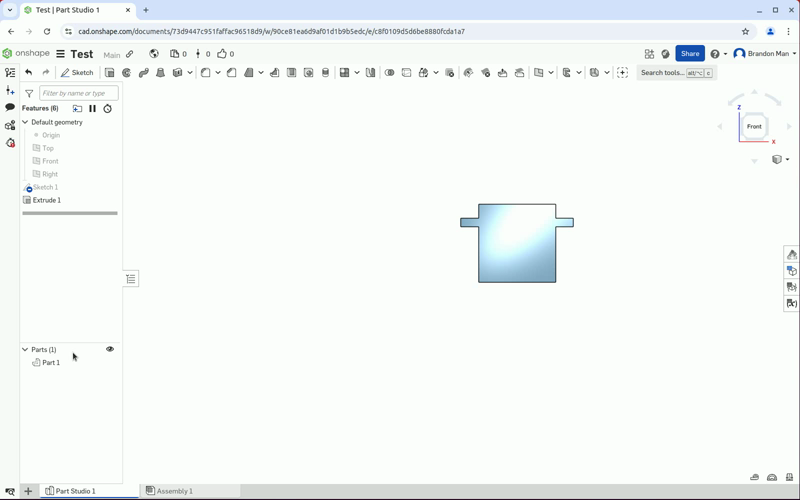
key(space)
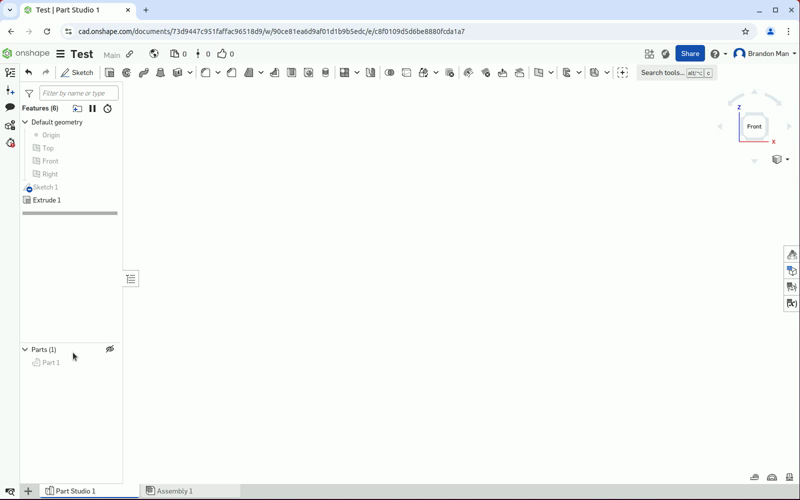
key_down(shift)
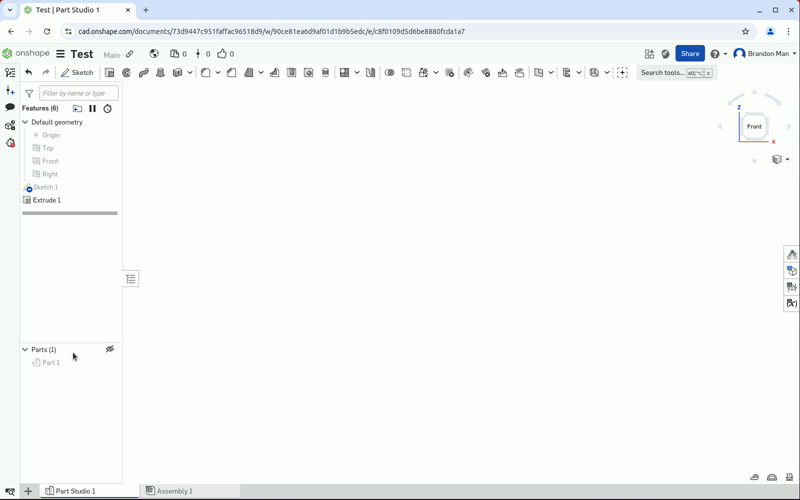
key(down)
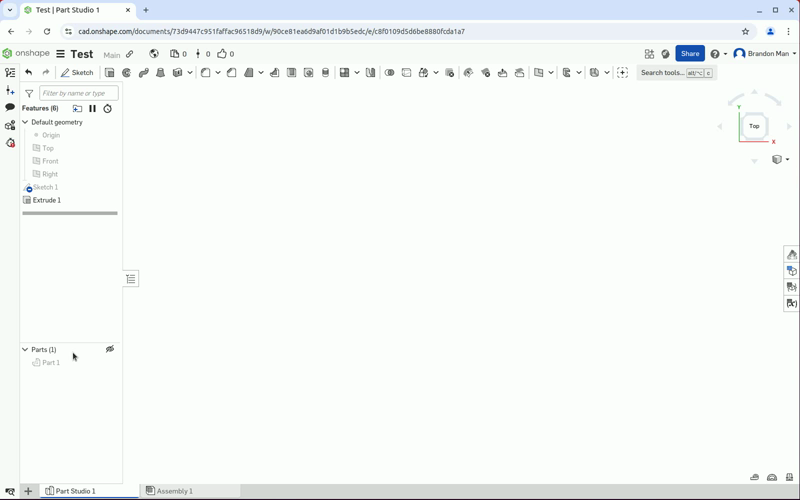
key_up(shift)
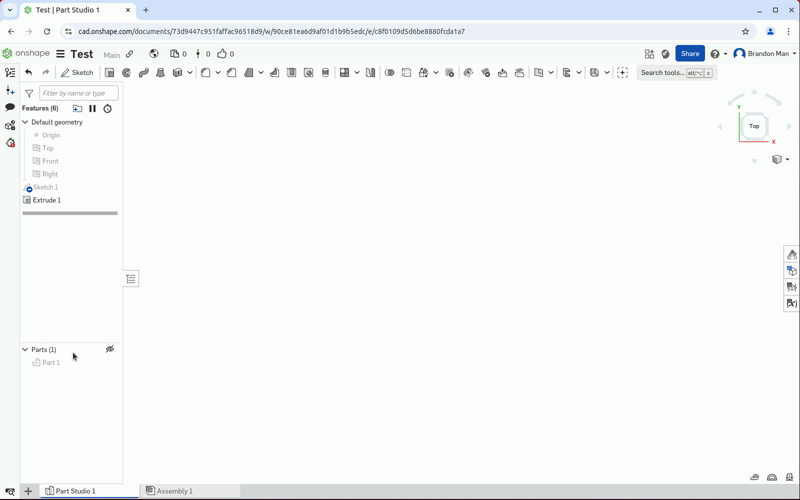
mouse_move(73, 352)
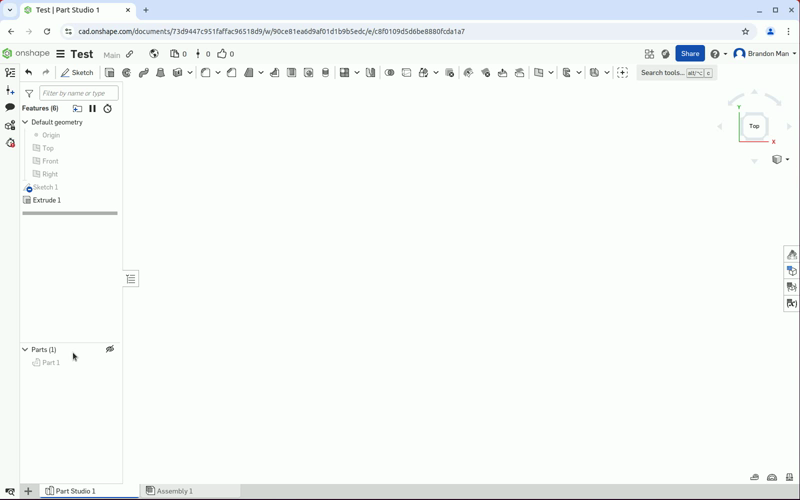
key(shift+y)
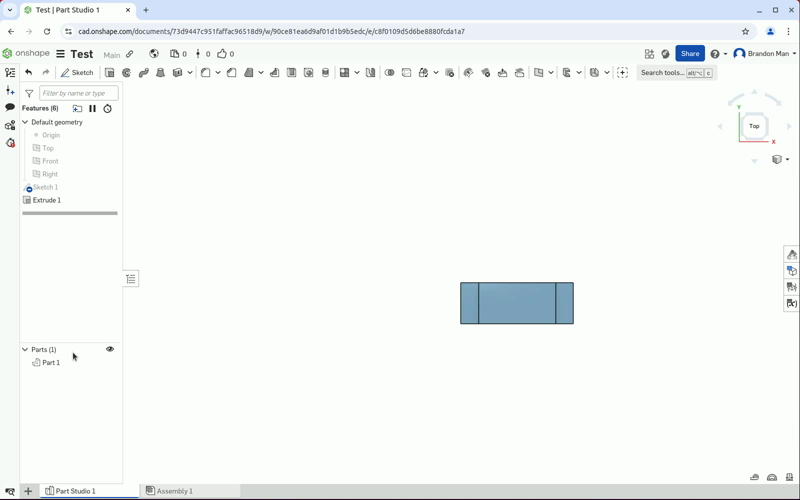
mouse_move(541, 75)
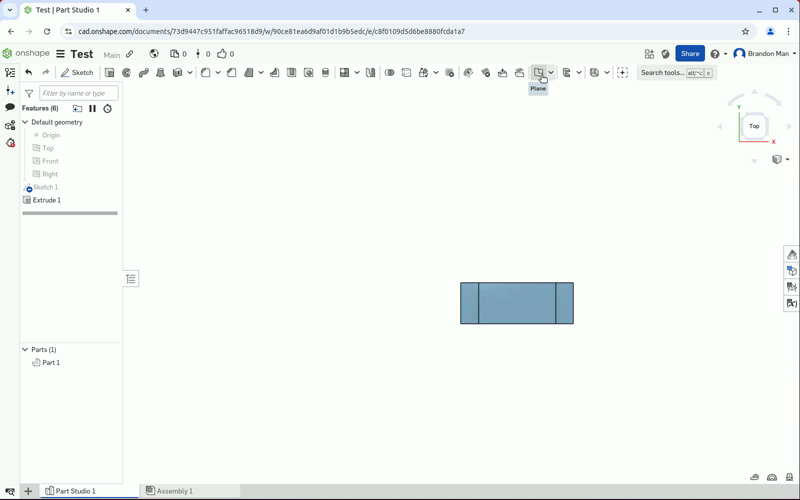
click(541, 75)
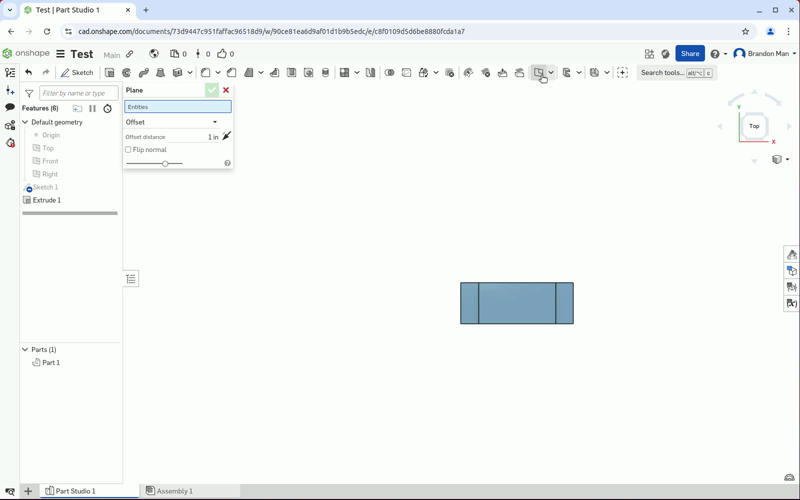
mouse_move(73, 150)
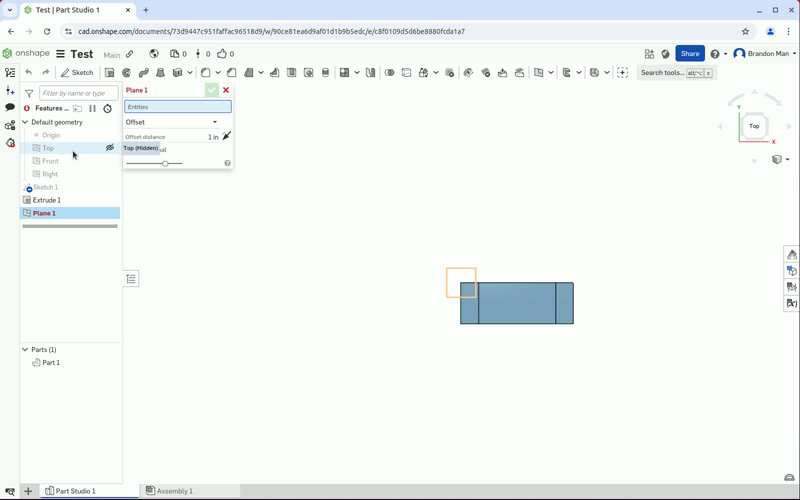
click(73, 150)
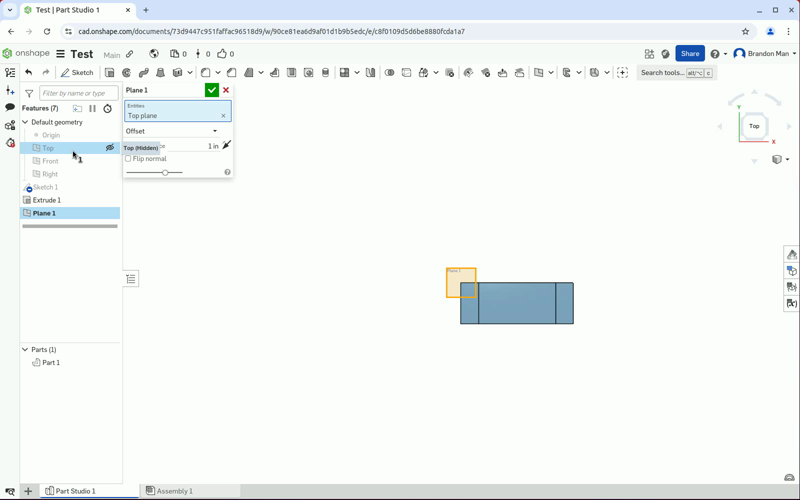
key(tab, 2)
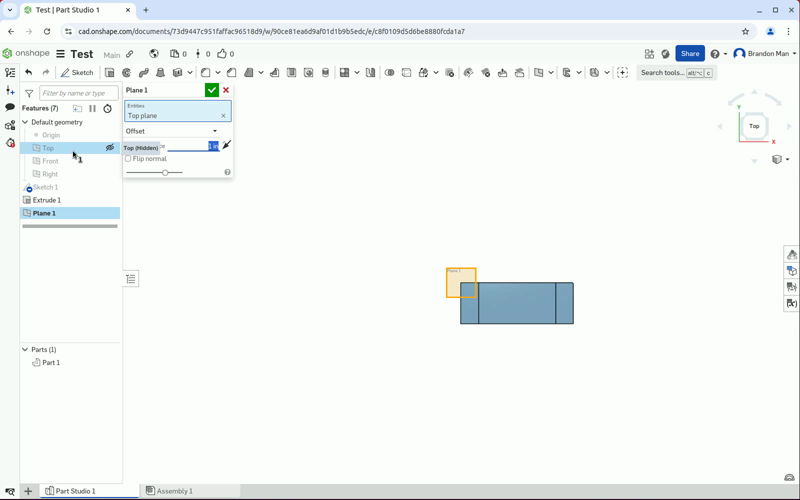
text(15.898)
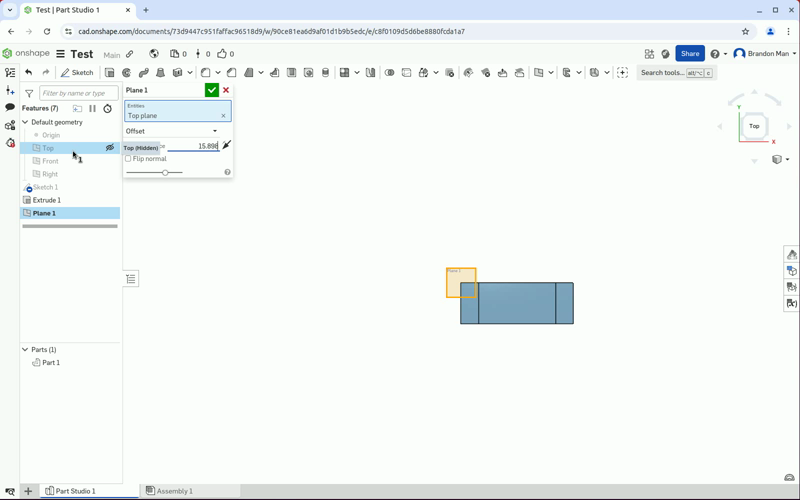
key(enter, 2)
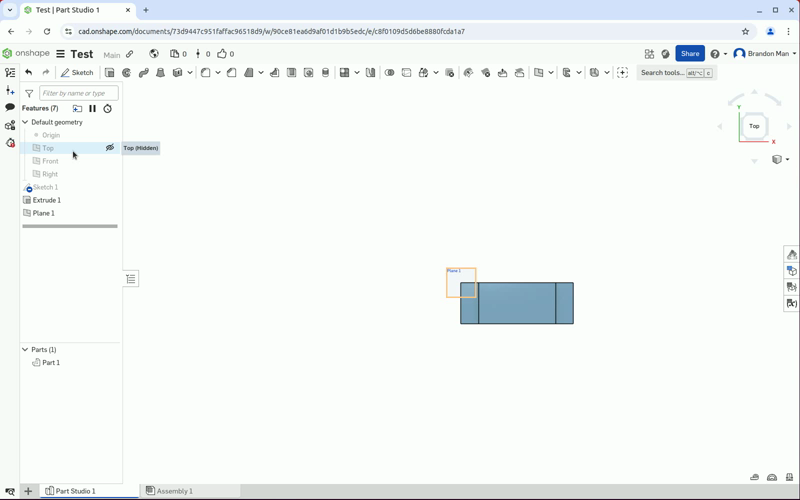
key(shift+s)
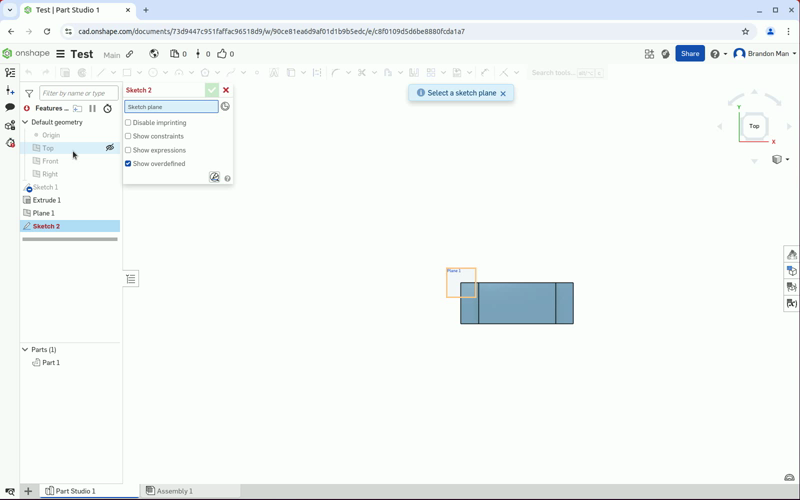
mouse_move(73, 215)
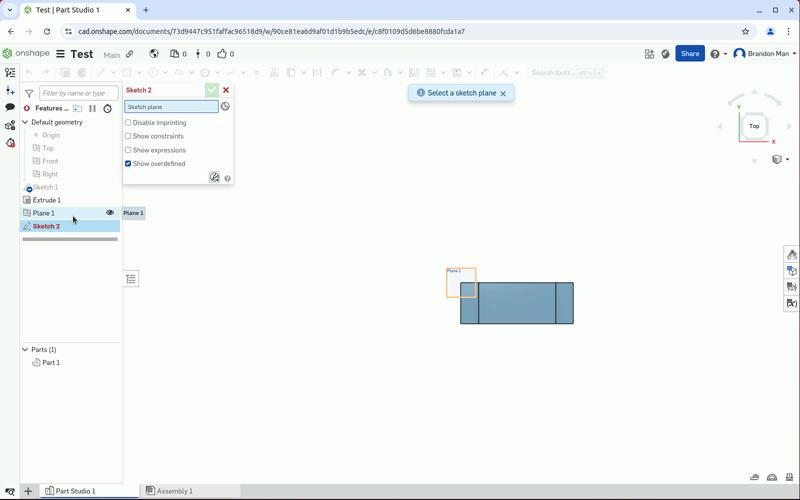
click(73, 215)
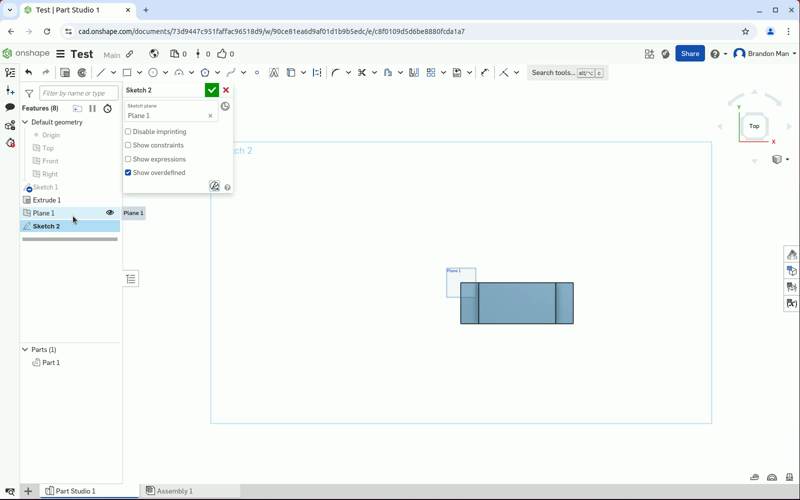
mouse_move(73, 352)
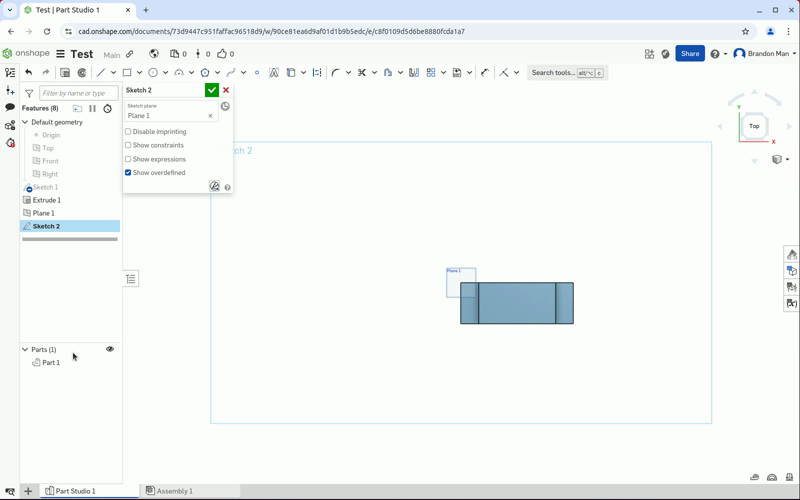
key(y)
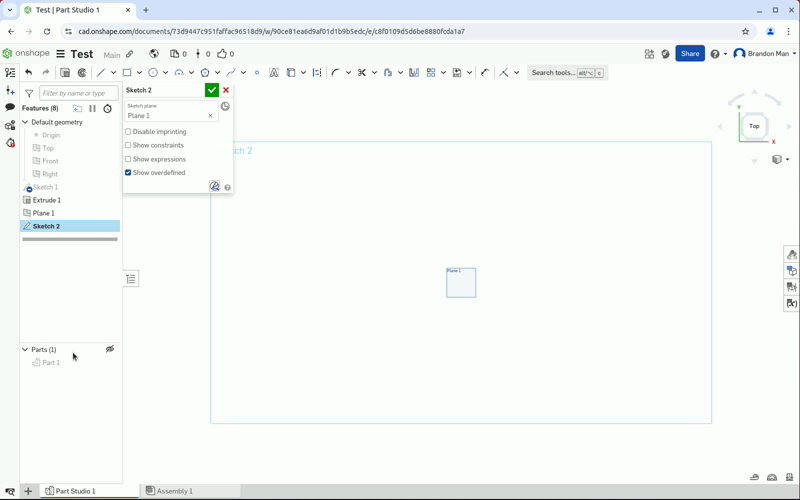
key(a)
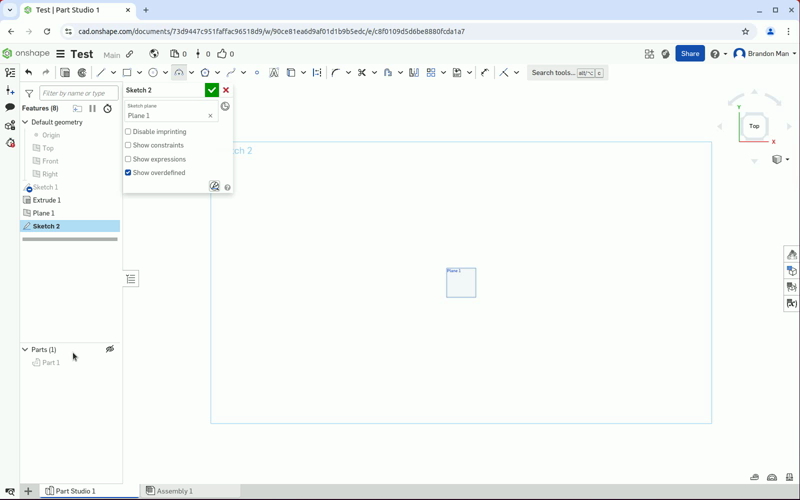
key_down(shift)
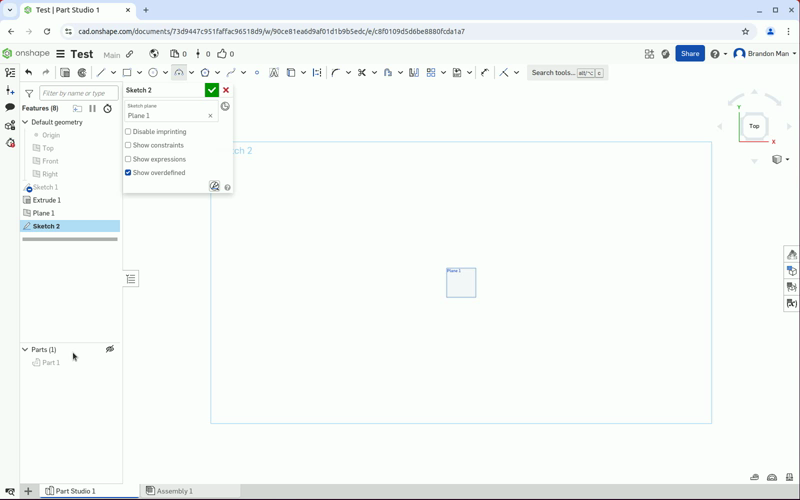
mouse_move(516, 312)
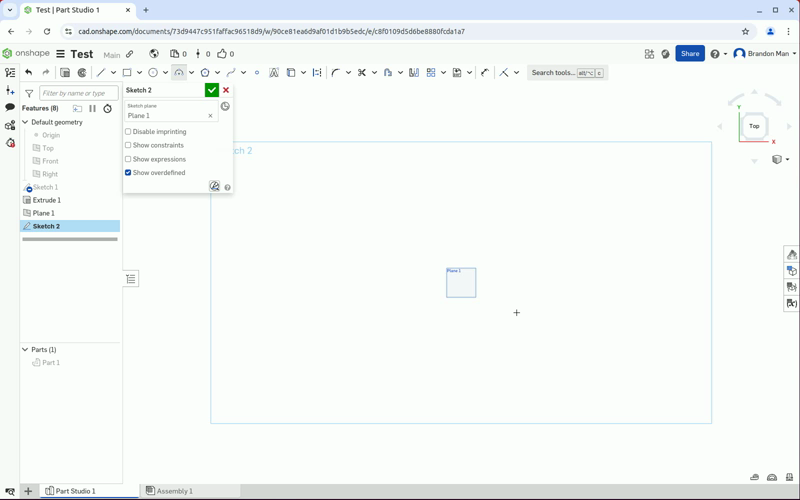
click(516, 312)
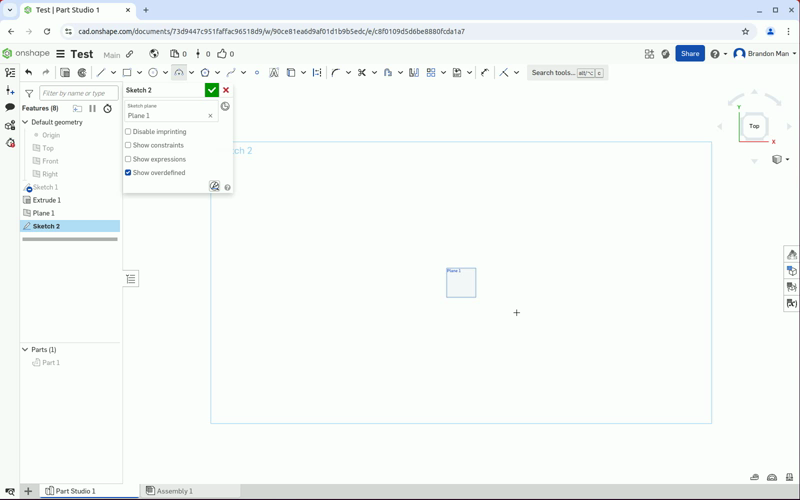
key_up(shift)
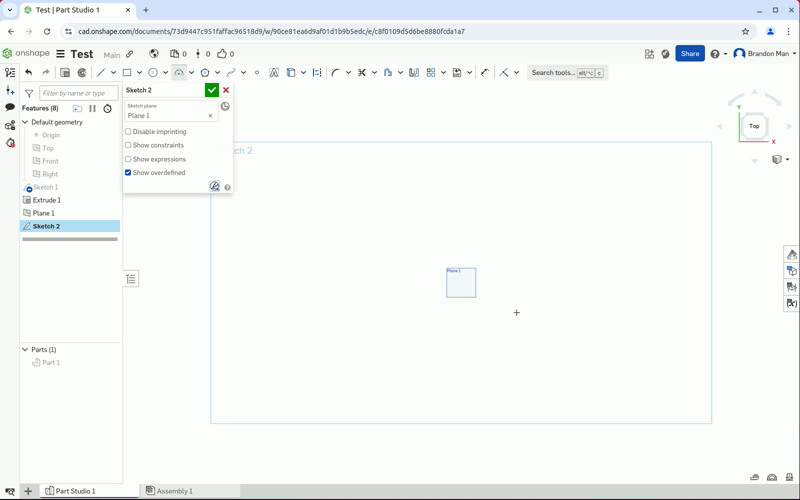
key_down(shift)
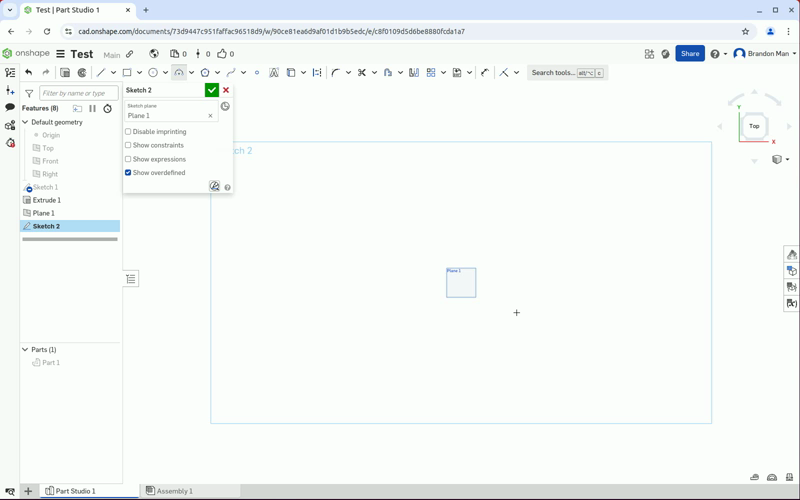
mouse_move(516, 293)
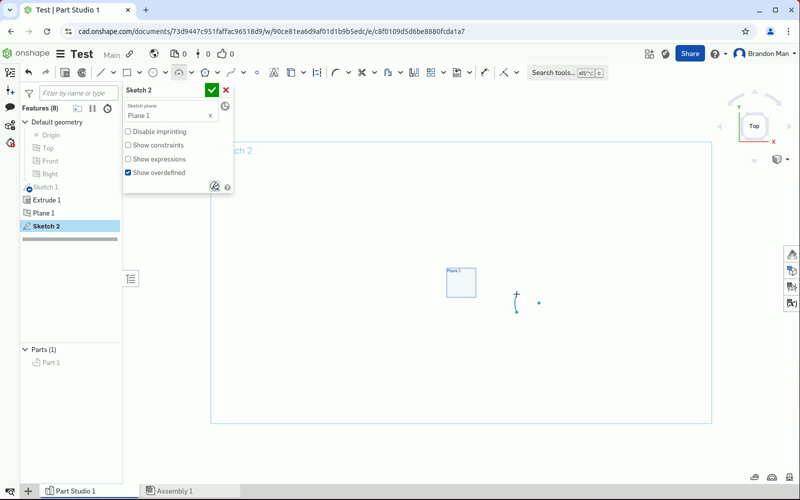
click(516, 293)
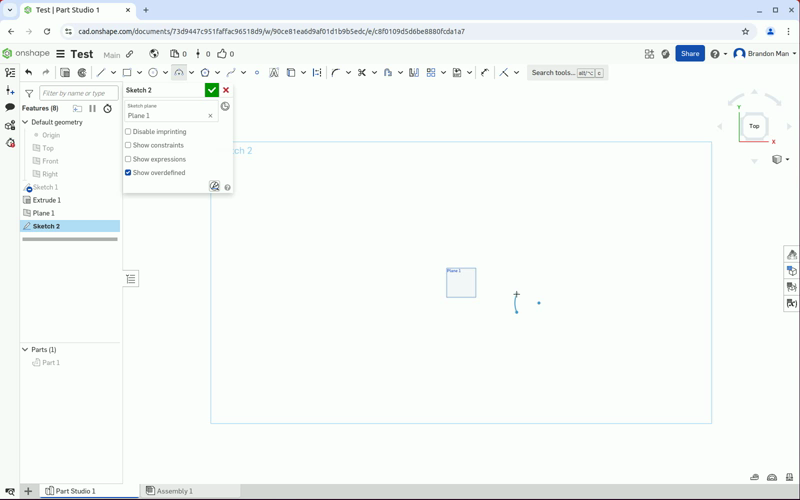
mouse_move(519, 303)
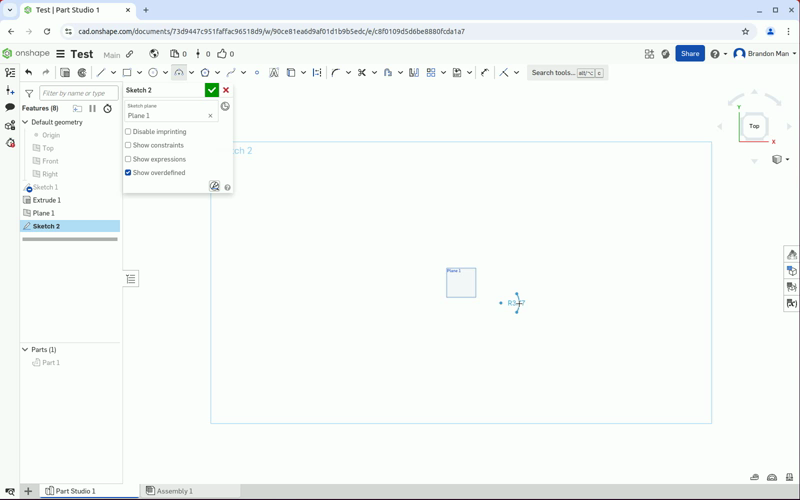
click(519, 303)
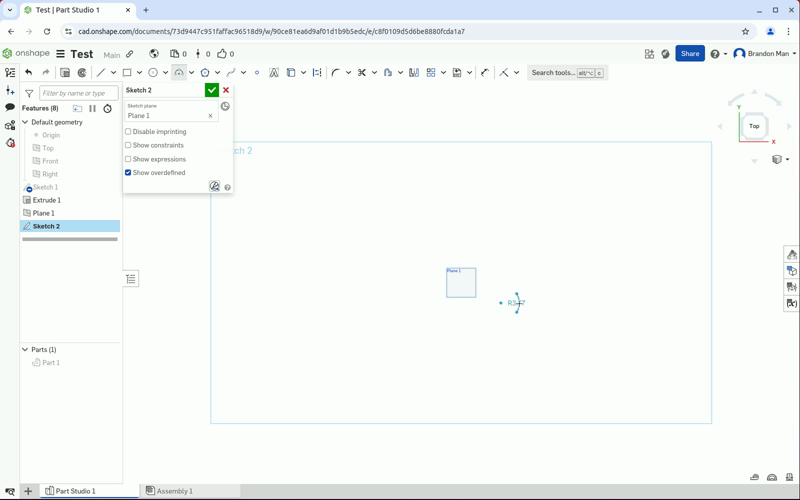
key_up(shift)
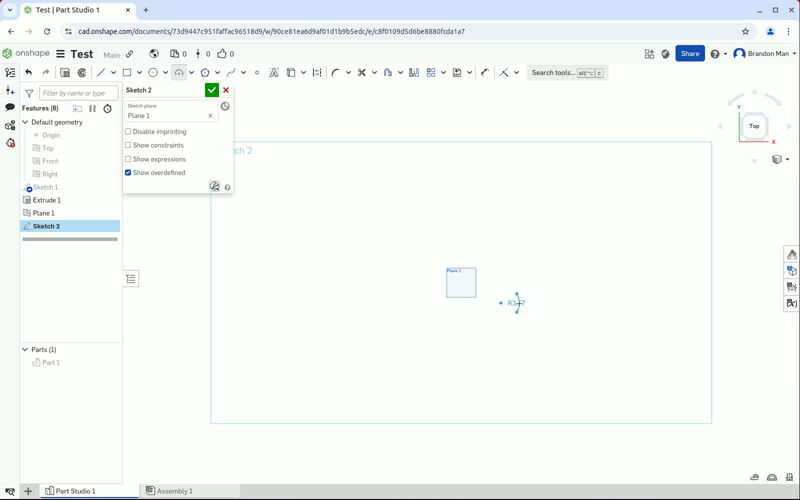
mouse_move(516, 293)
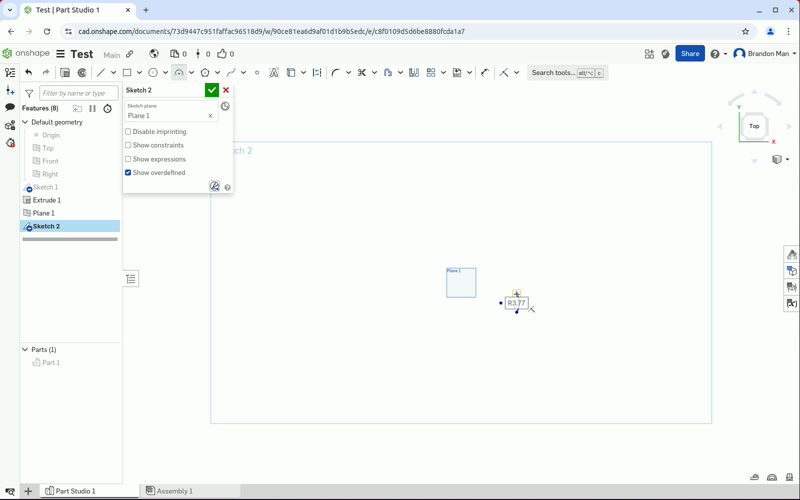
click(516, 293)
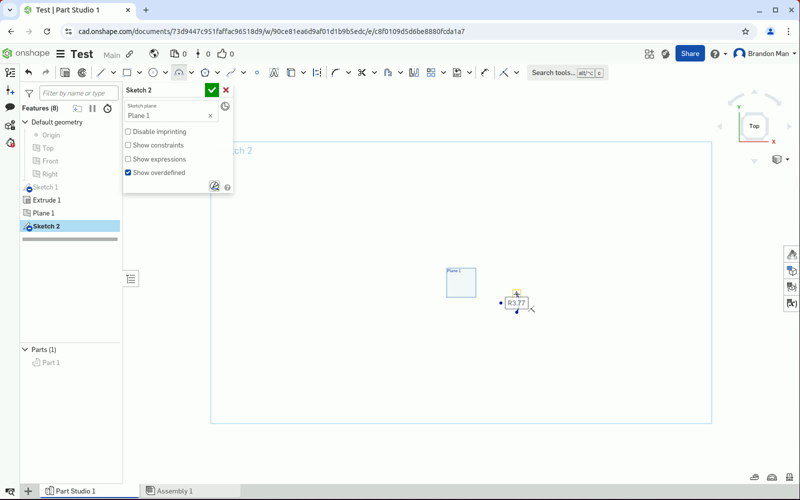
mouse_move(516, 312)
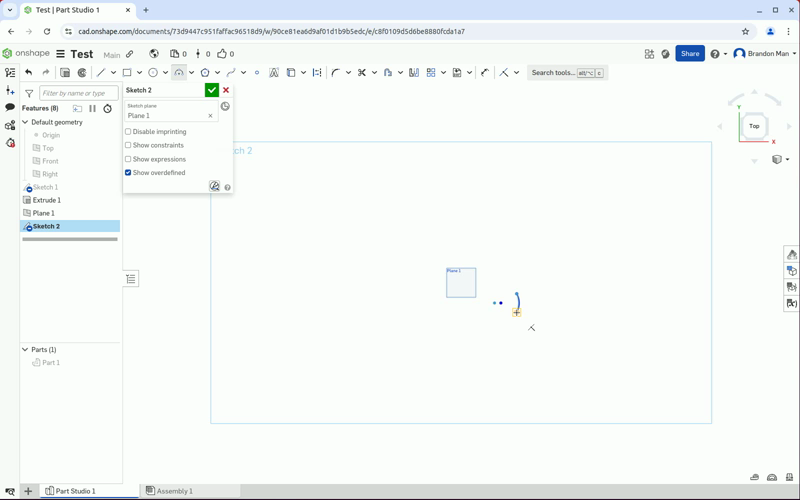
click(516, 312)
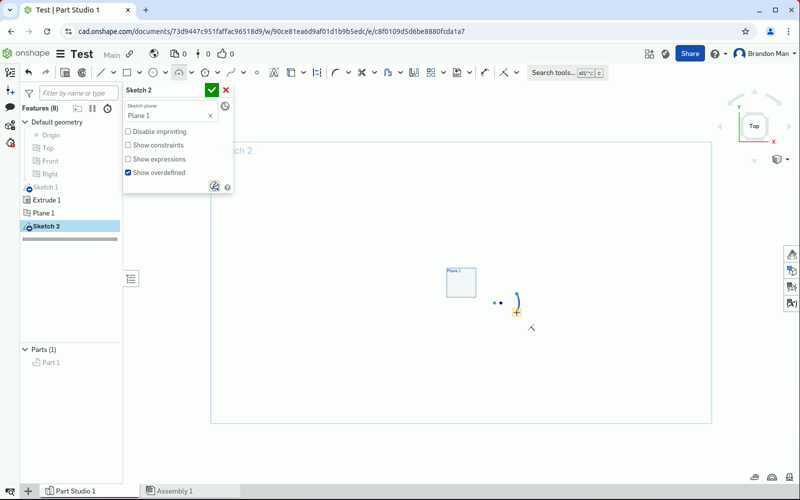
key_down(shift)
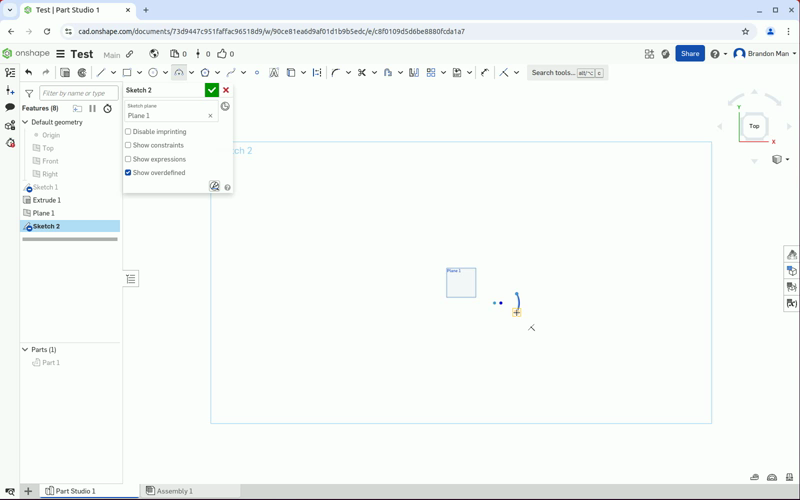
mouse_move(510, 303)
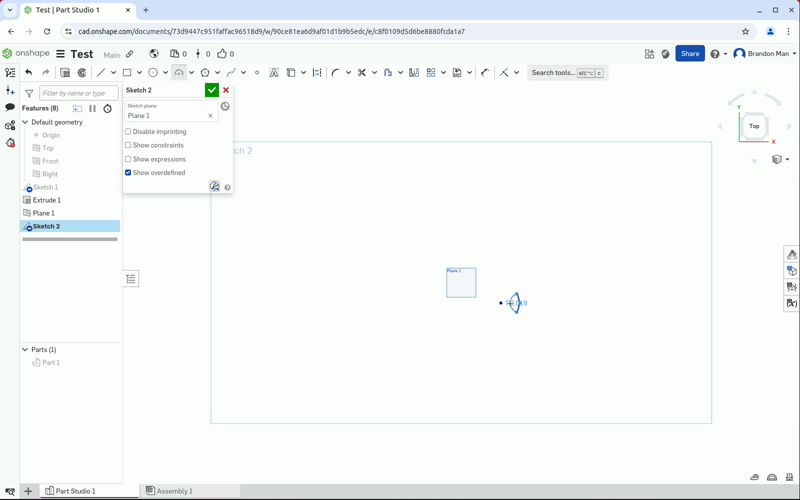
click(510, 303)
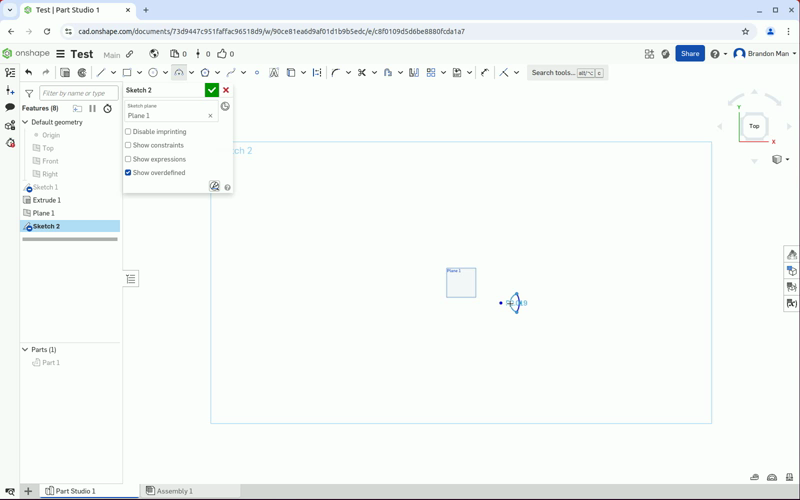
key_up(shift)
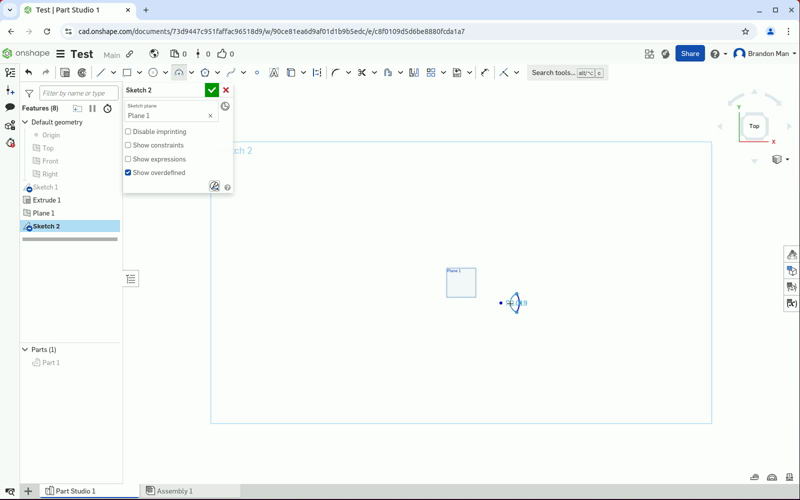
key(esc)
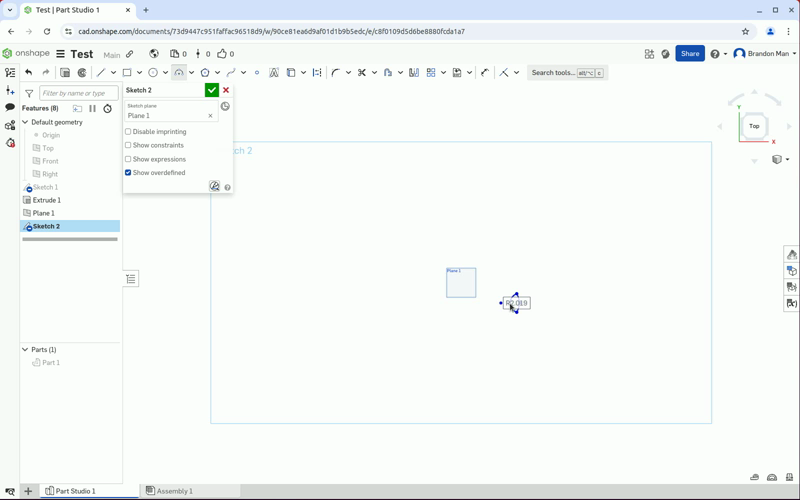
mouse_move(511, 301)
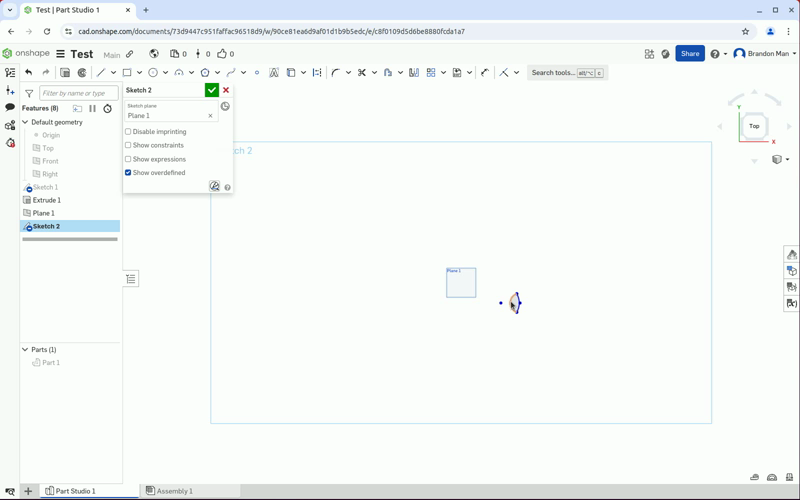
scroll(6)
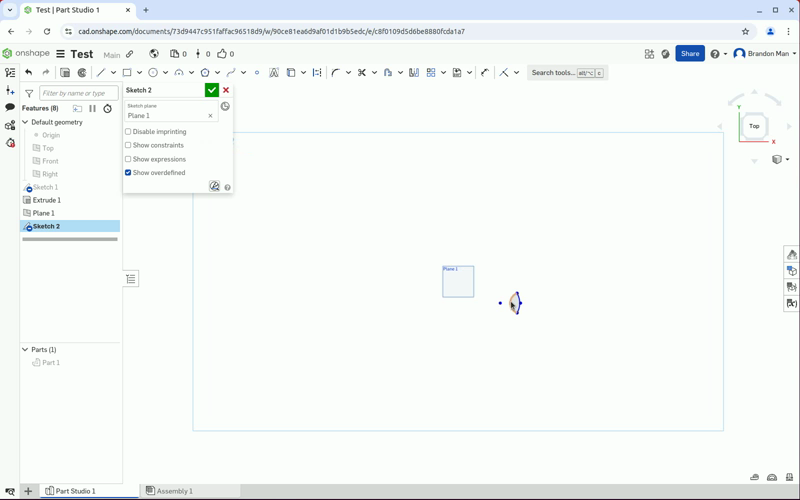
scroll(6)
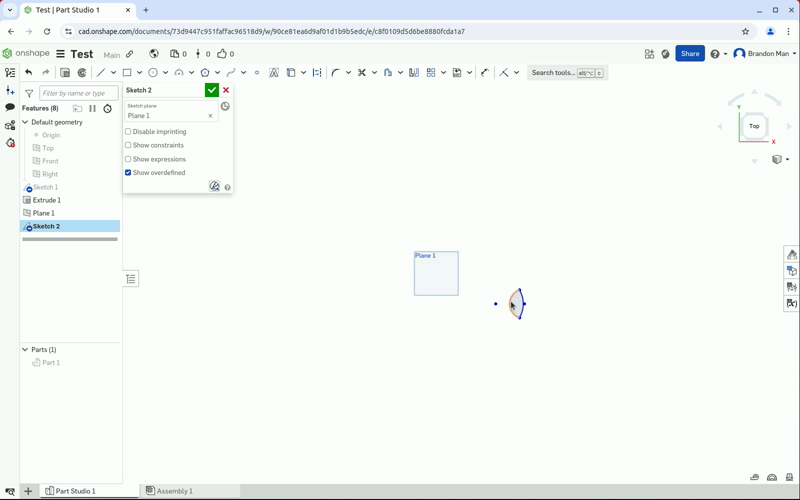
scroll(6)
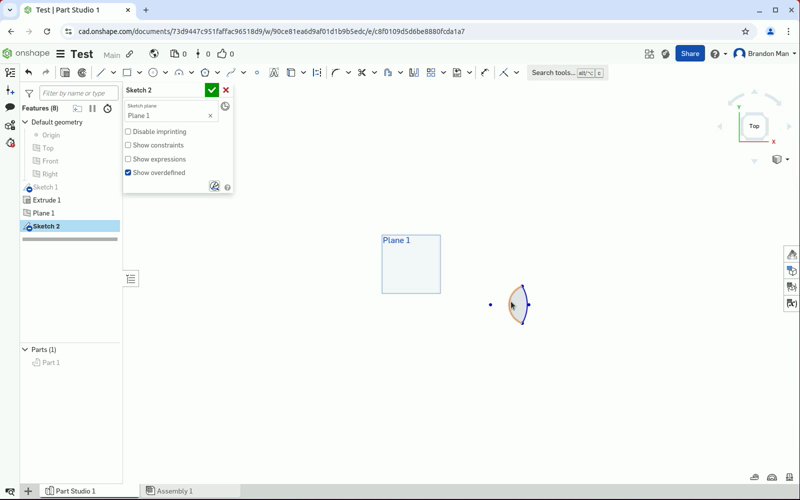
scroll(6)
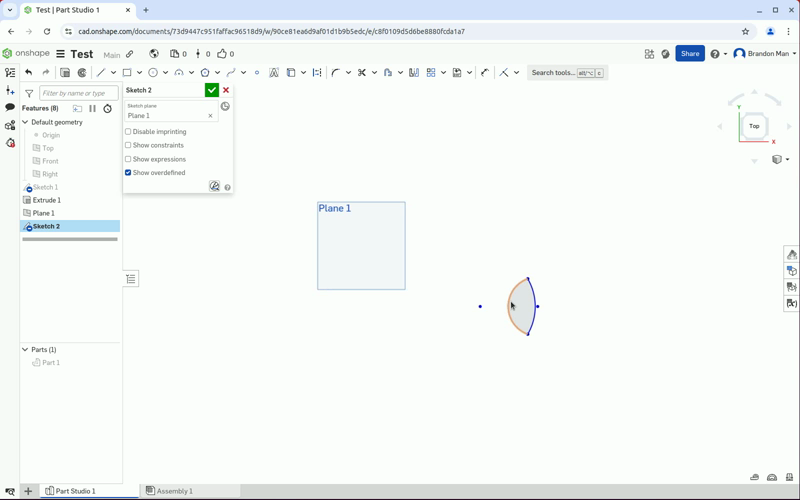
scroll(6)
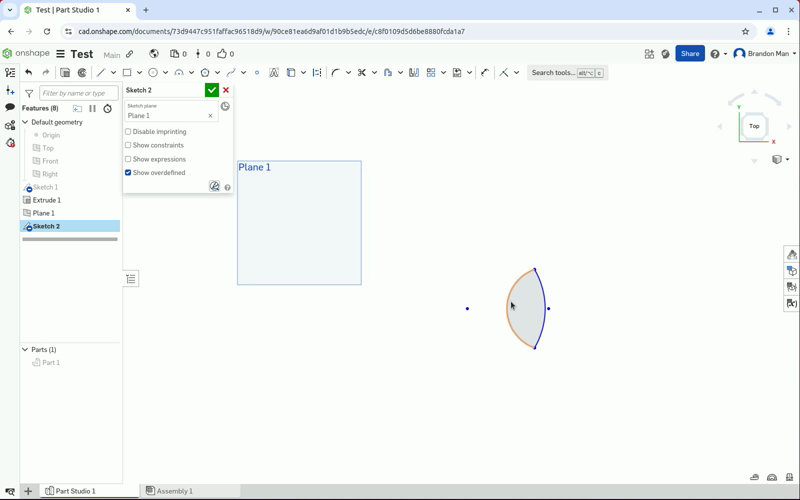
scroll(6)
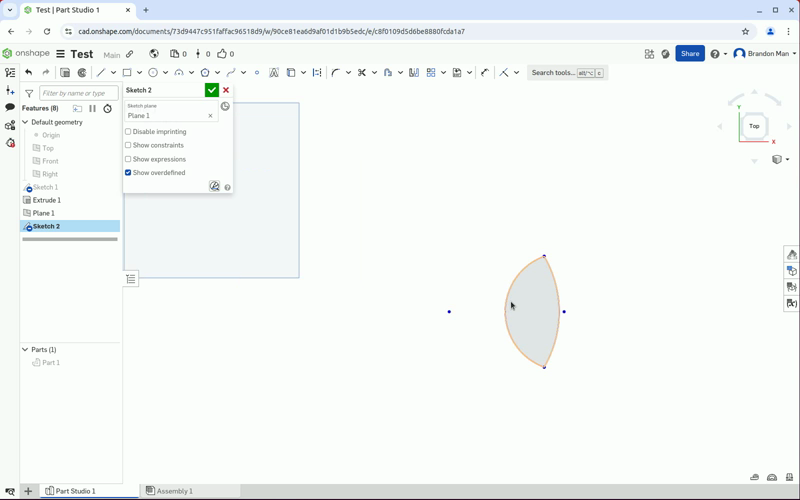
scroll(6)
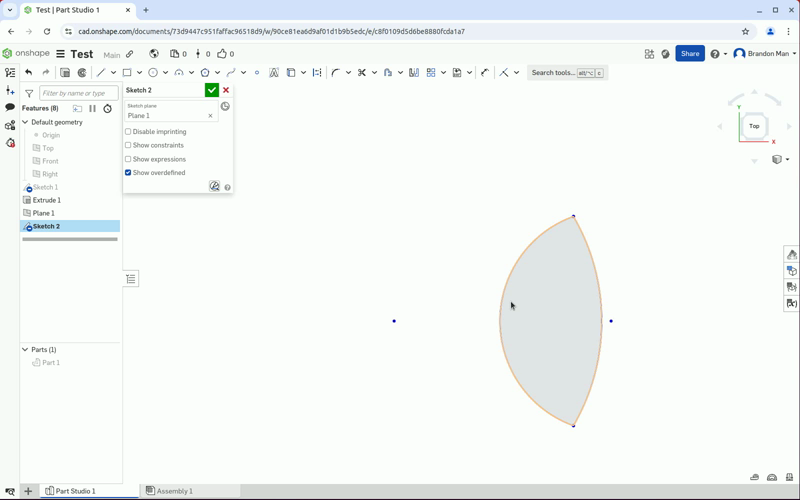
click(511, 301)
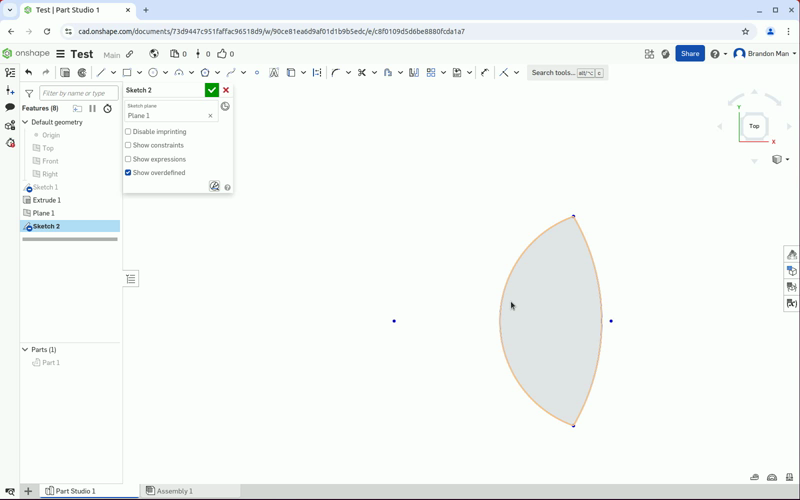
scroll(-6)
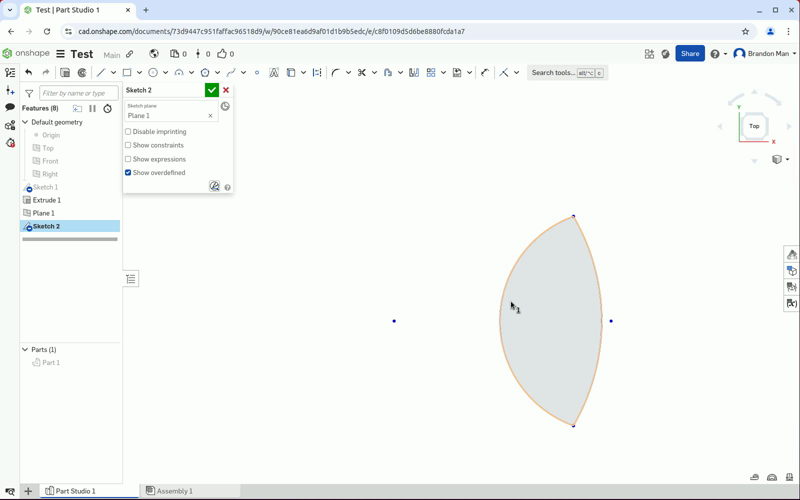
scroll(-6)
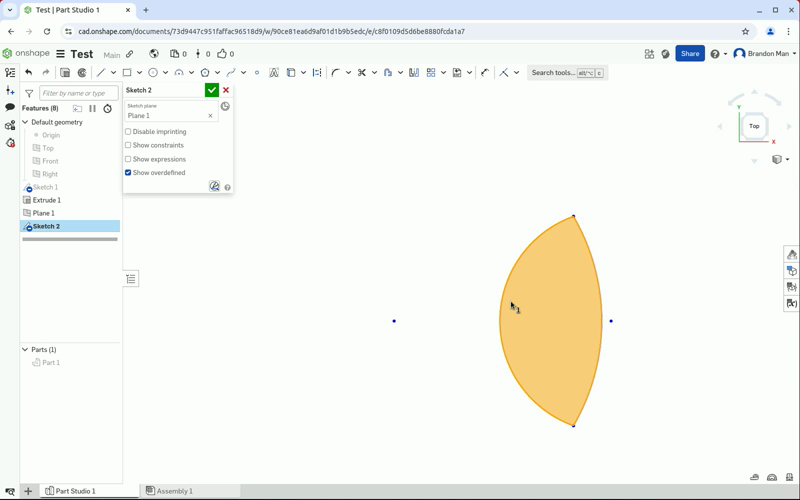
scroll(-6)
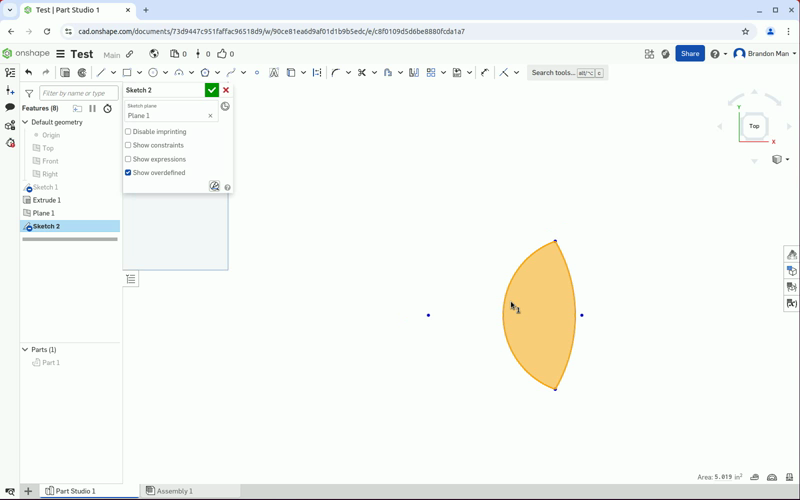
scroll(-6)
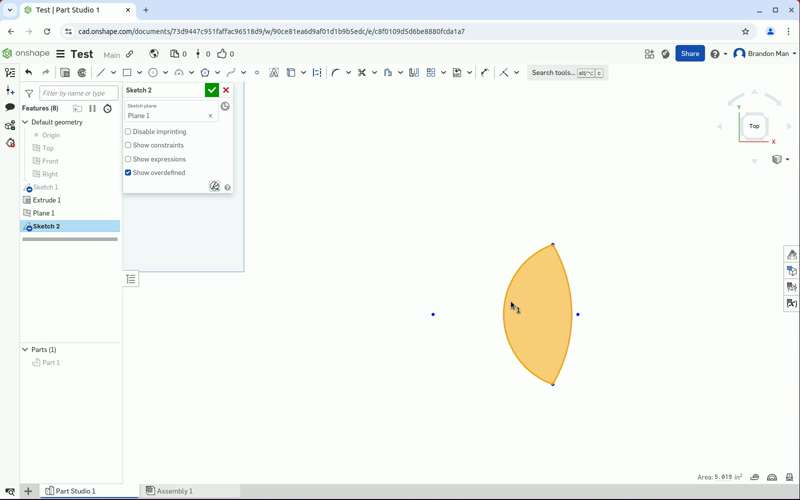
scroll(-6)
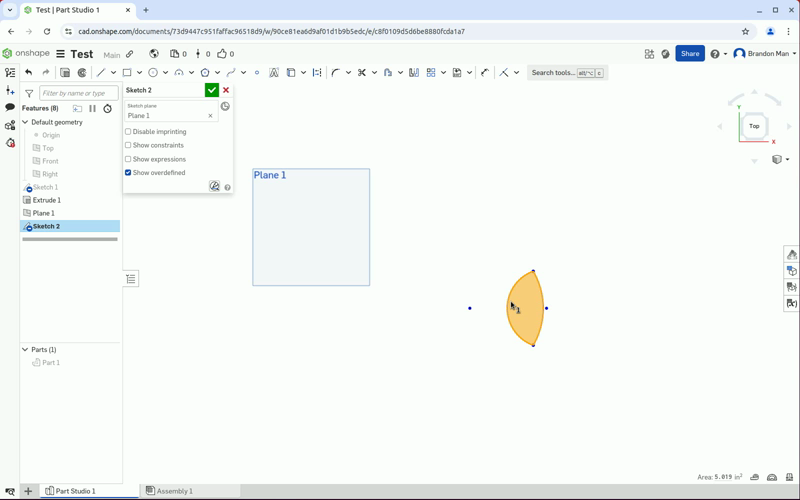
scroll(-6)
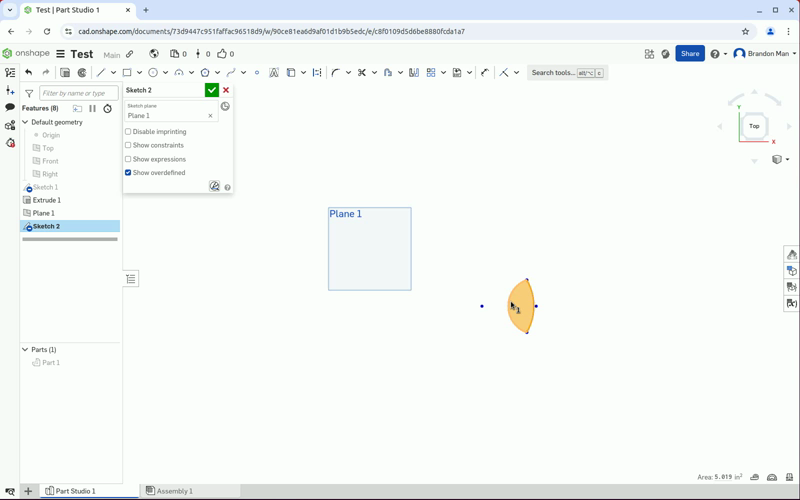
scroll(-6)
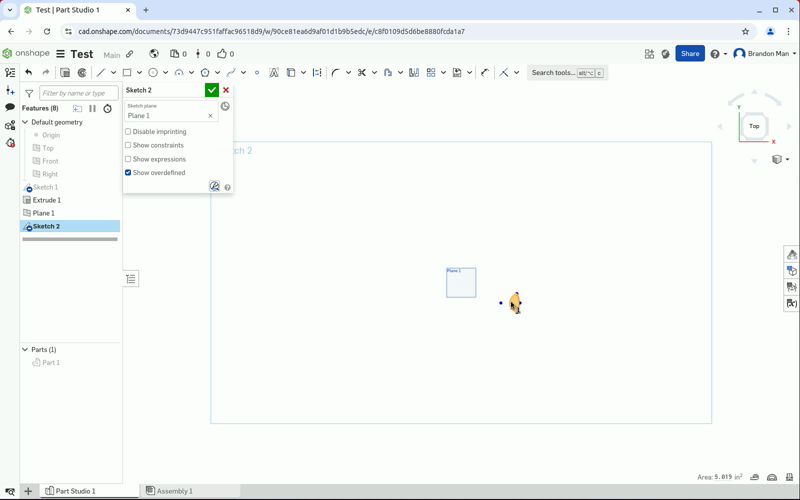
mouse_move(73, 352)
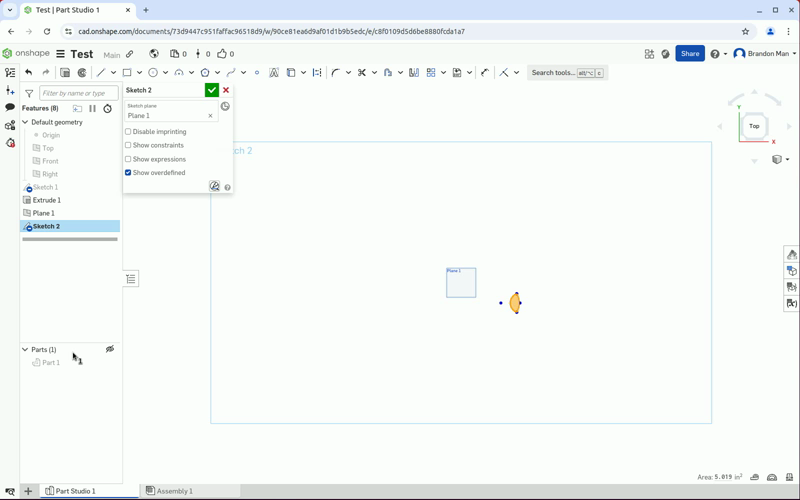
key(shift+y)
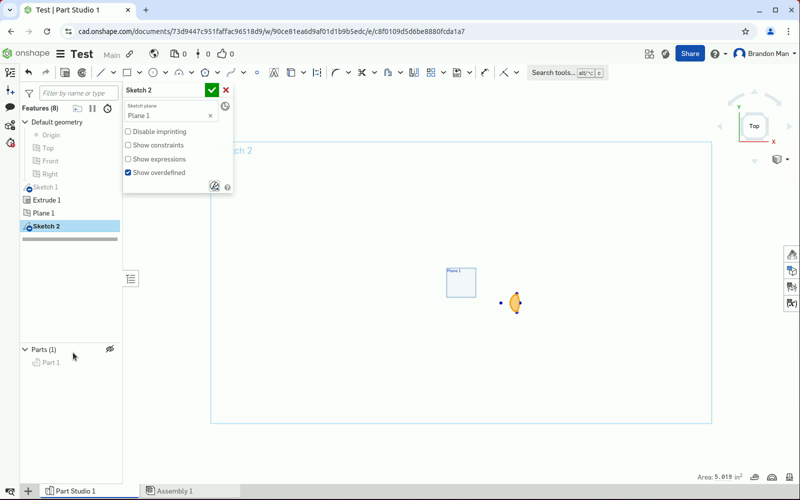
key(shift+e)
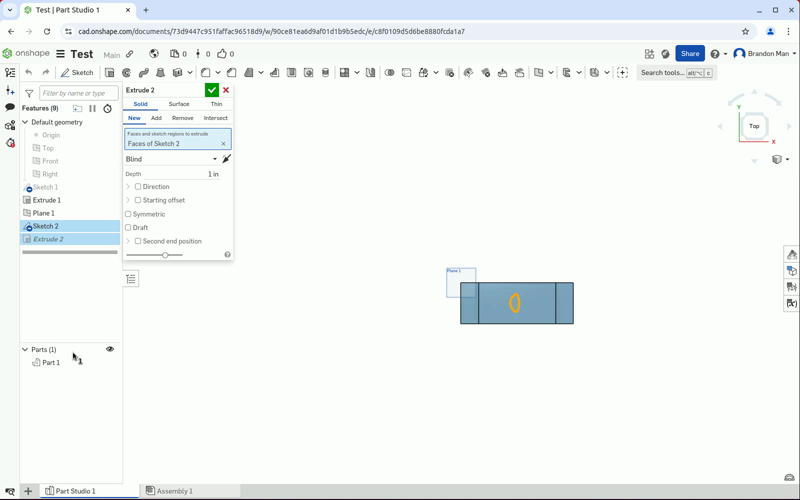
mouse_move(143, 106)
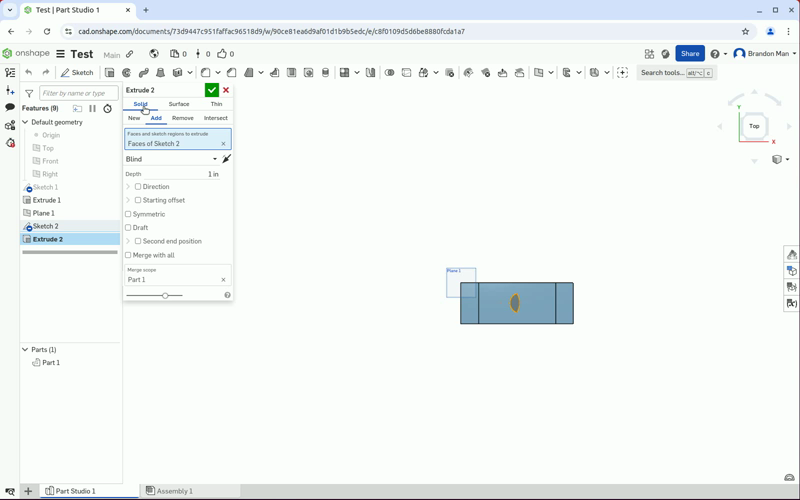
click(143, 106)
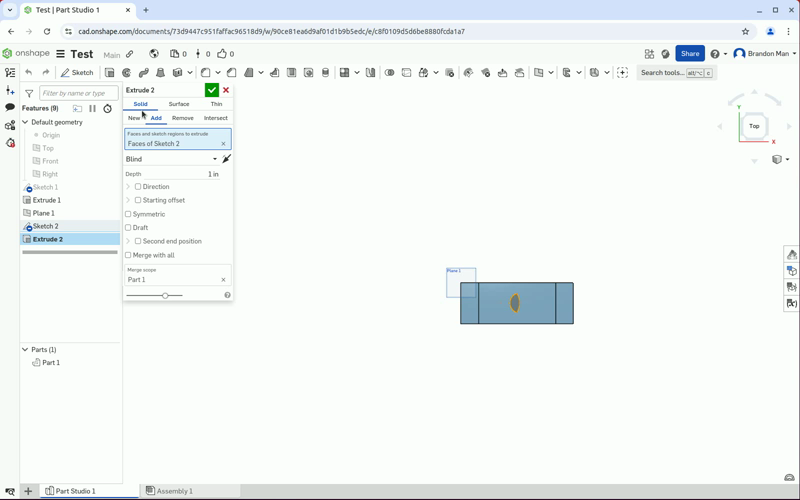
mouse_move(137, 120)
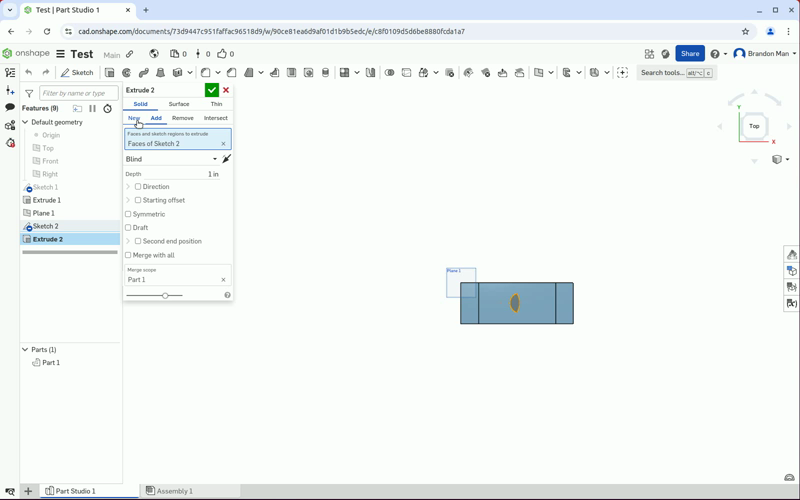
click(137, 120)
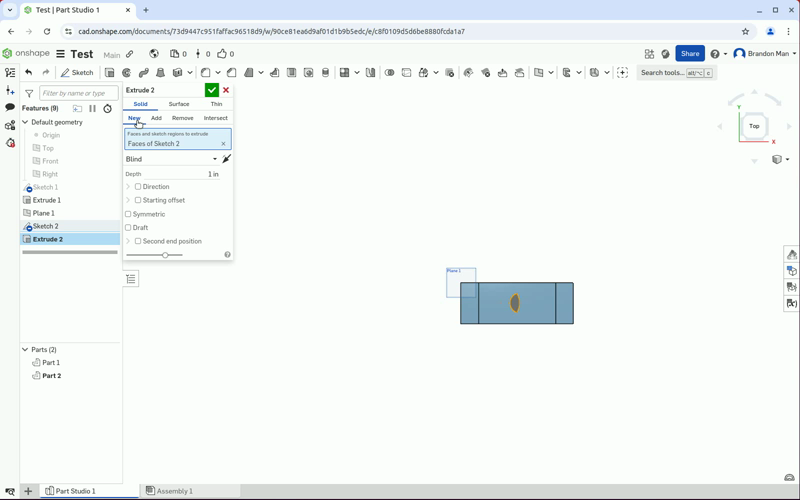
key(tab, 4)
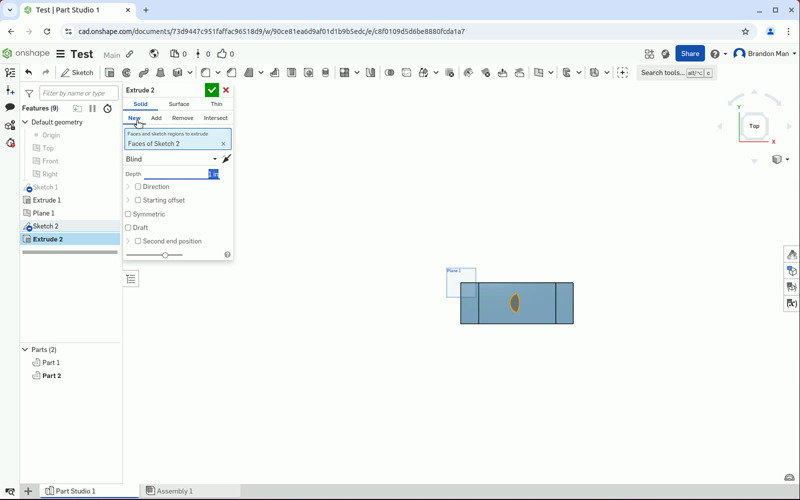
text(3.129)
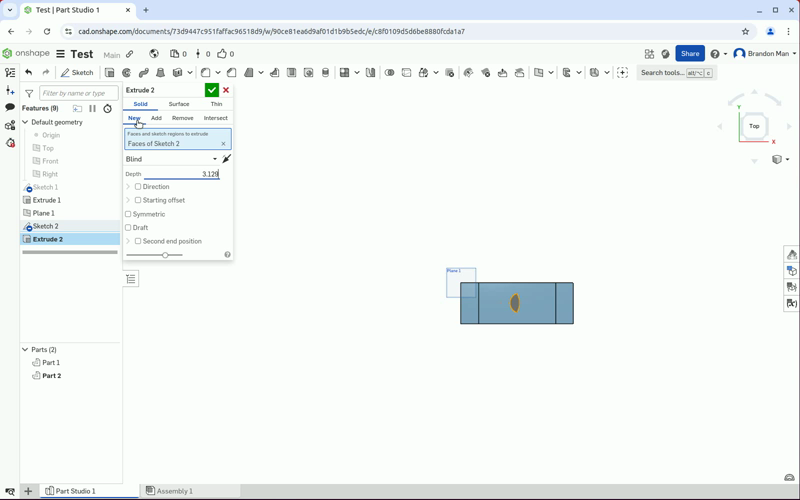
key(enter)
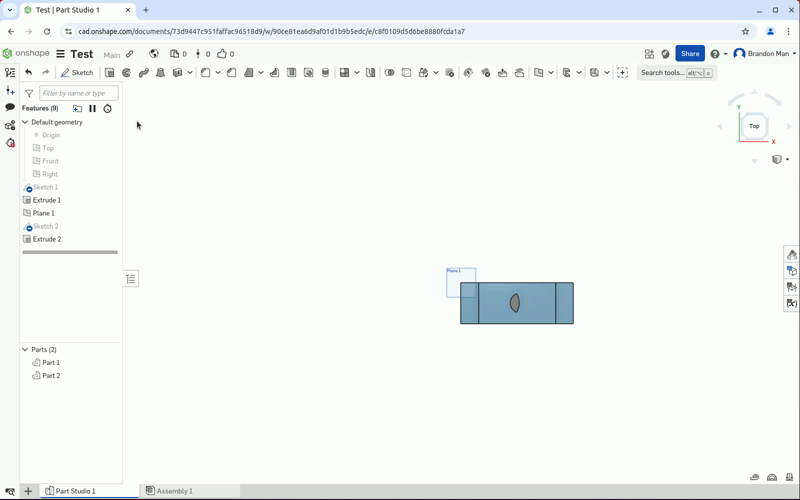
key(shift+h)
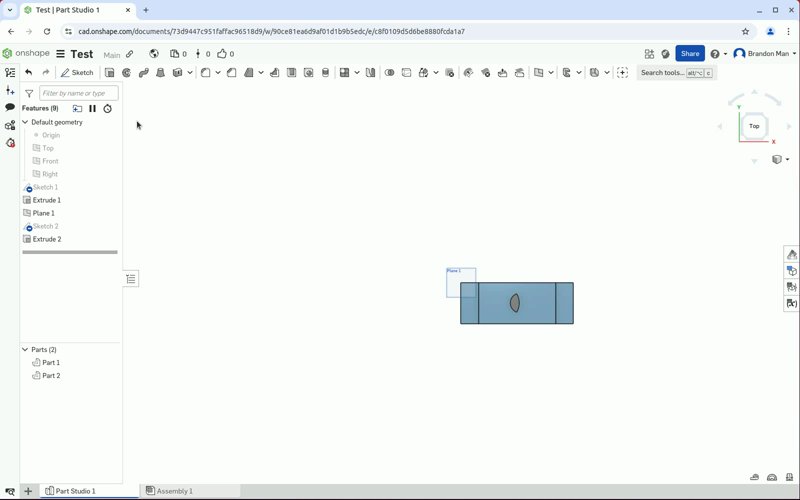
key(shift+h)
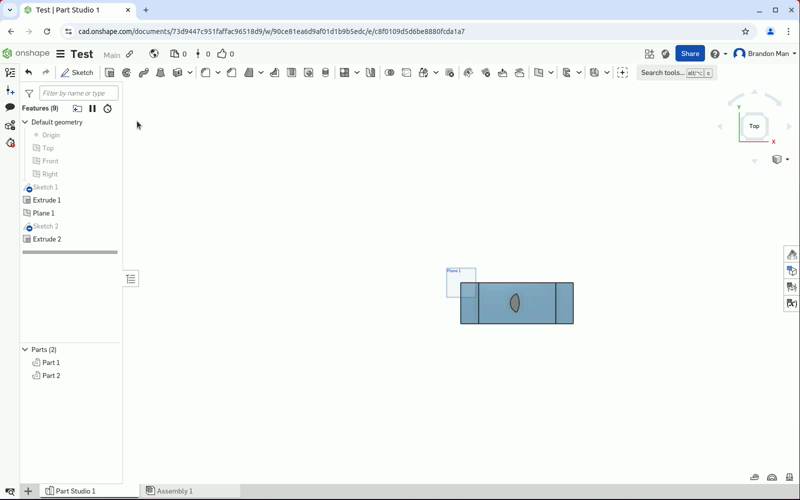
mouse_move(73, 189)
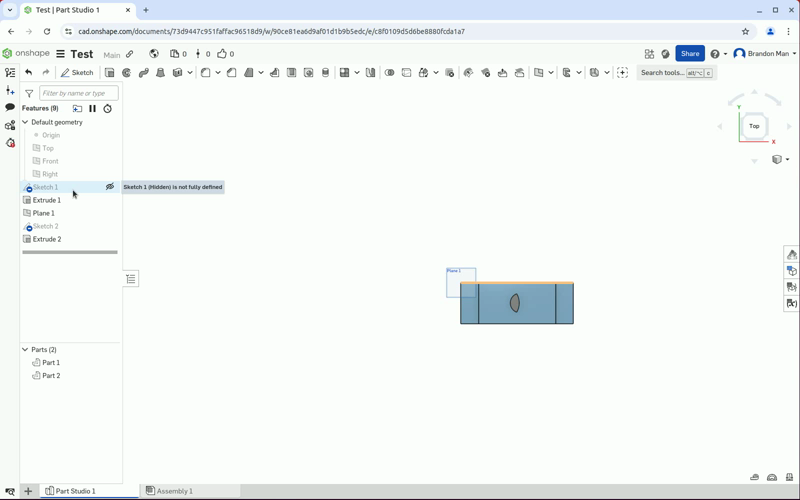
click(73, 189)
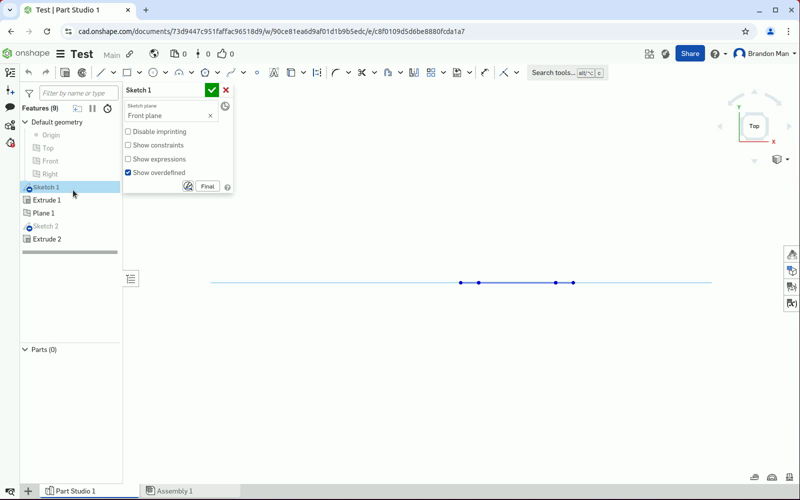
mouse_move(229, 92)
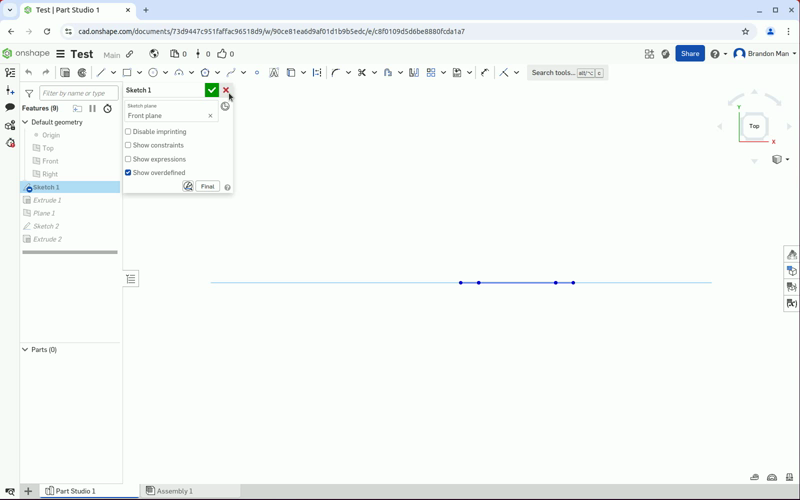
click(229, 92)
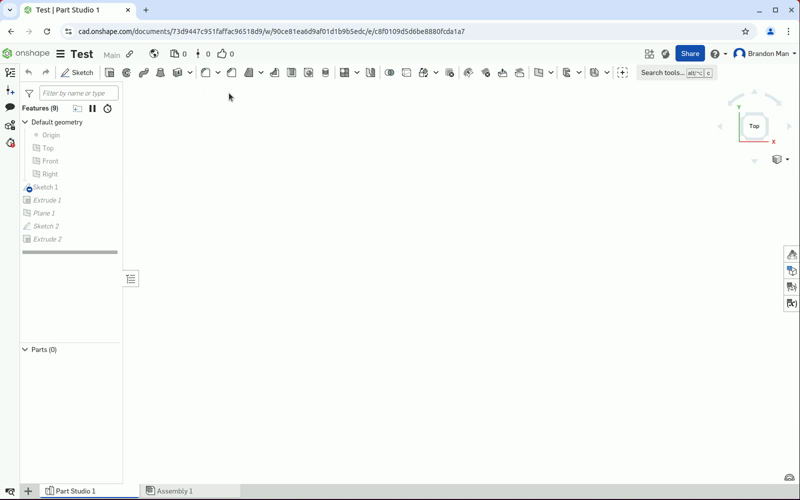
key(shift+s)
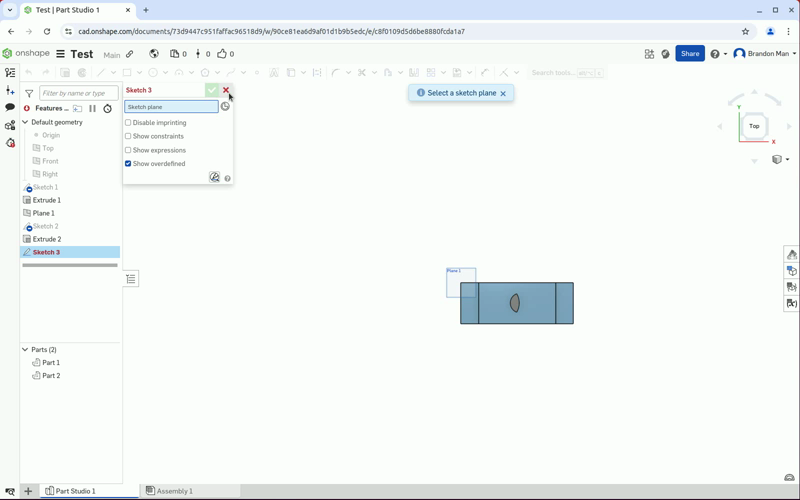
mouse_move(73, 215)
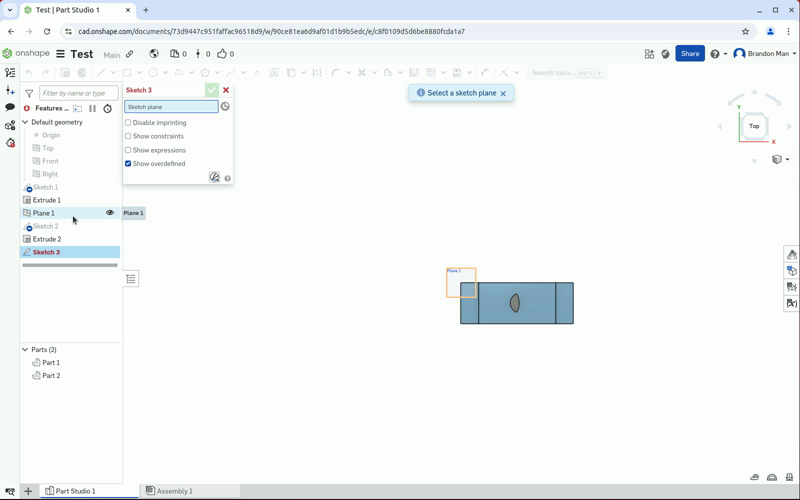
click(73, 215)
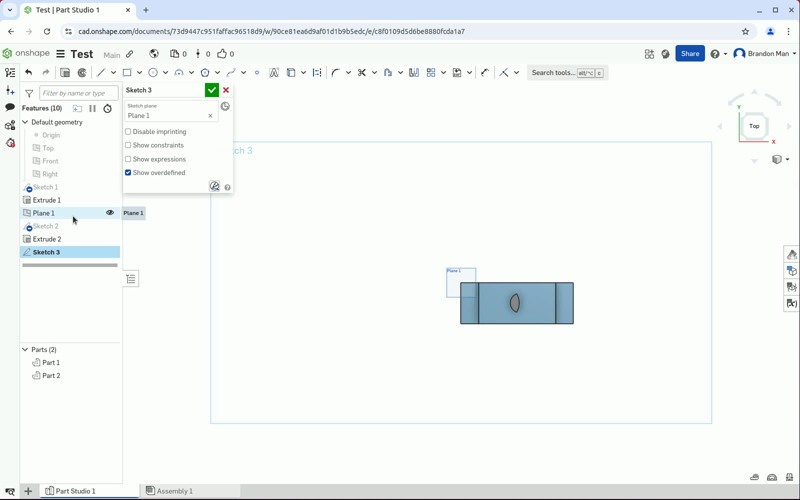
mouse_move(73, 352)
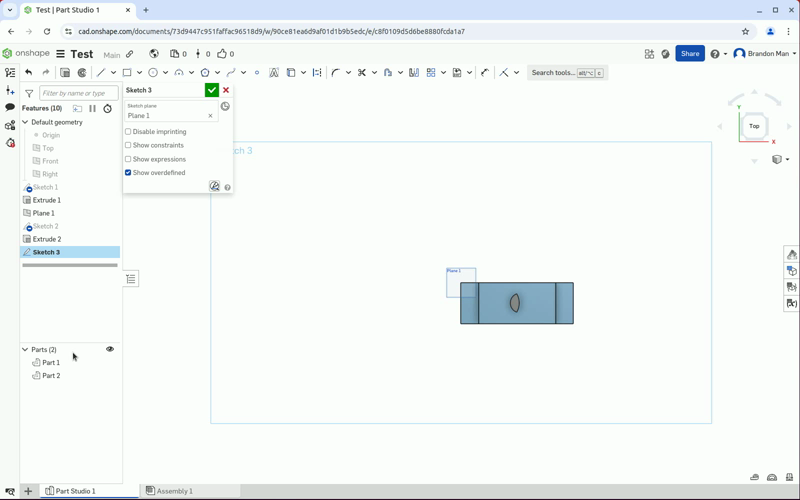
key(y)
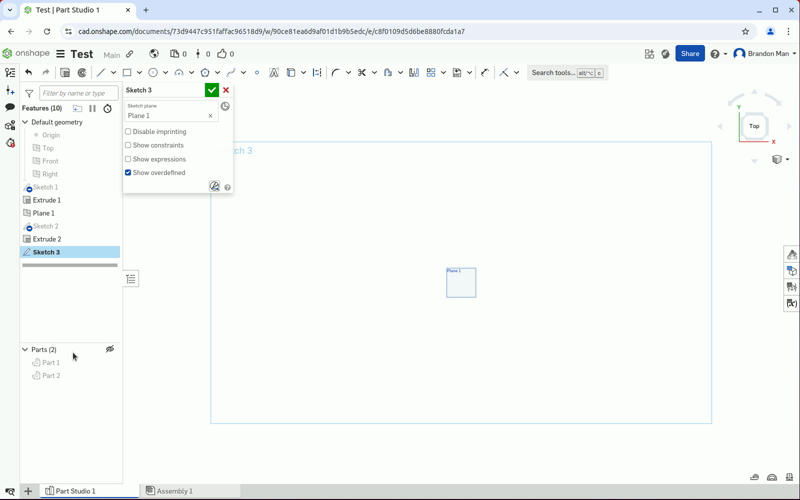
key(a)
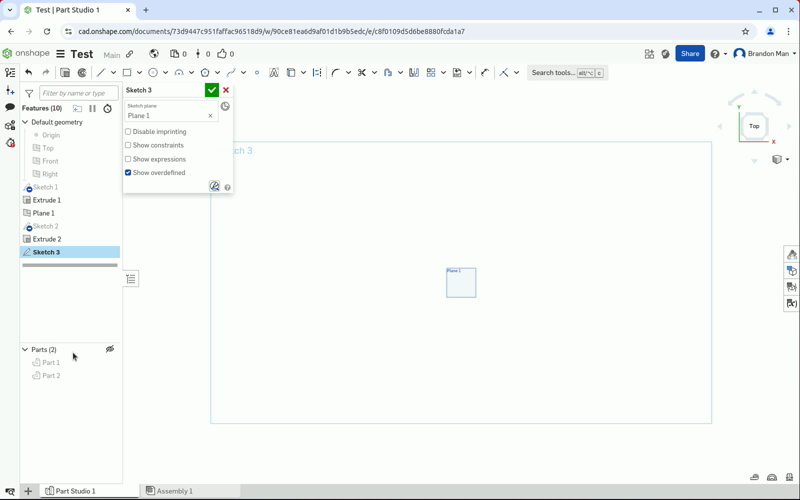
key_down(shift)
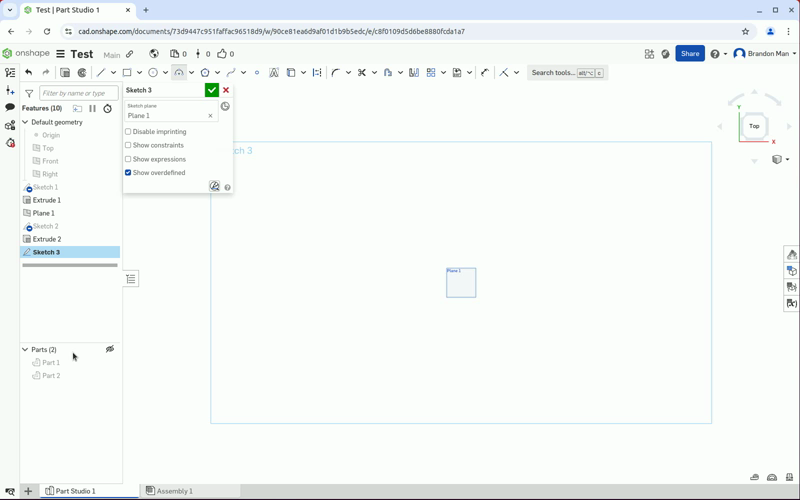
mouse_move(516, 312)
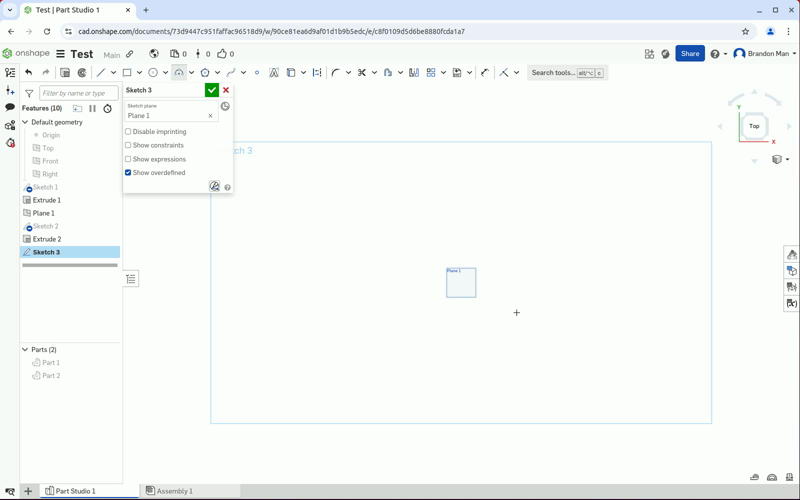
click(516, 312)
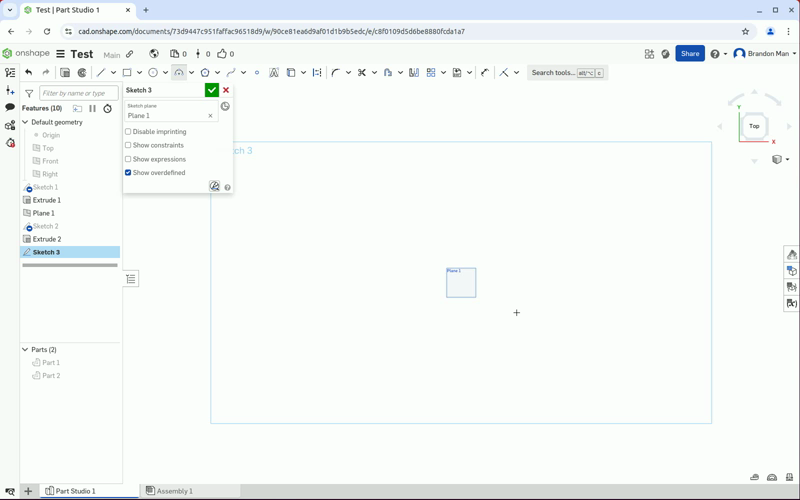
key_up(shift)
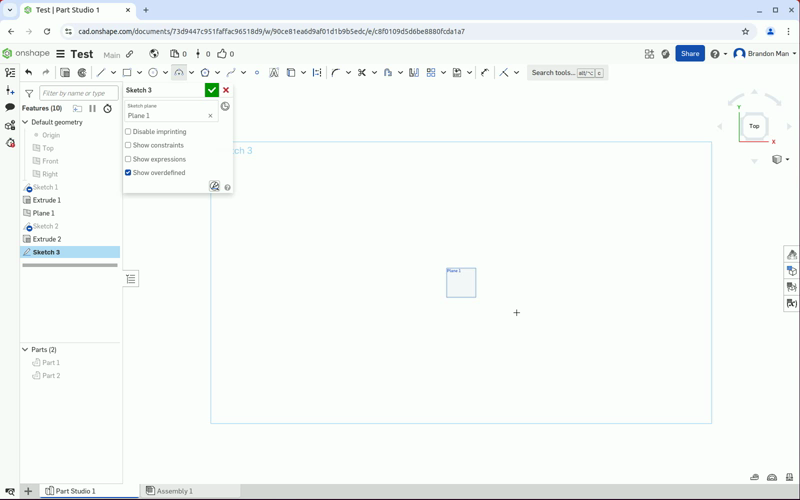
key_down(shift)
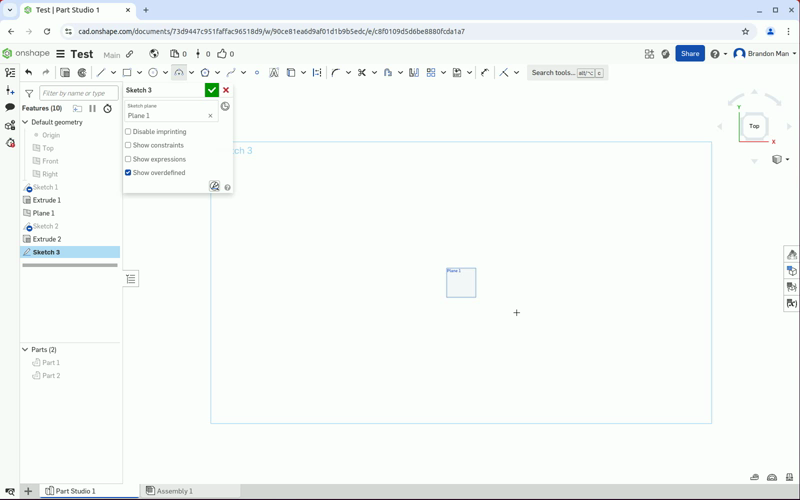
mouse_move(516, 294)
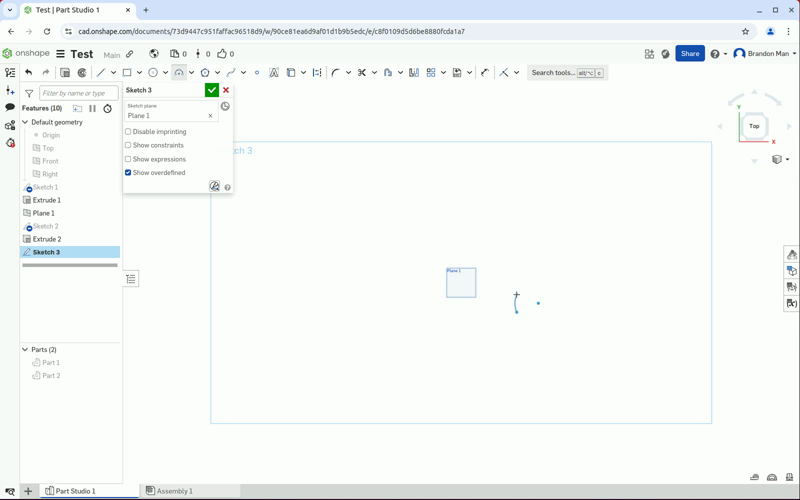
click(516, 294)
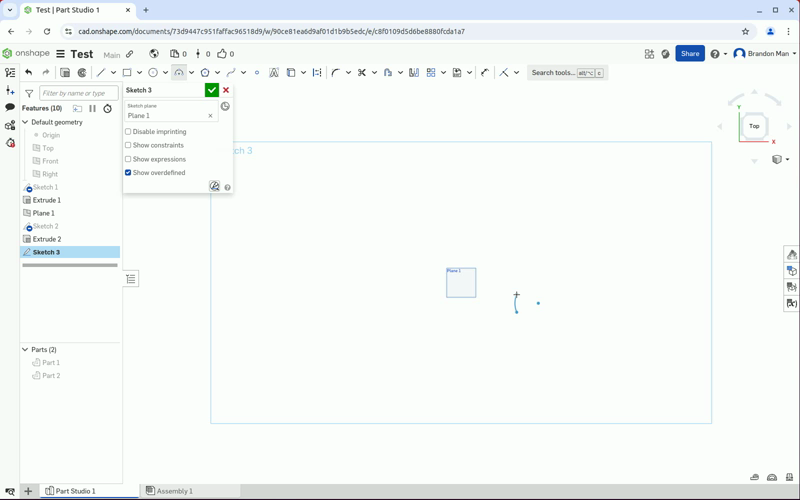
mouse_move(510, 303)
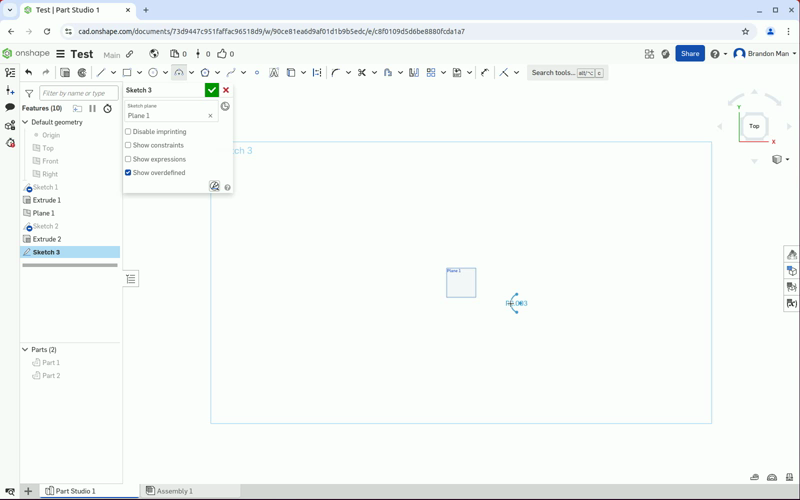
click(510, 303)
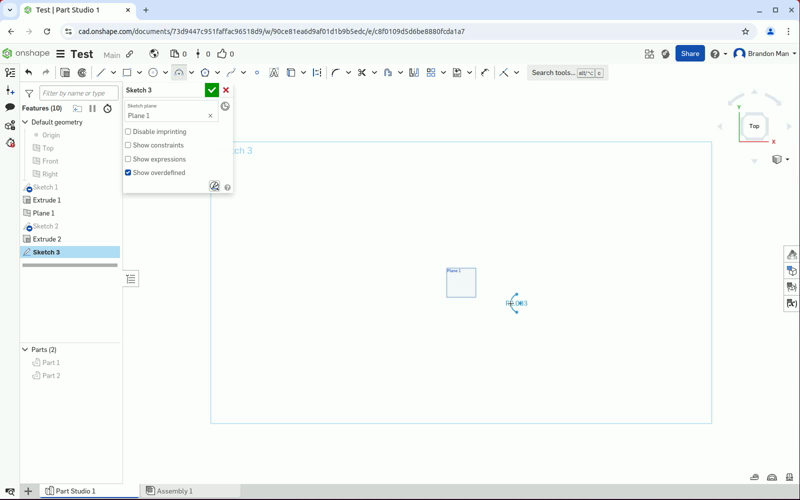
key_up(shift)
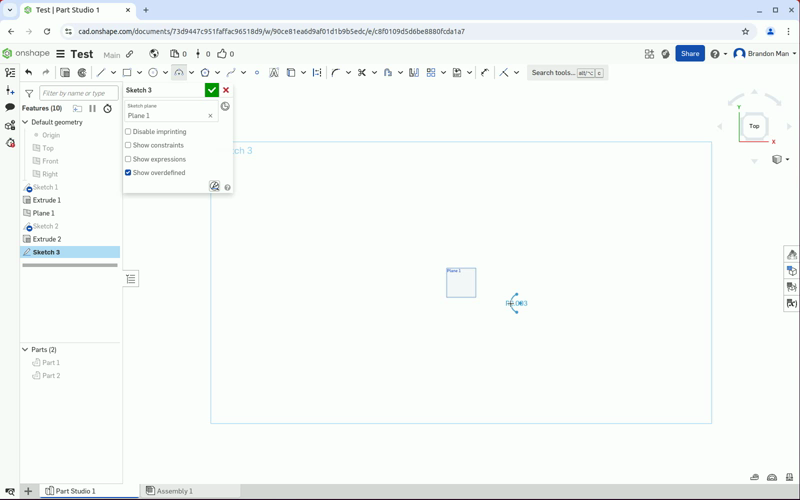
mouse_move(516, 294)
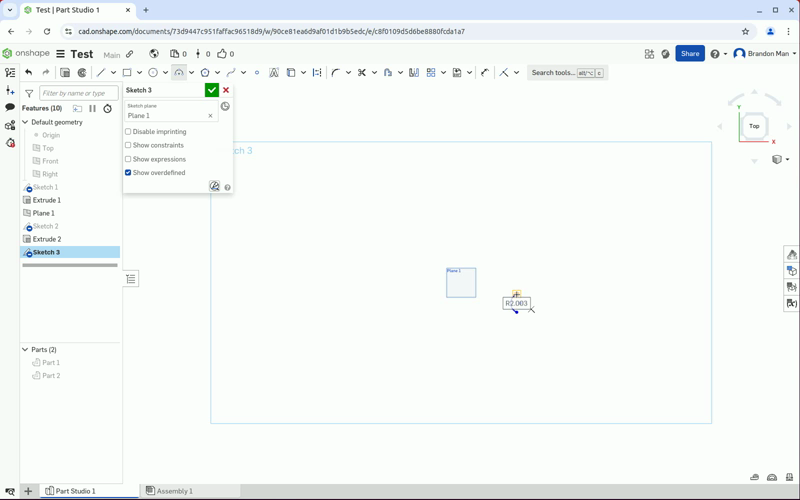
click(516, 294)
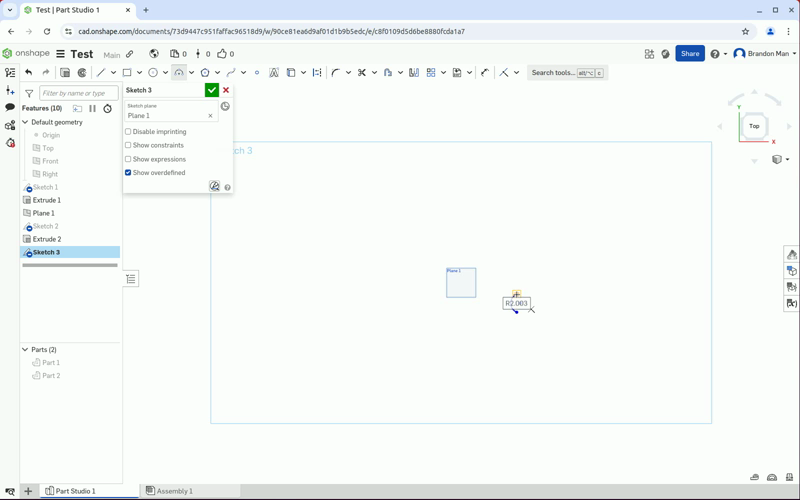
mouse_move(516, 312)
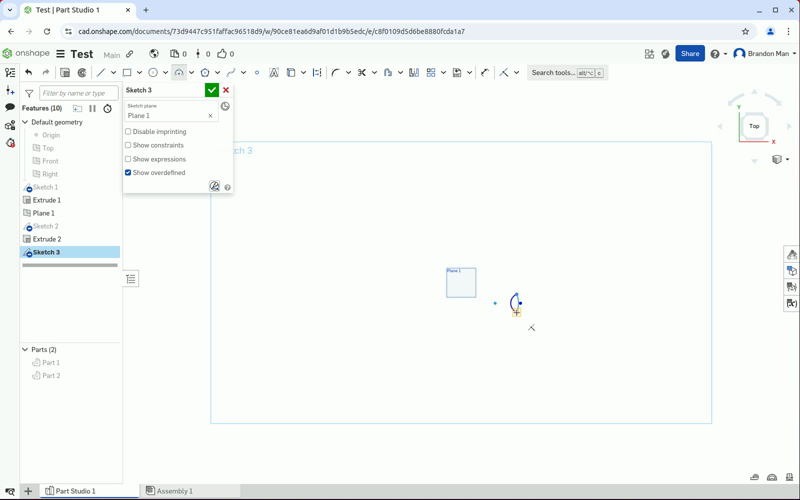
click(516, 312)
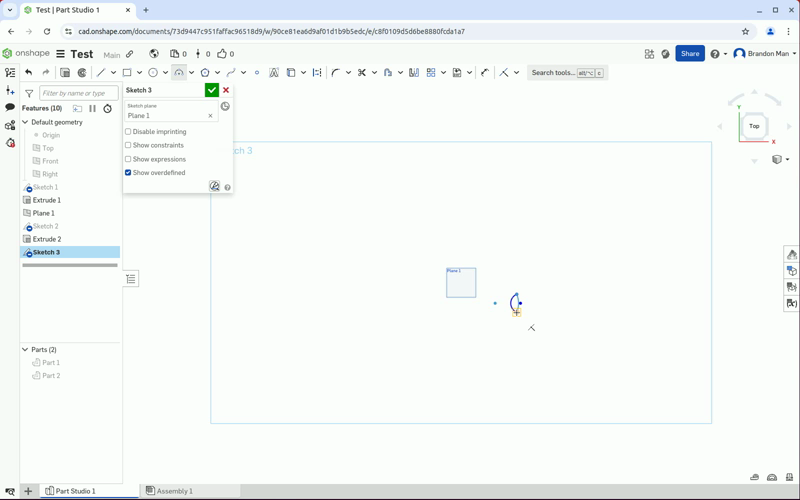
key_down(shift)
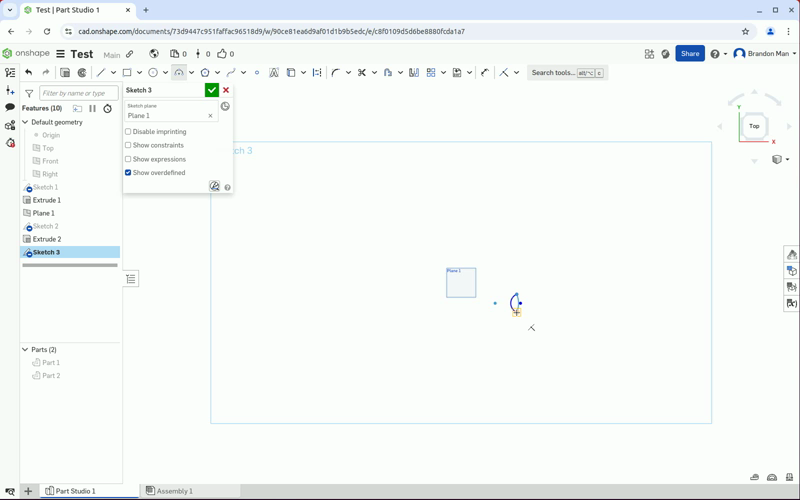
mouse_move(478, 303)
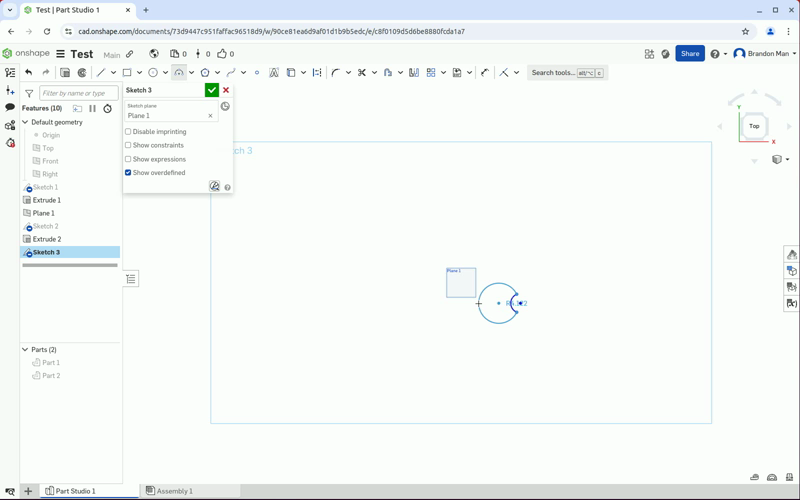
click(478, 303)
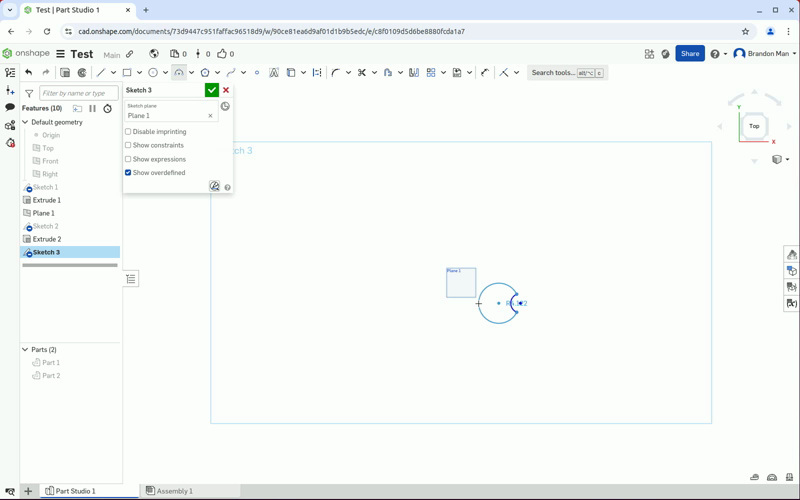
key_up(shift)
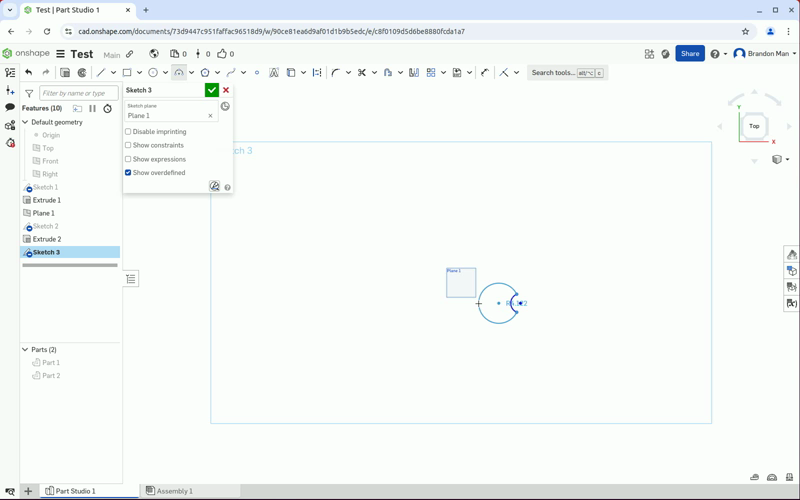
key(esc)
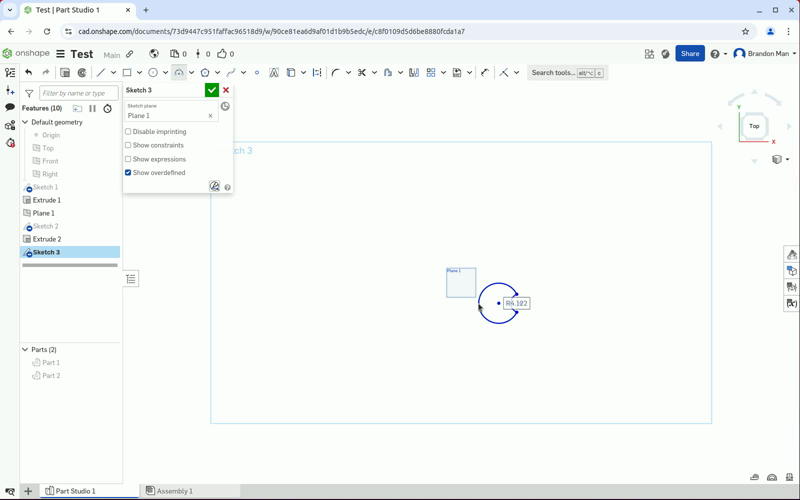
key(c)
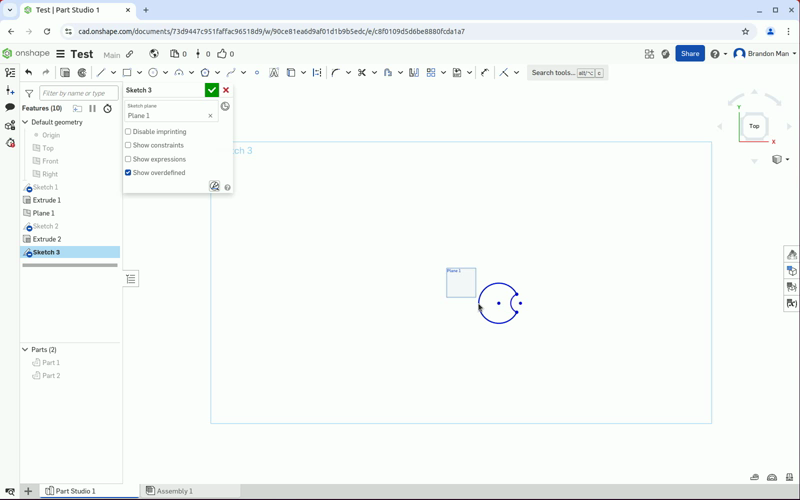
key_down(shift)
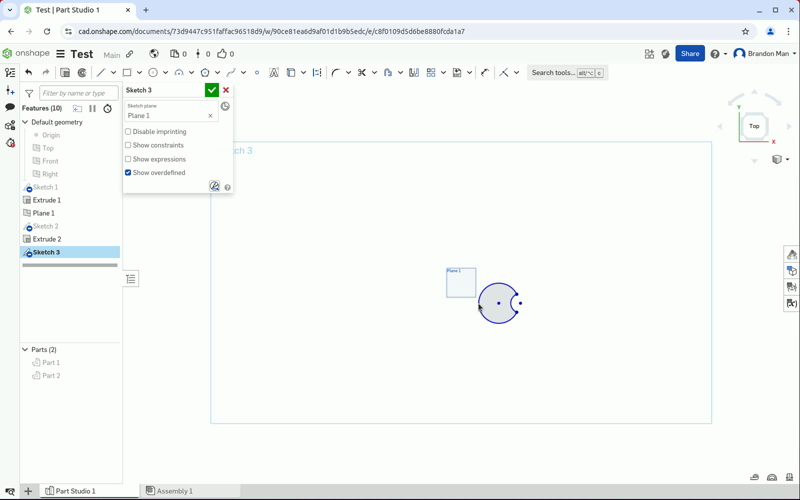
mouse_move(498, 303)
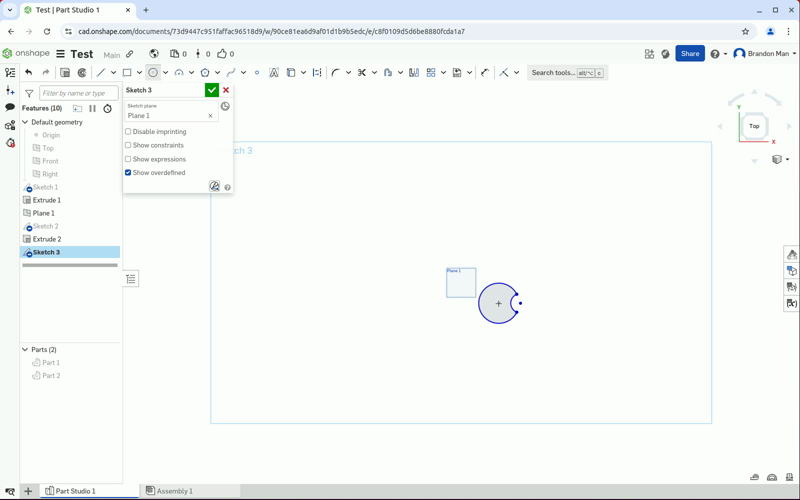
click(498, 303)
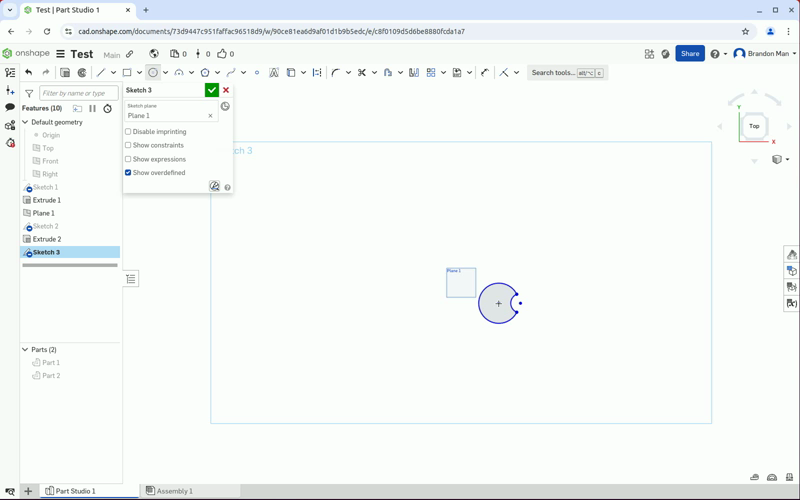
key_up(shift)
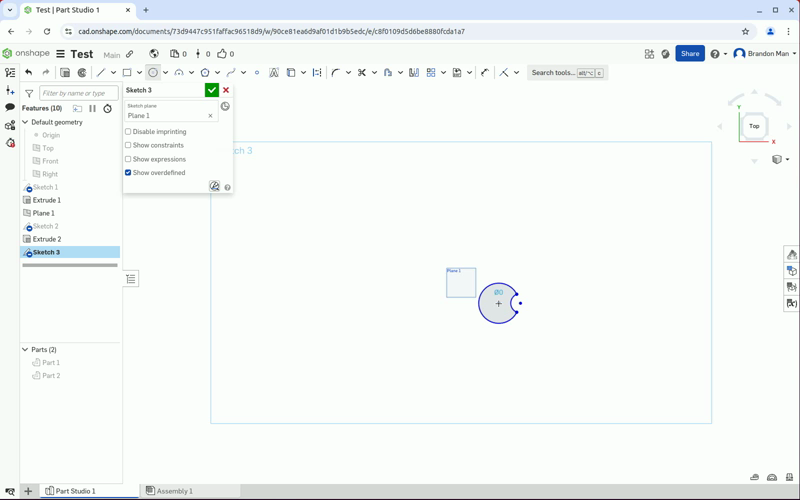
mouse_move(507, 303)
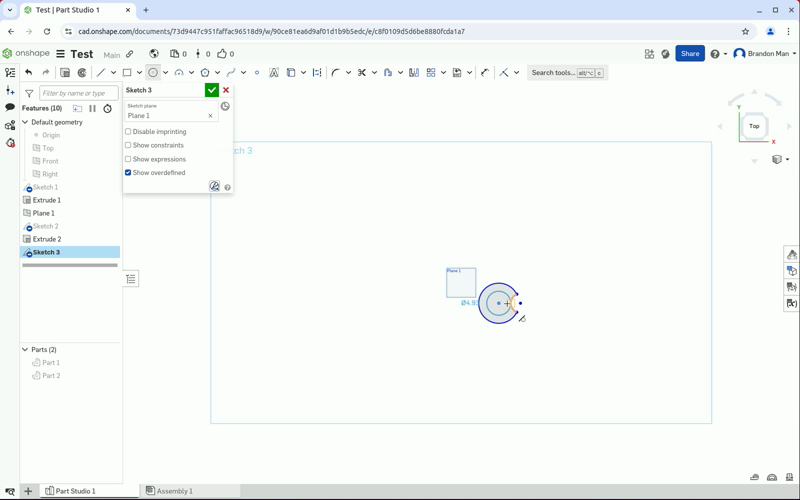
scroll(6)
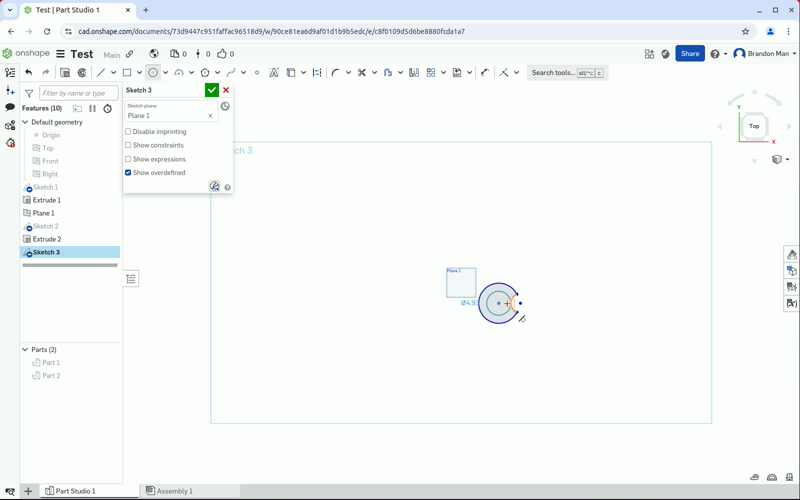
scroll(6)
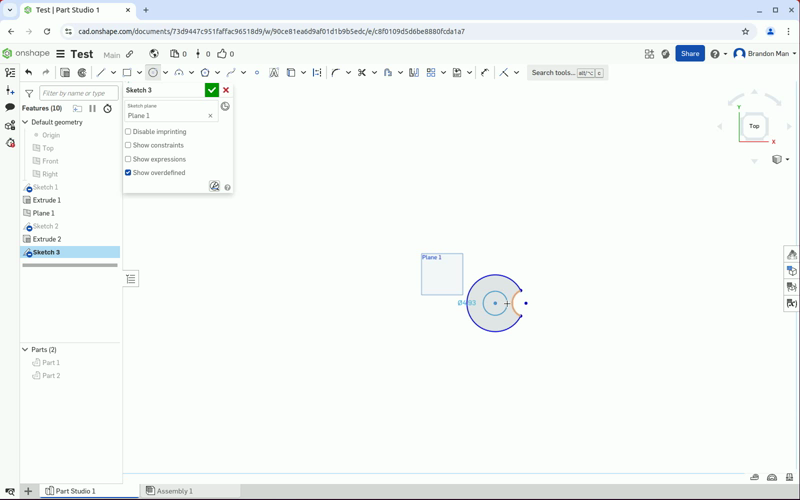
scroll(6)
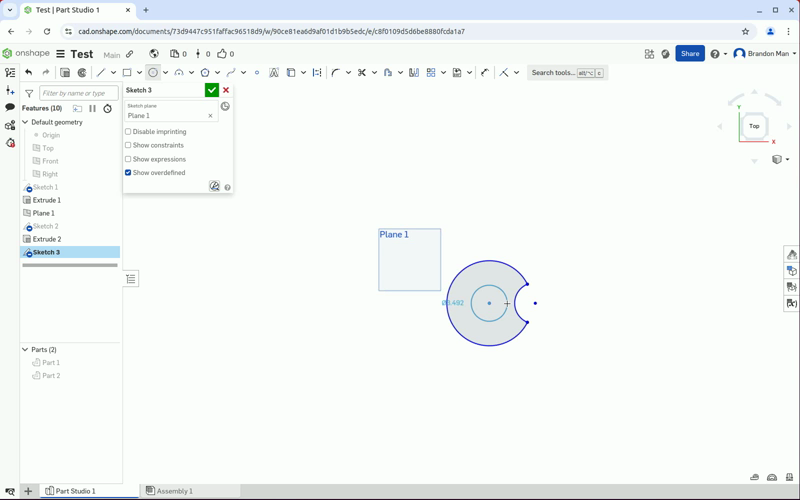
scroll(6)
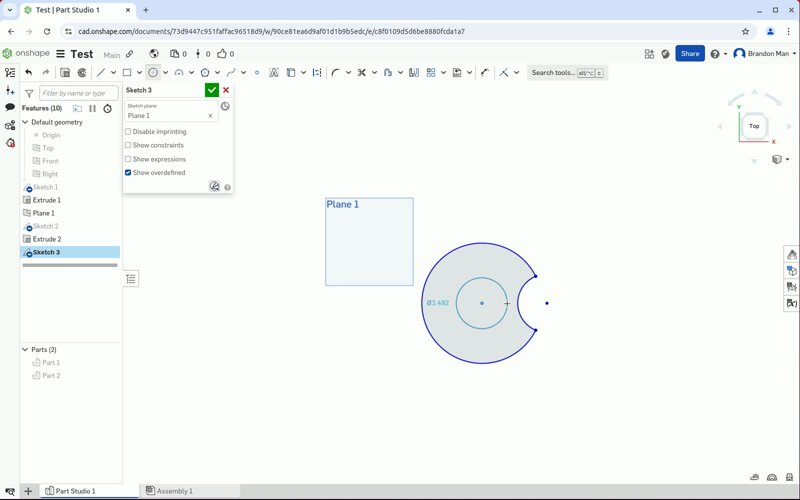
scroll(6)
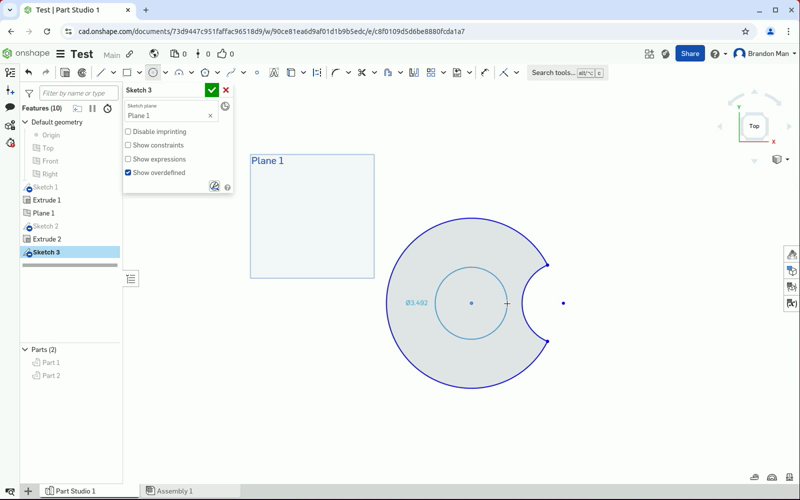
scroll(6)
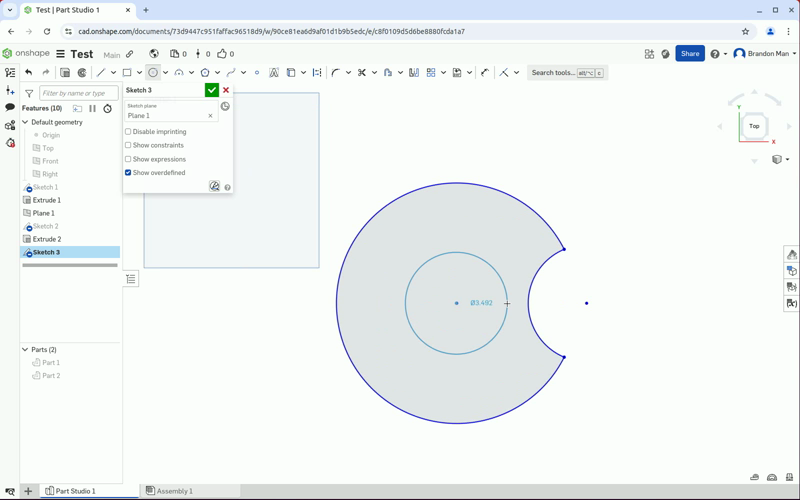
scroll(6)
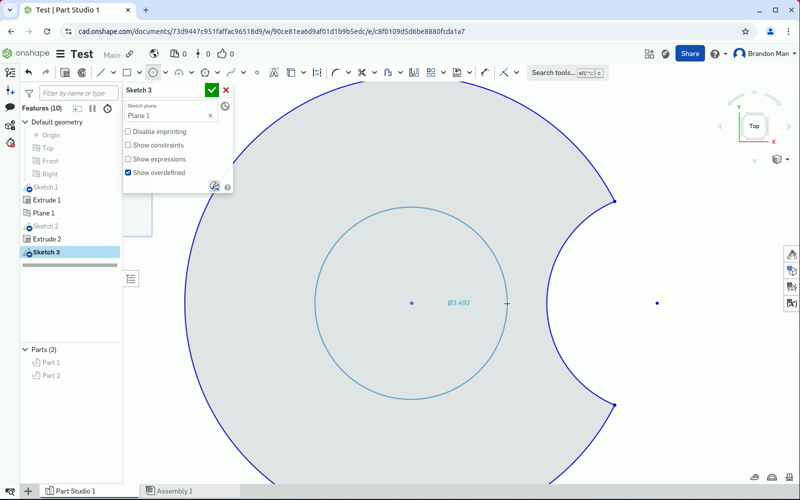
click(507, 303)
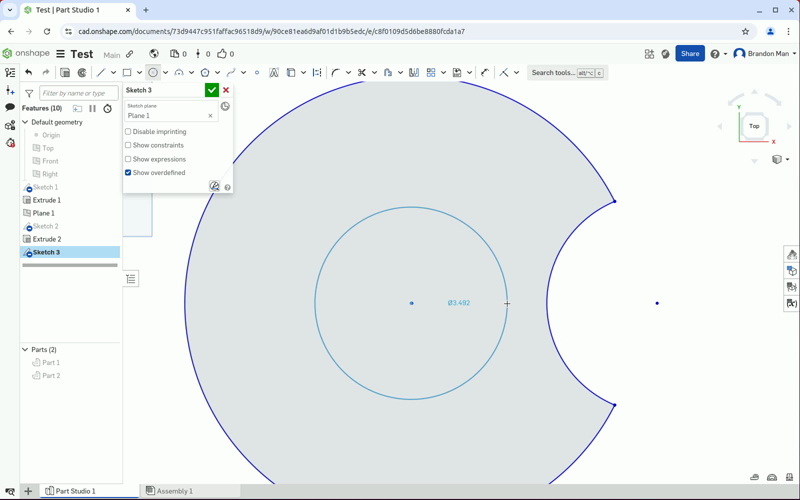
scroll(-6)
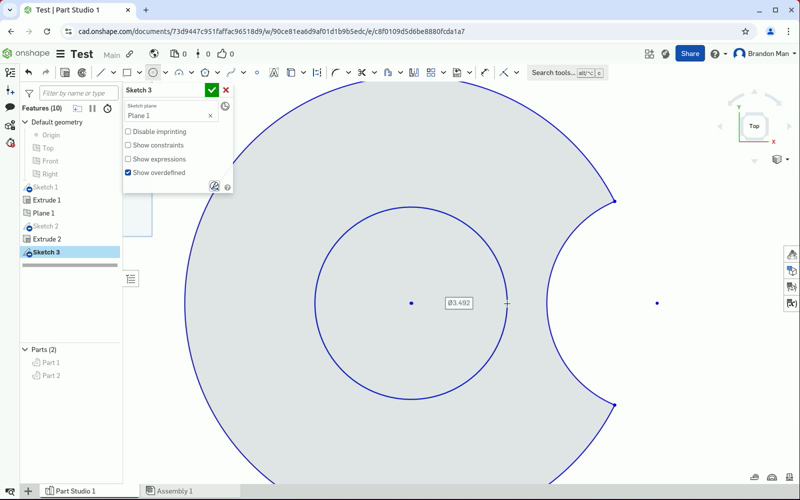
scroll(-6)
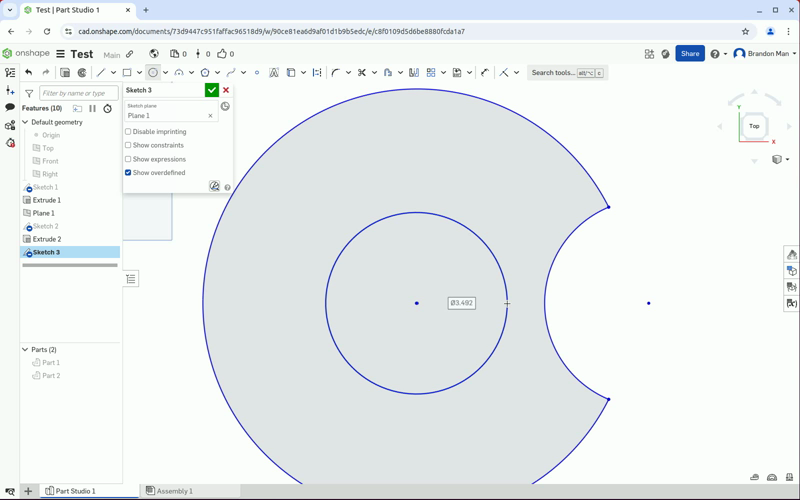
scroll(-6)
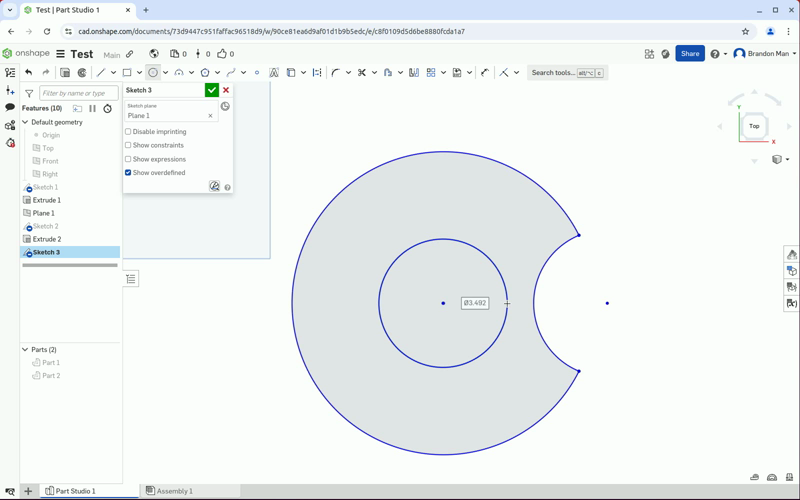
scroll(-6)
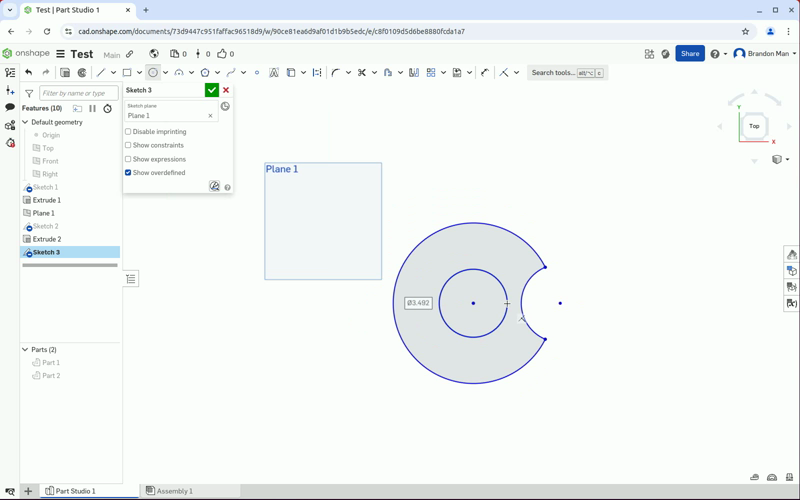
scroll(-6)
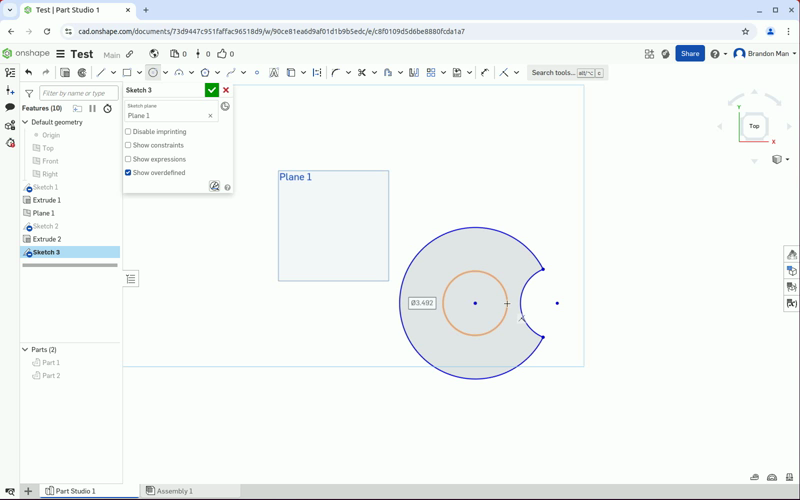
scroll(-6)
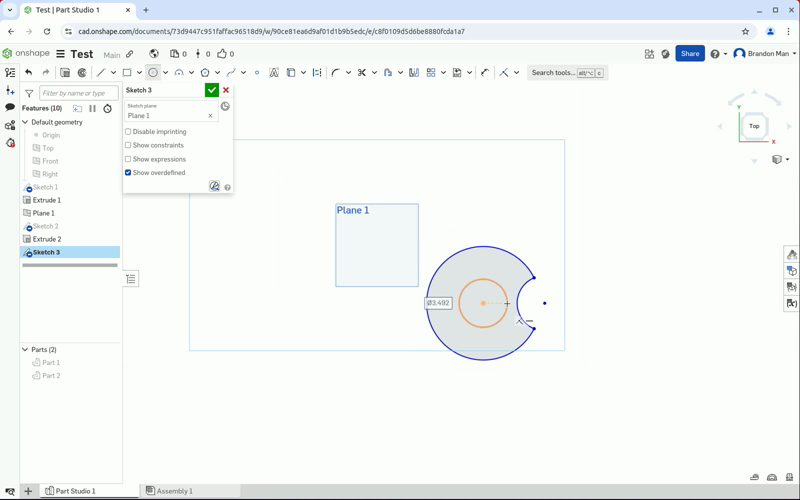
scroll(-6)
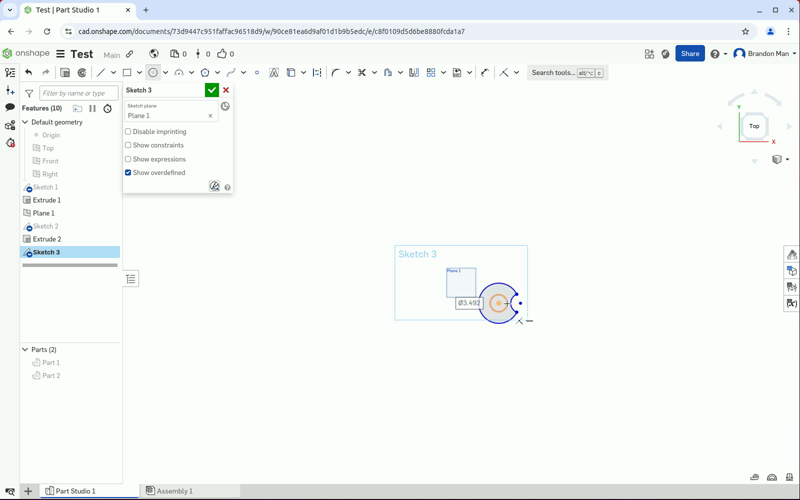
key(esc)
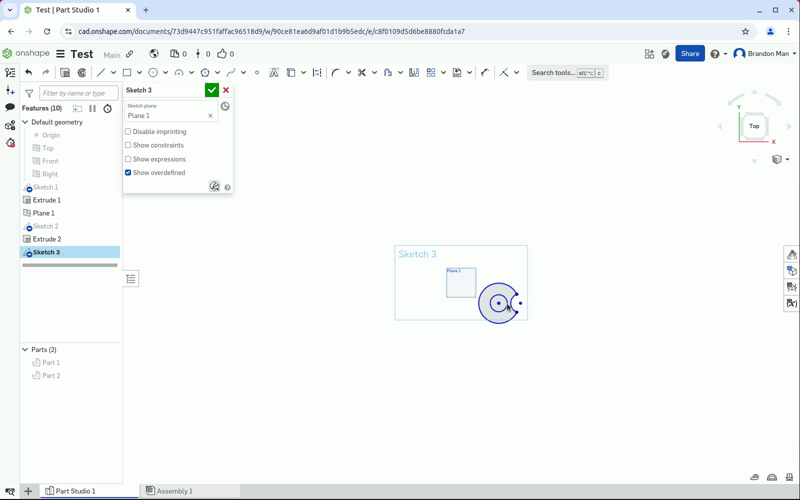
mouse_move(510, 291)
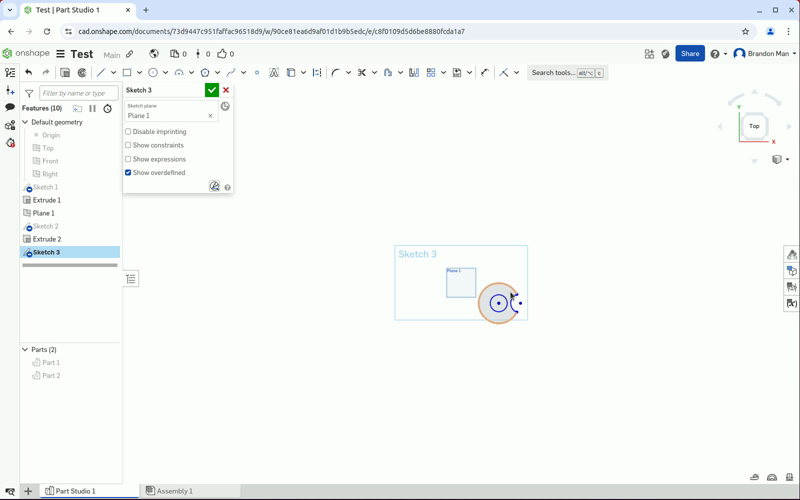
scroll(6)
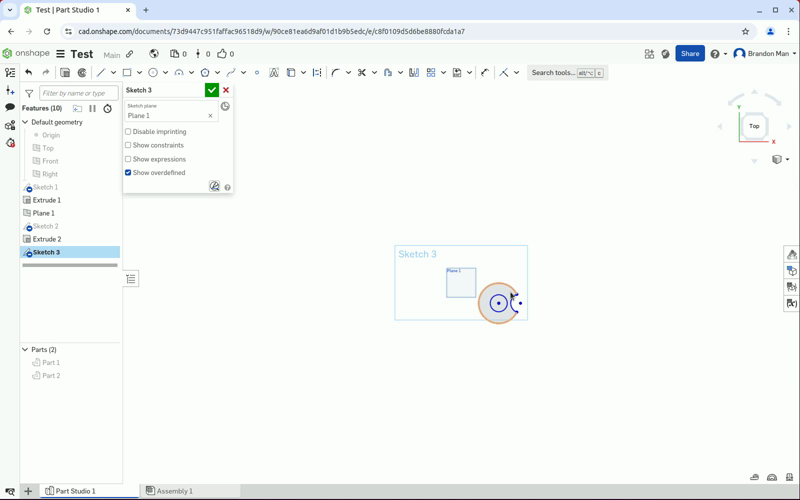
scroll(6)
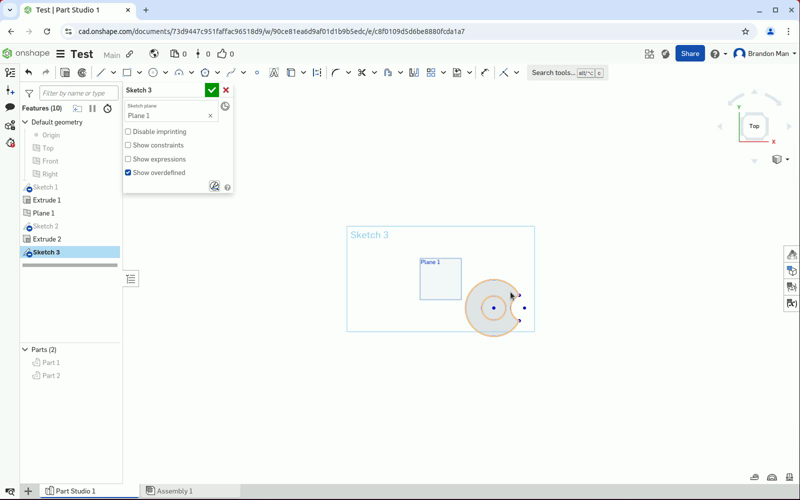
scroll(6)
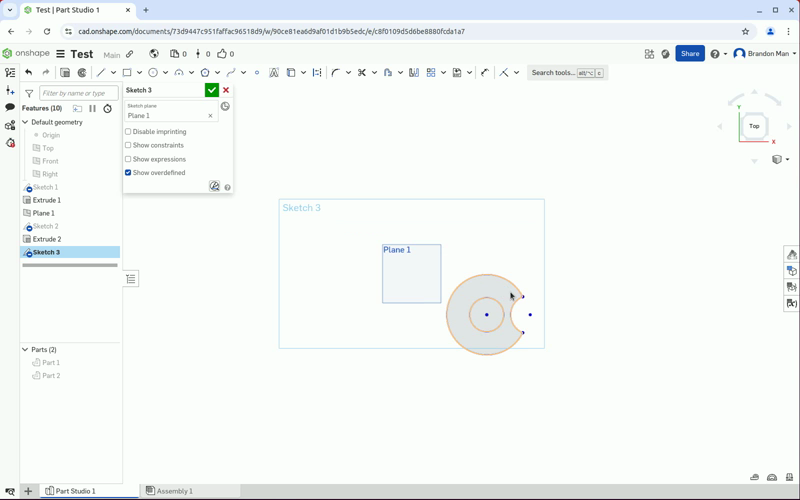
scroll(6)
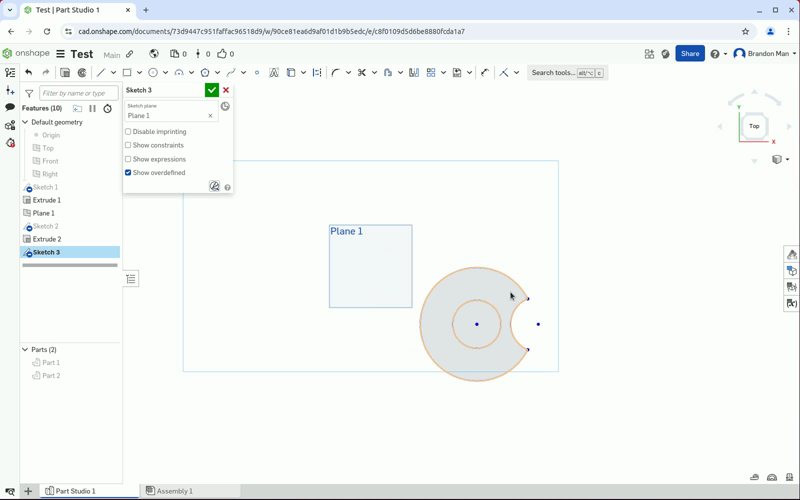
scroll(6)
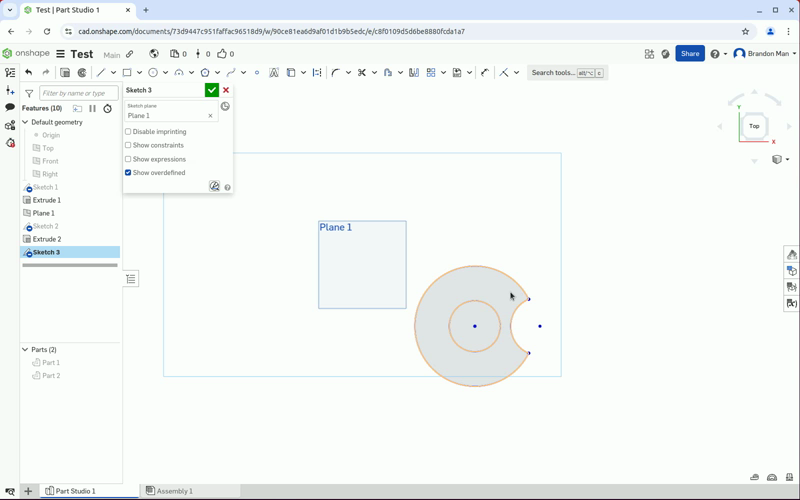
scroll(6)
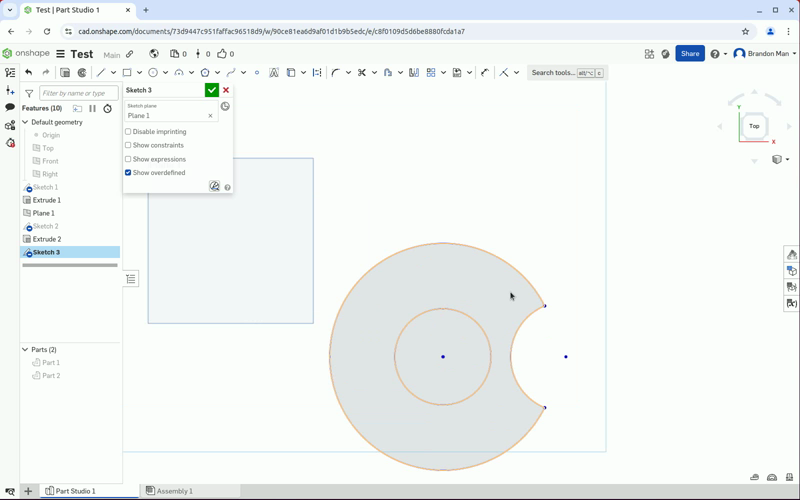
scroll(6)
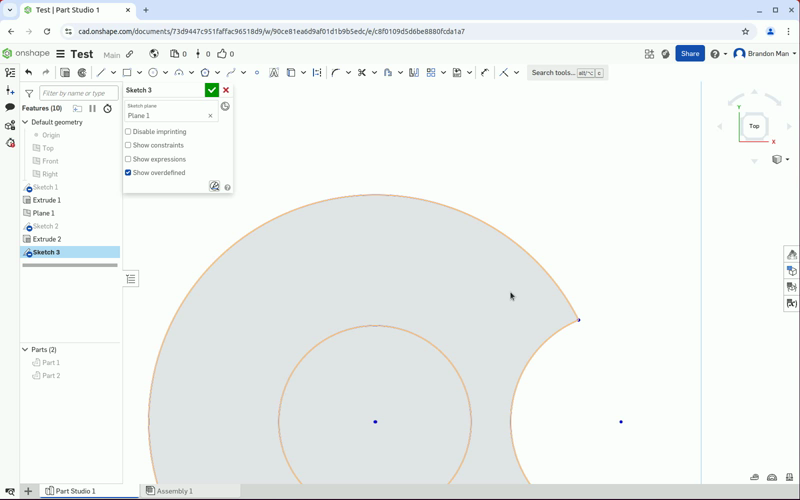
click(510, 291)
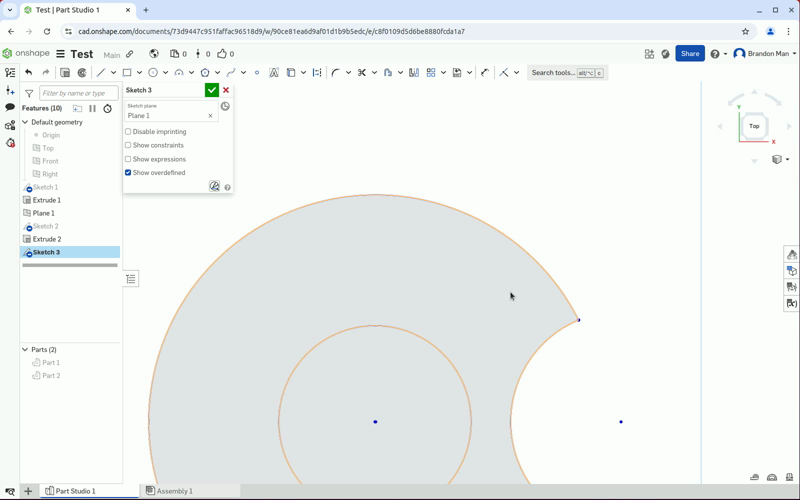
scroll(-6)
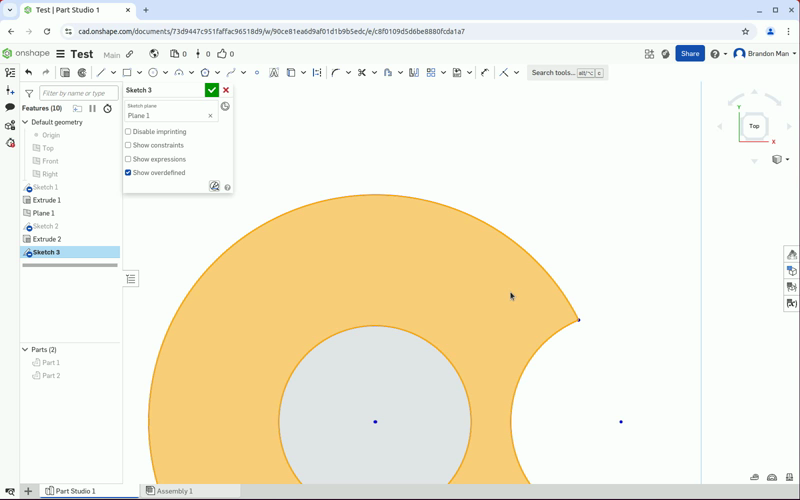
scroll(-6)
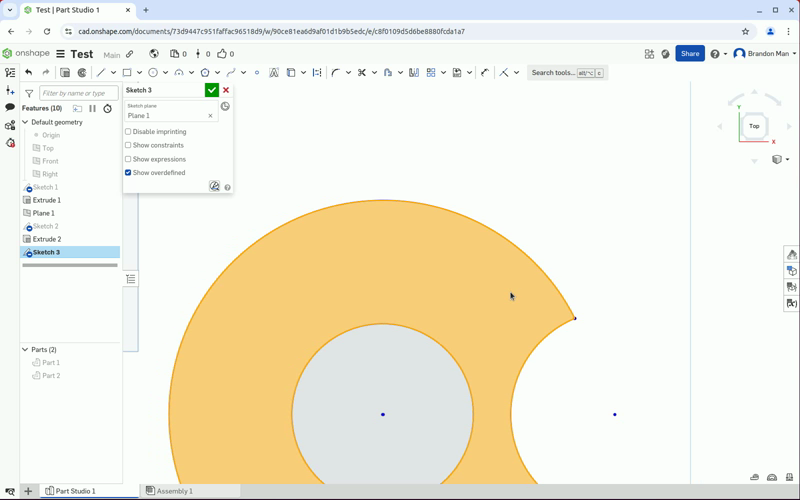
scroll(-6)
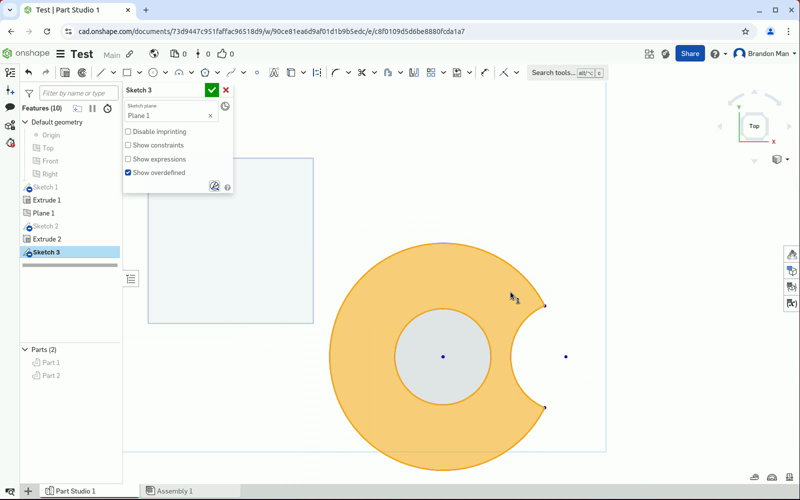
scroll(-6)
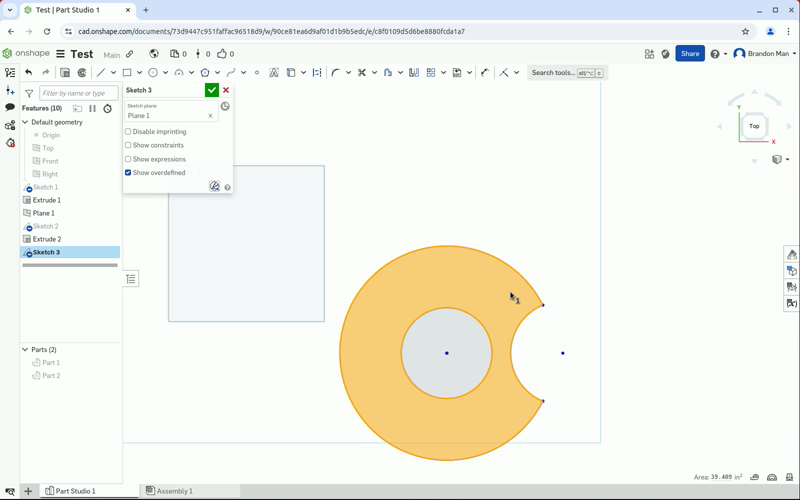
scroll(-6)
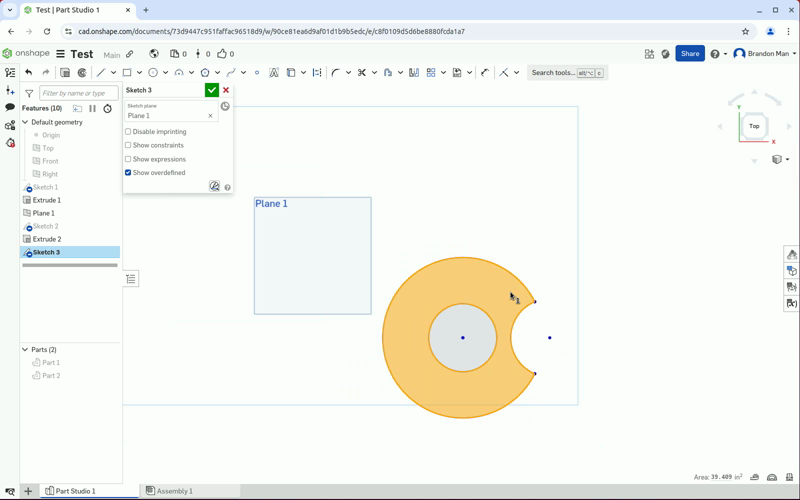
scroll(-6)
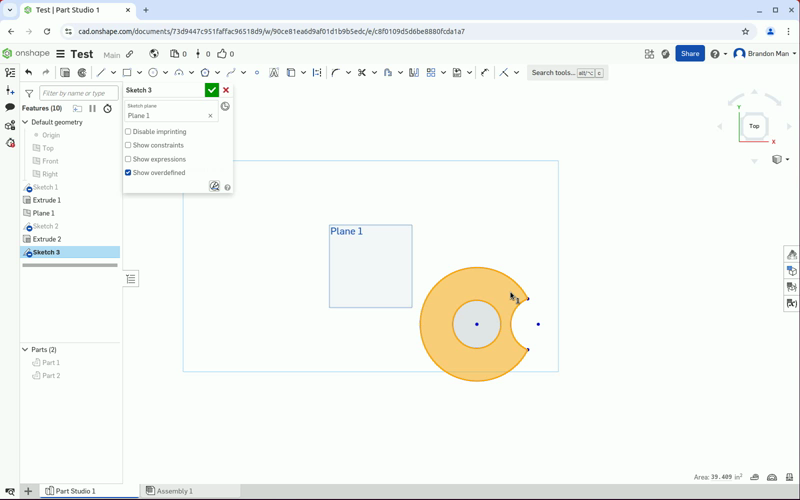
scroll(-6)
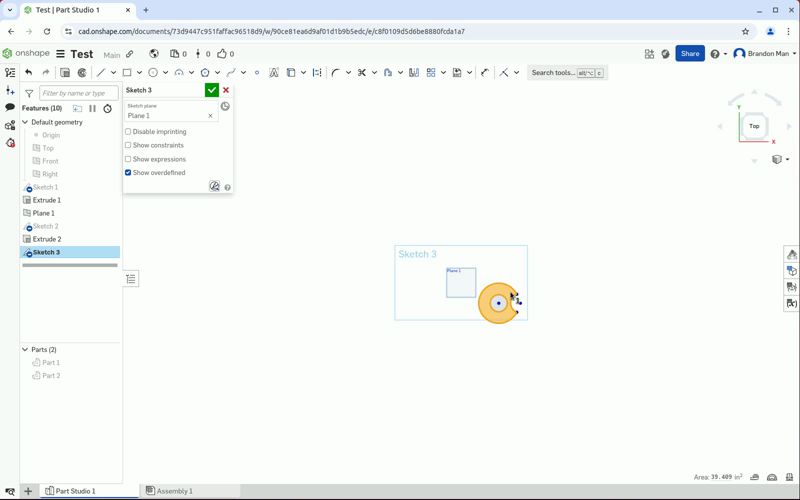
mouse_move(73, 352)
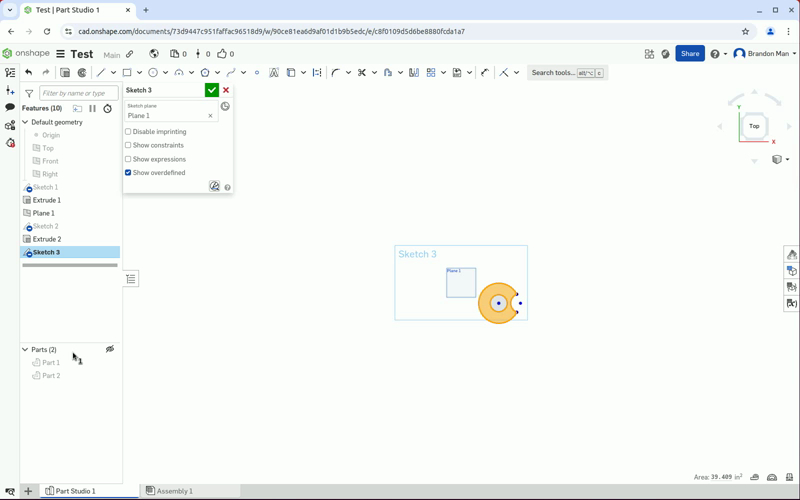
key(shift+y)
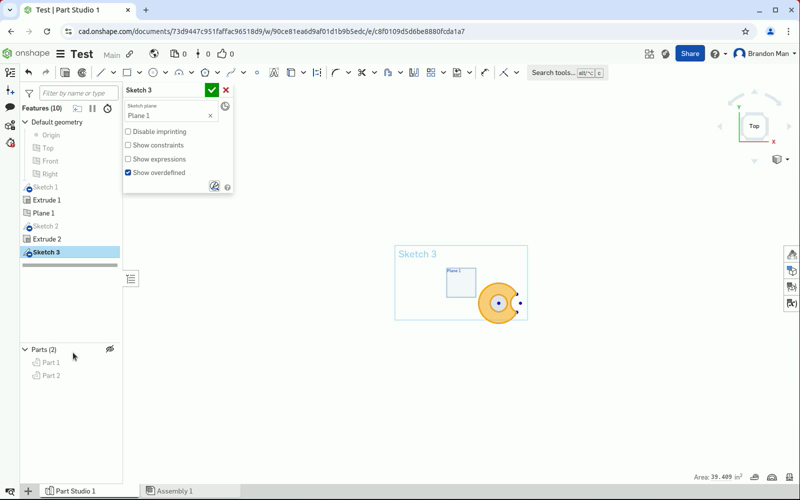
key(shift+e)
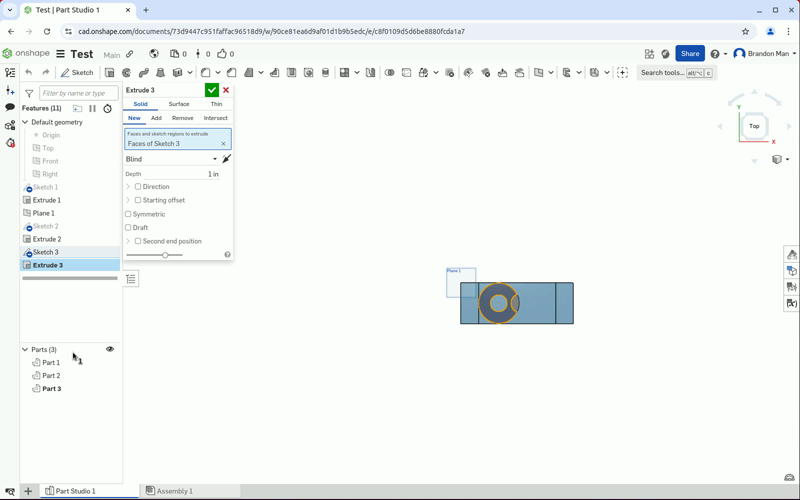
mouse_move(143, 106)
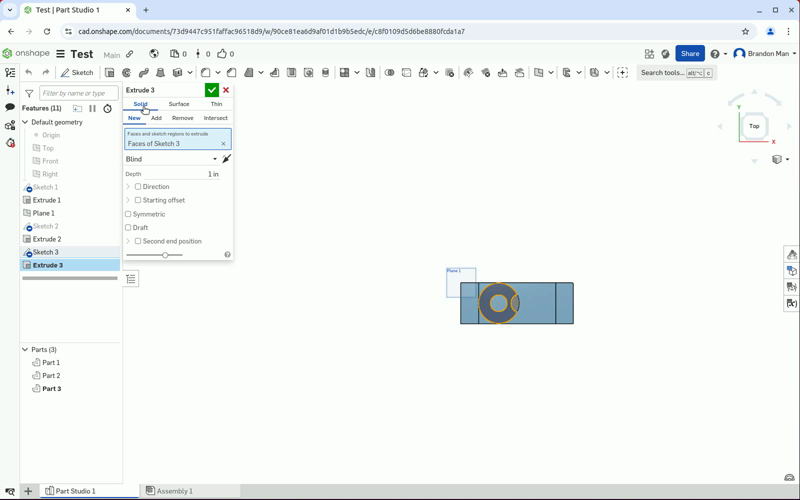
click(143, 106)
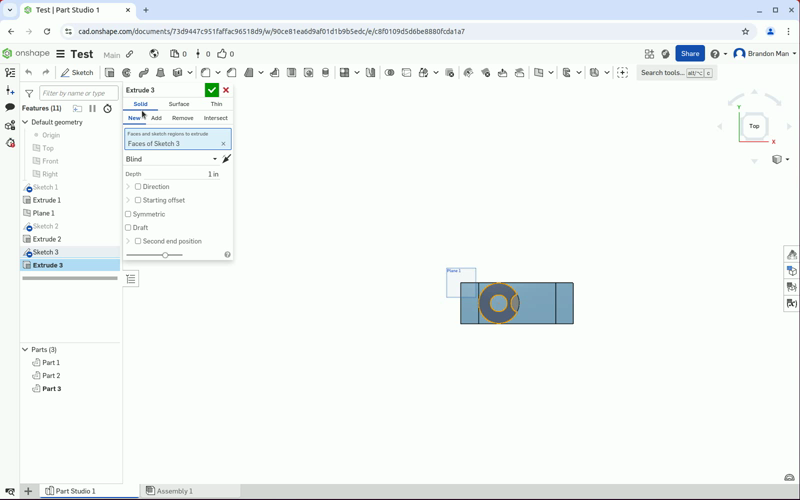
mouse_move(137, 120)
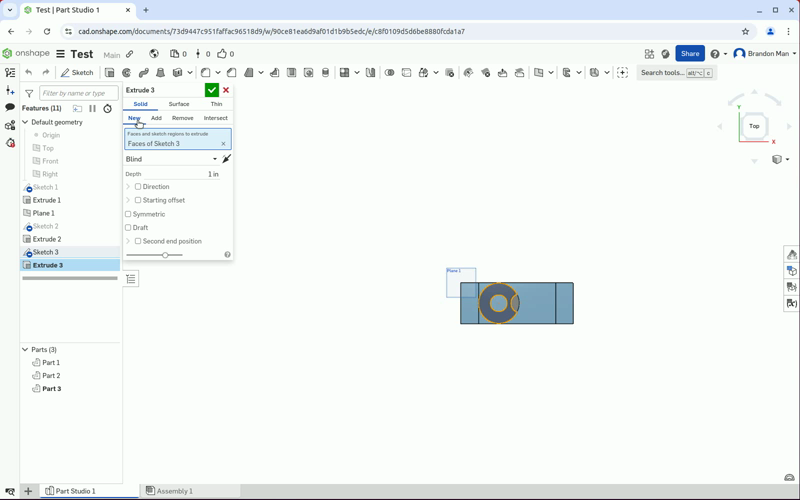
click(137, 120)
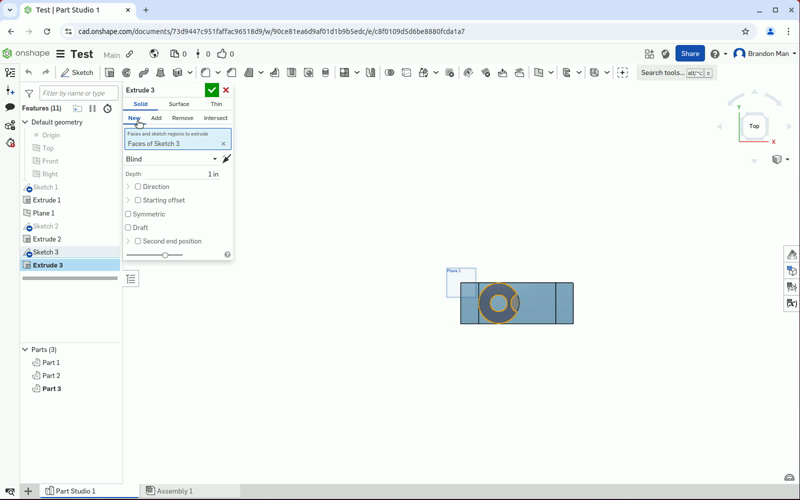
key(tab, 4)
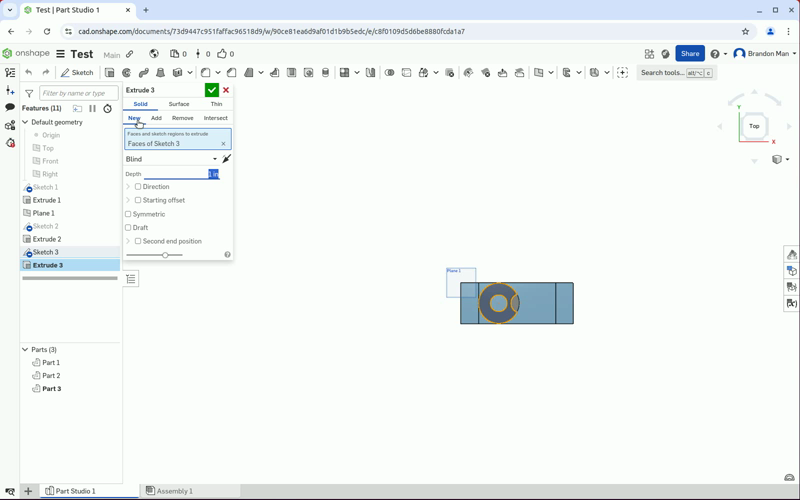
text(3.129)
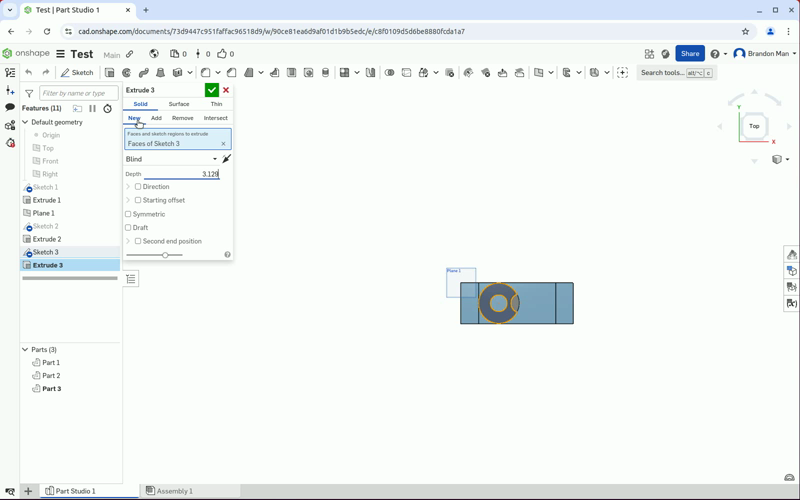
key(enter)
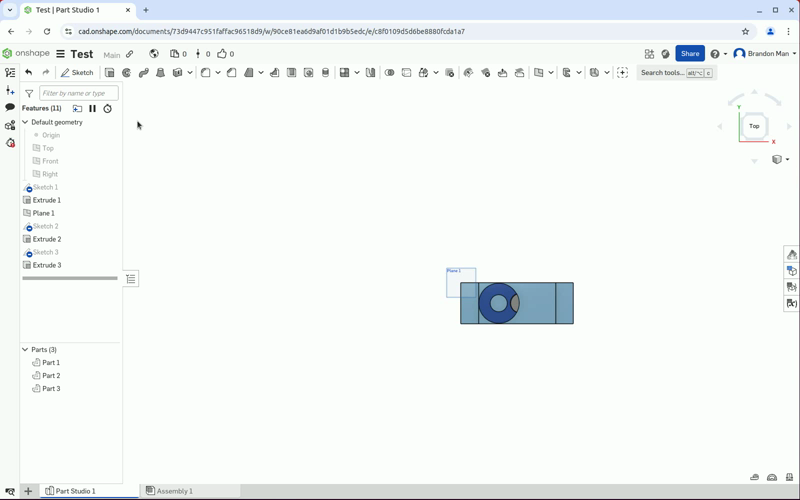
key(shift+h)
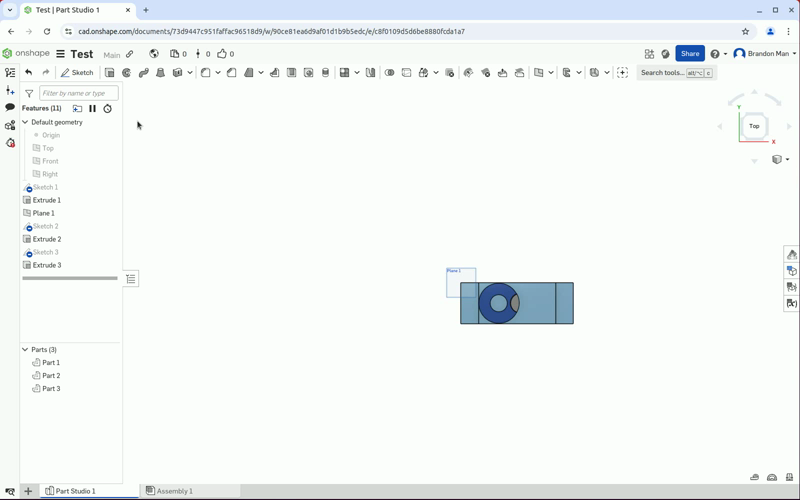
key(shift+h)
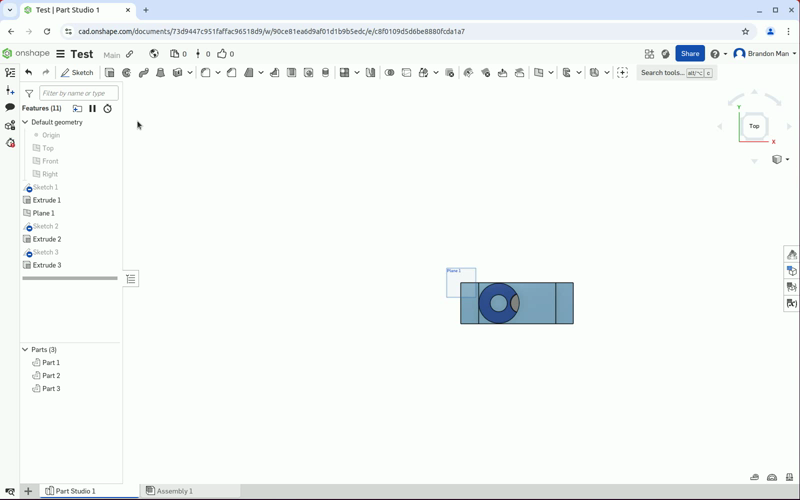
mouse_move(73, 189)
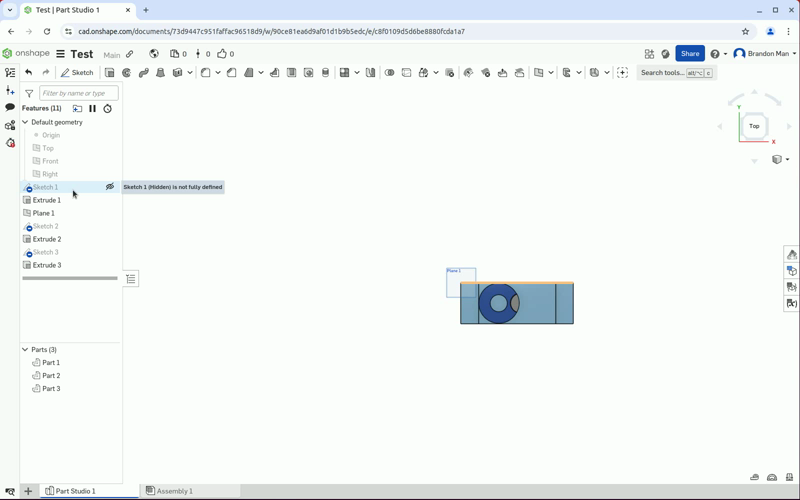
click(73, 189)
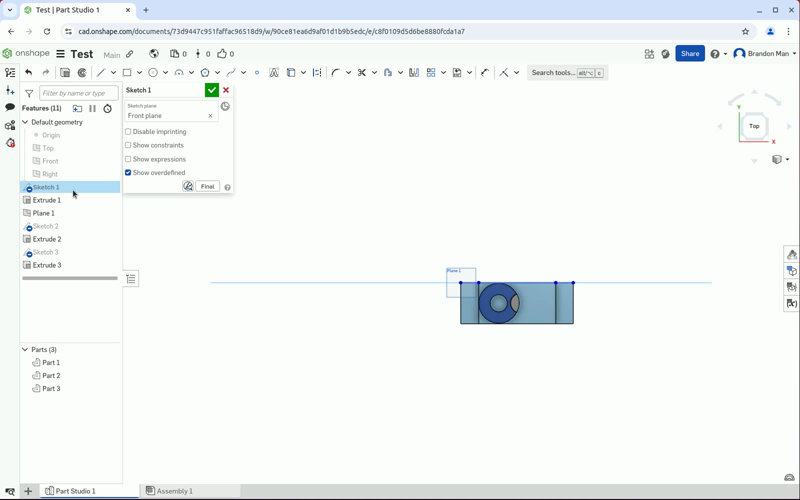
mouse_move(229, 92)
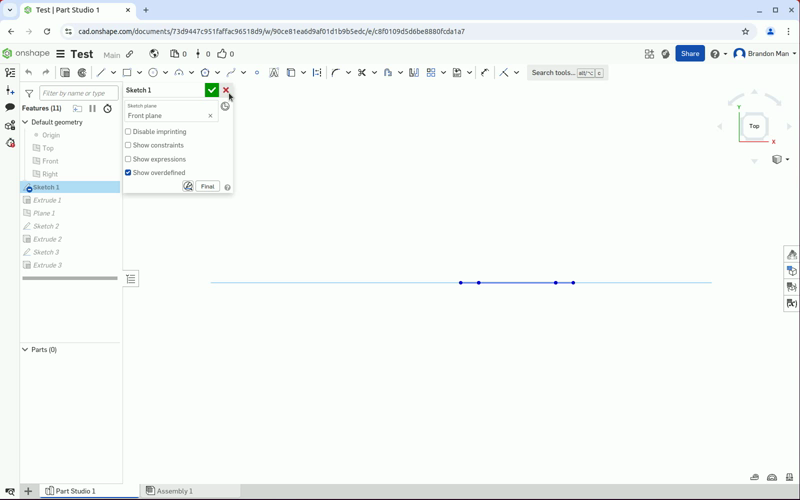
click(229, 92)
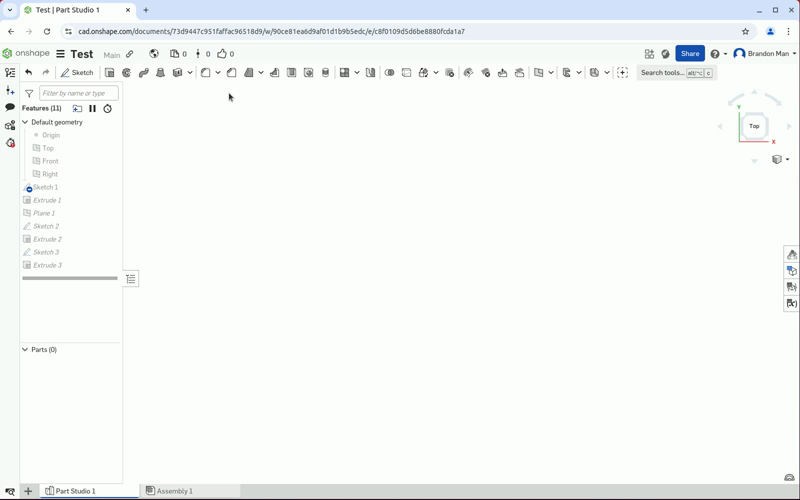
key(shift+s)
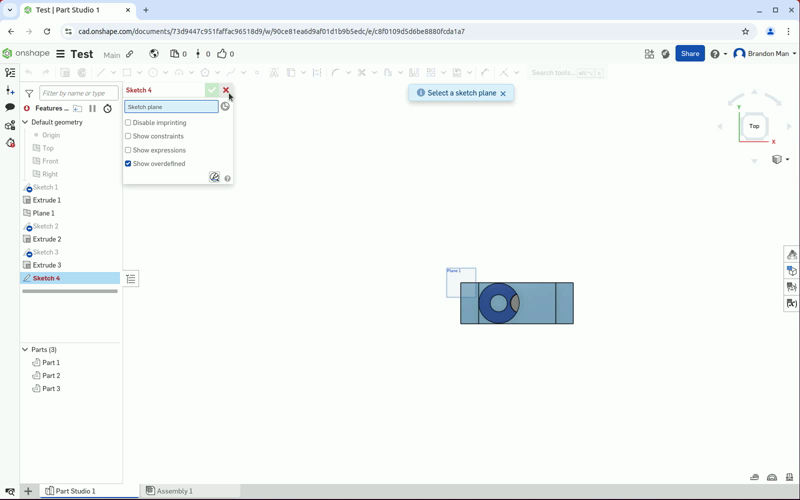
mouse_move(73, 215)
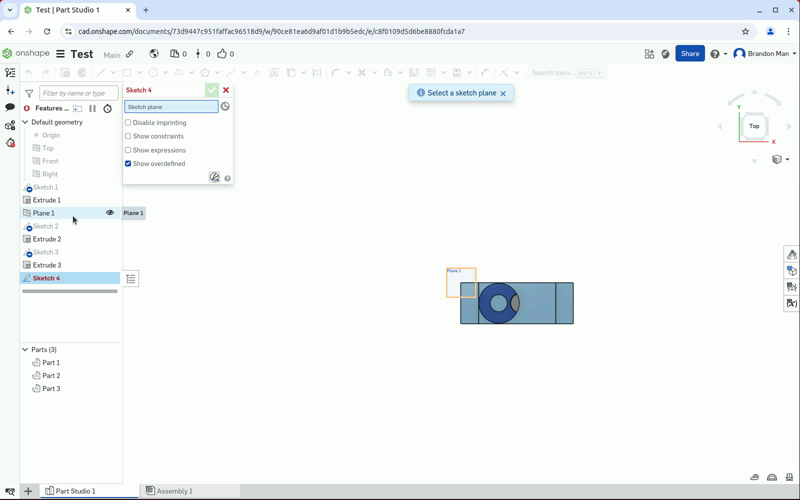
click(73, 215)
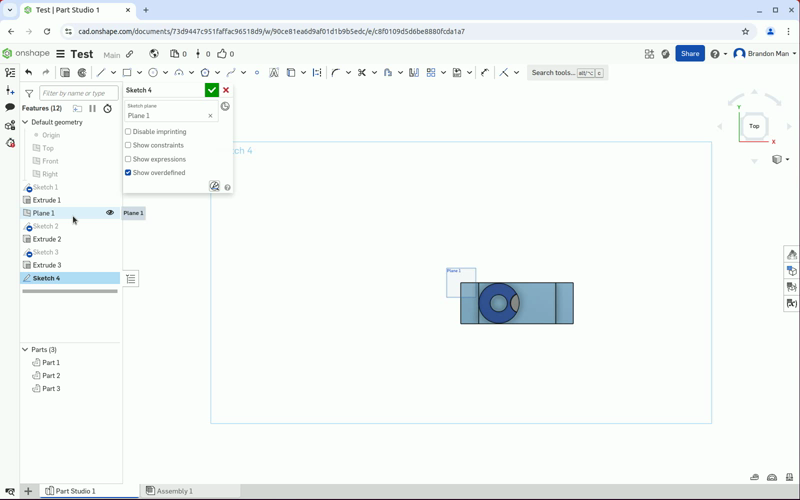
mouse_move(73, 352)
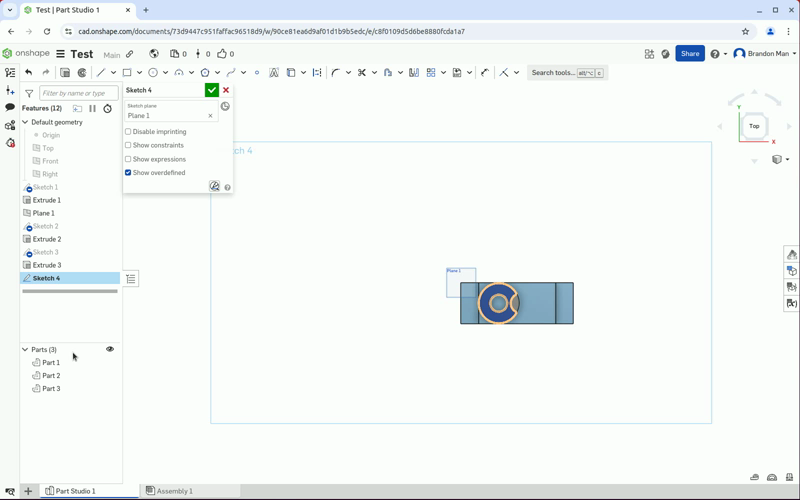
key(y)
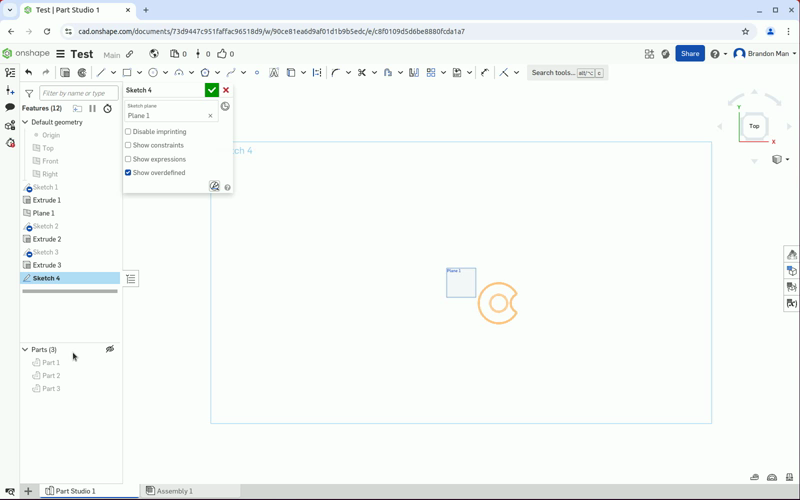
key(a)
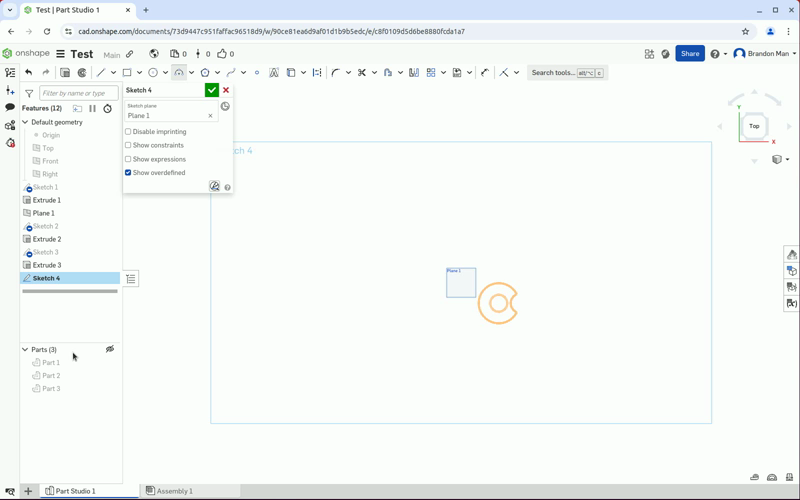
key_down(shift)
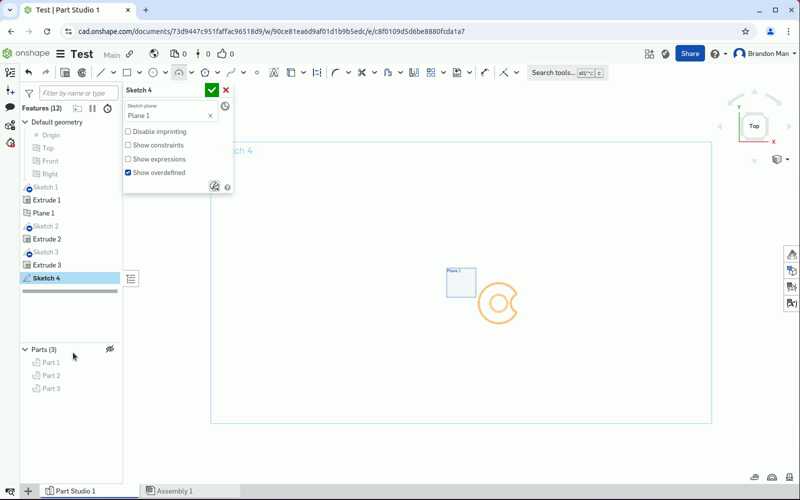
mouse_move(516, 313)
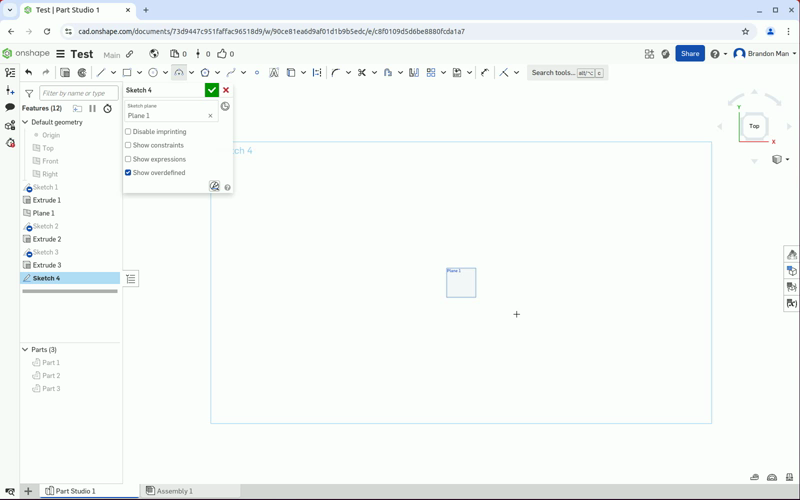
click(516, 313)
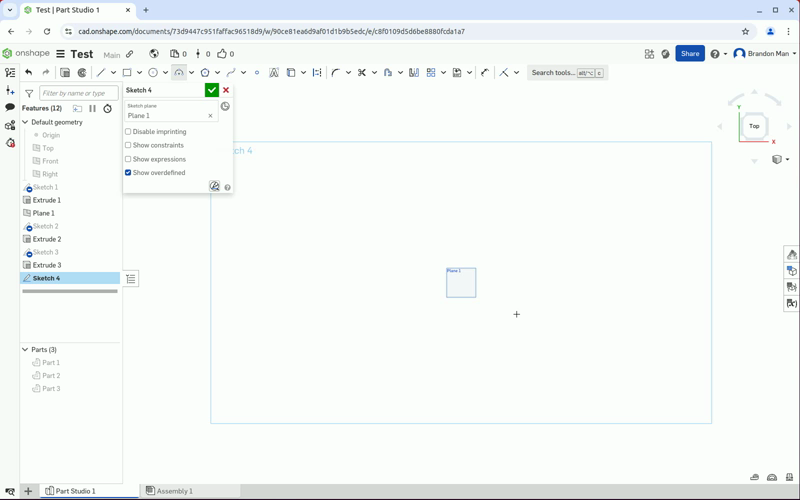
key_up(shift)
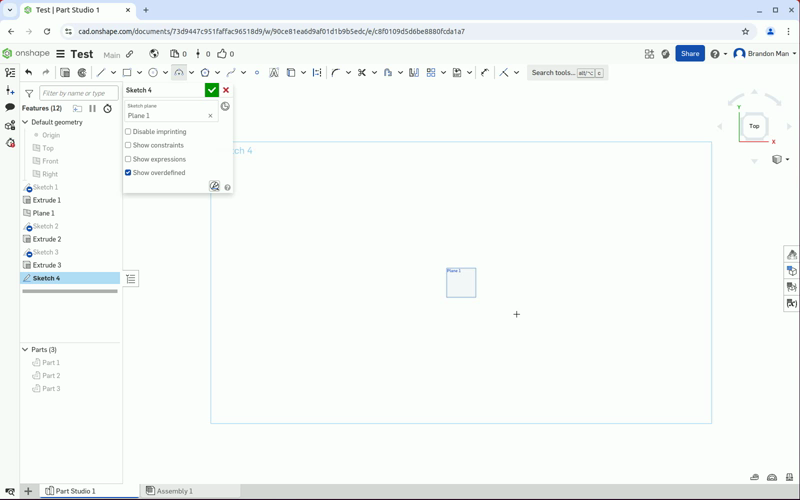
key_down(shift)
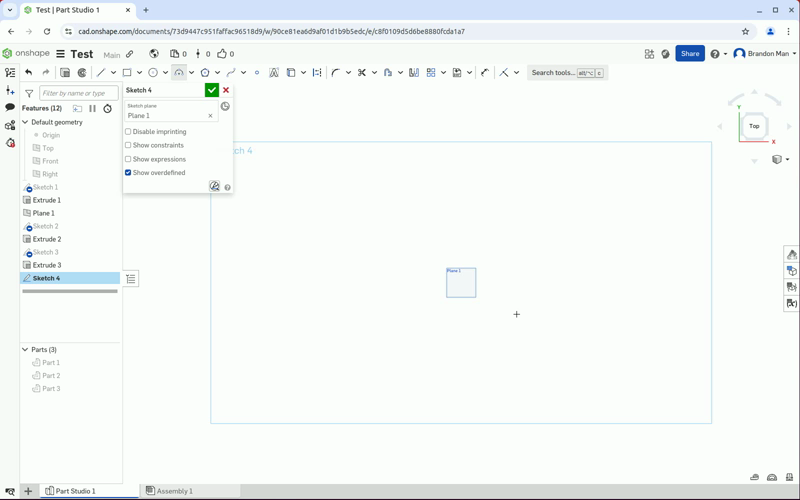
mouse_move(516, 294)
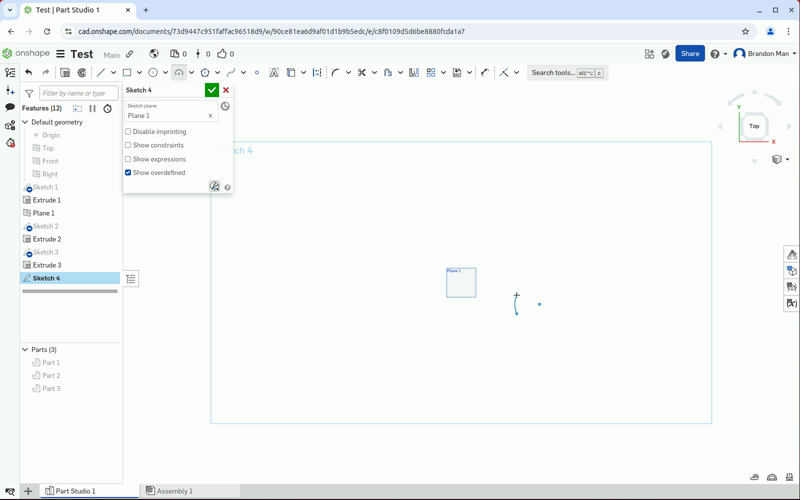
click(516, 294)
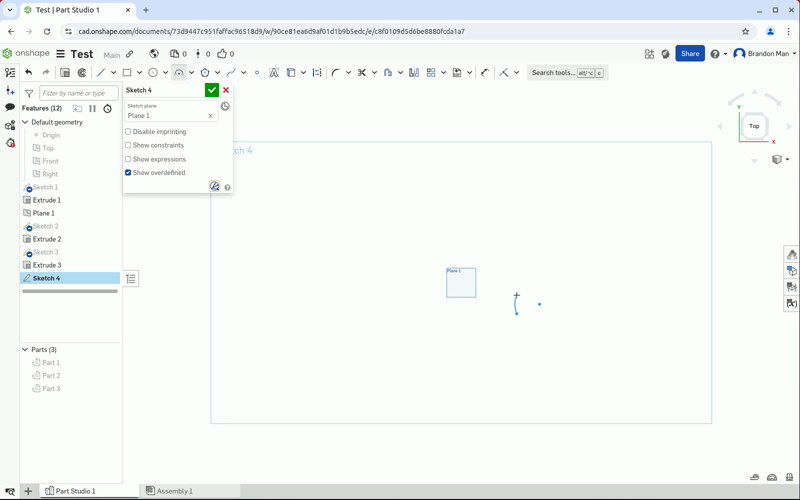
mouse_move(530, 304)
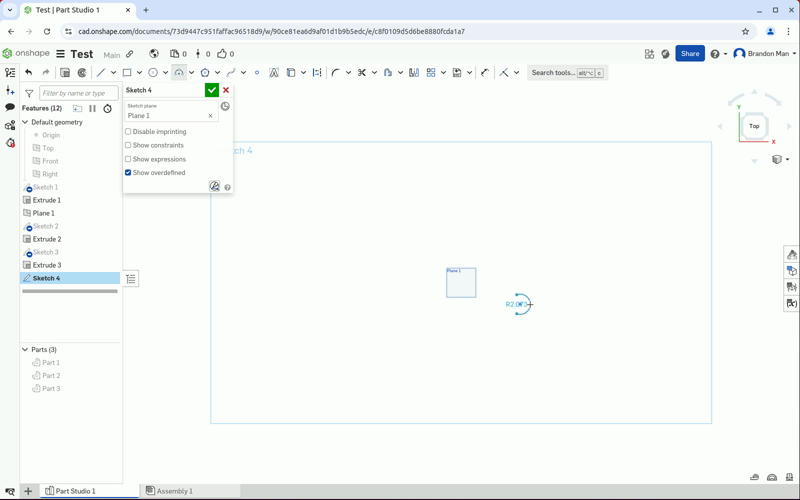
click(530, 304)
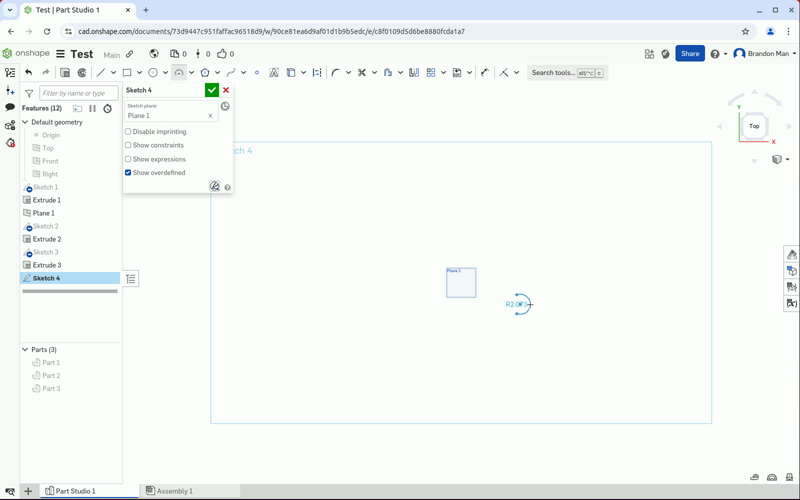
key_up(shift)
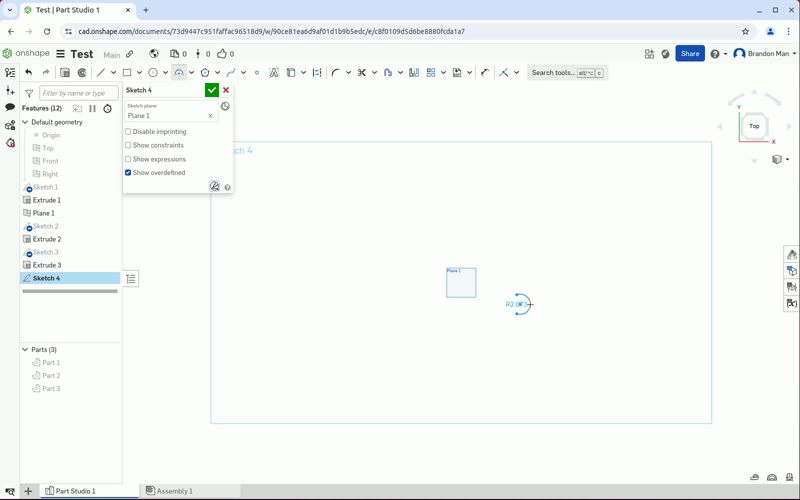
mouse_move(516, 294)
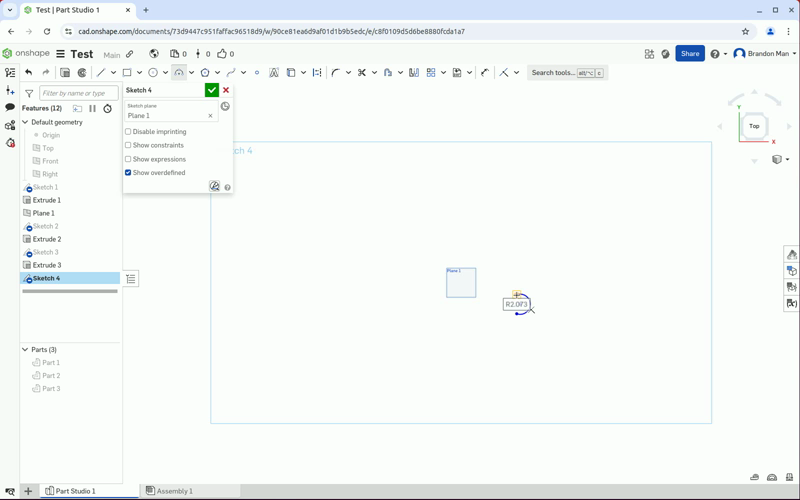
click(516, 294)
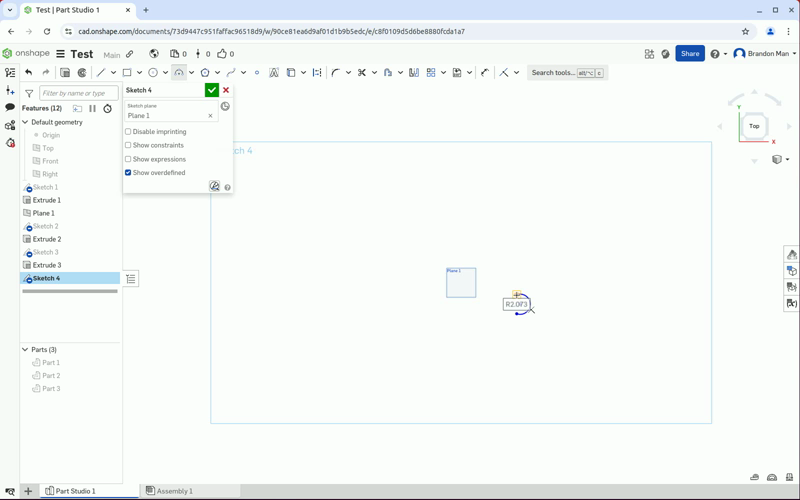
mouse_move(516, 313)
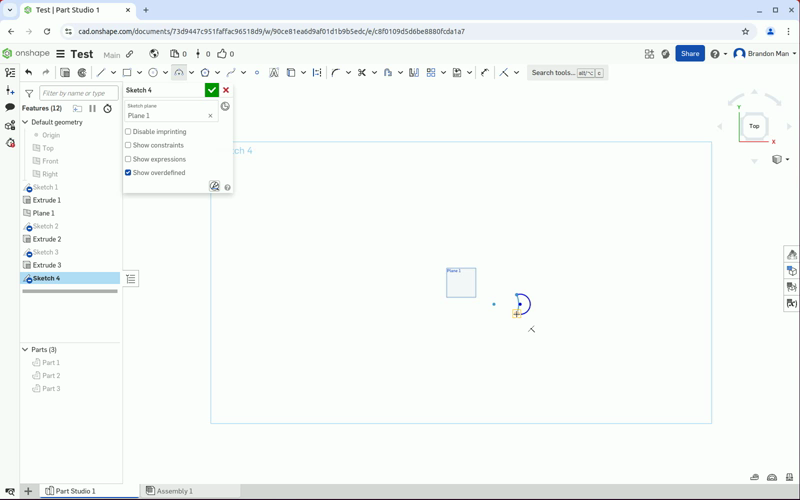
click(516, 313)
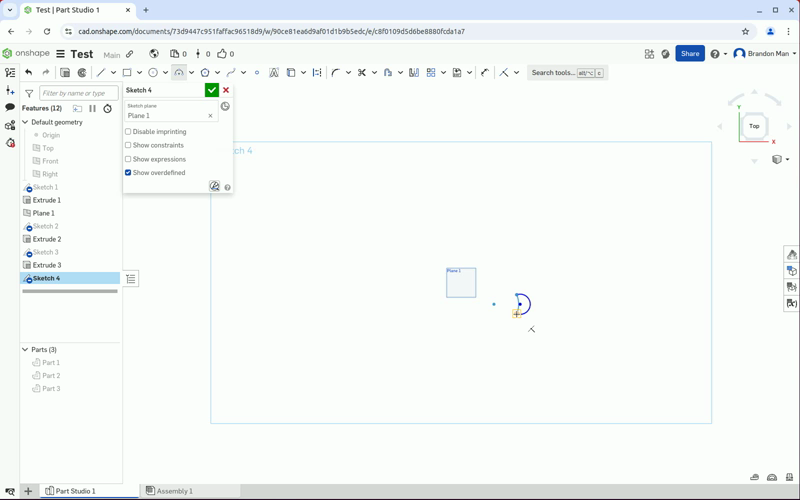
key_down(shift)
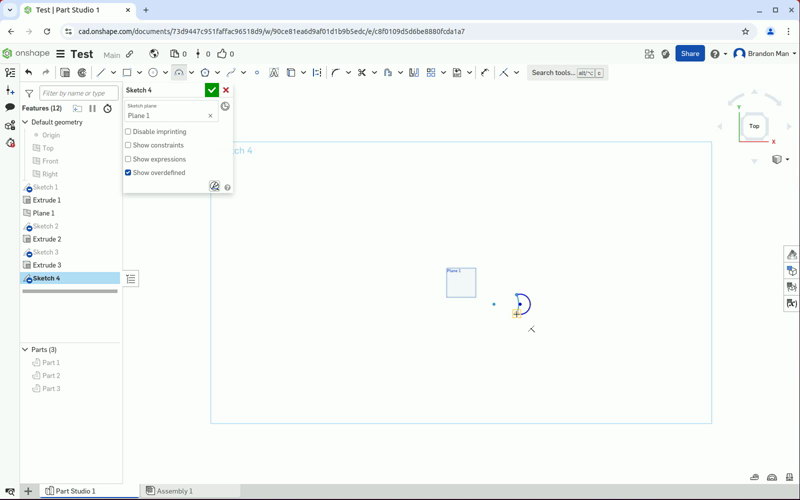
mouse_move(519, 304)
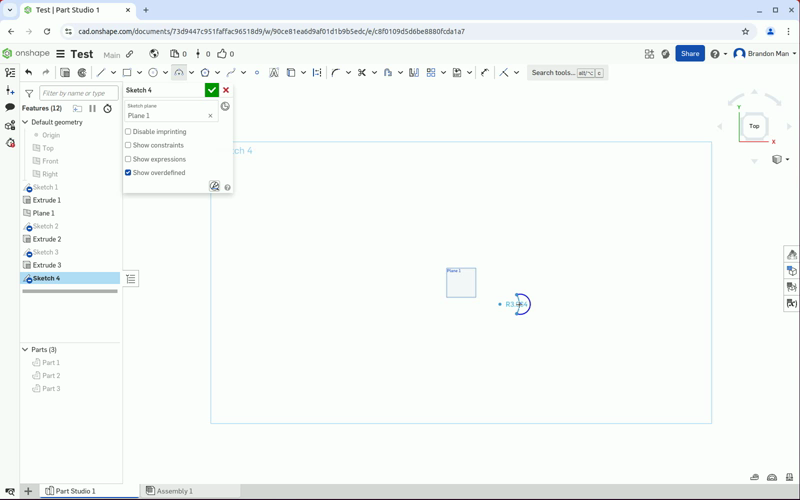
scroll(6)
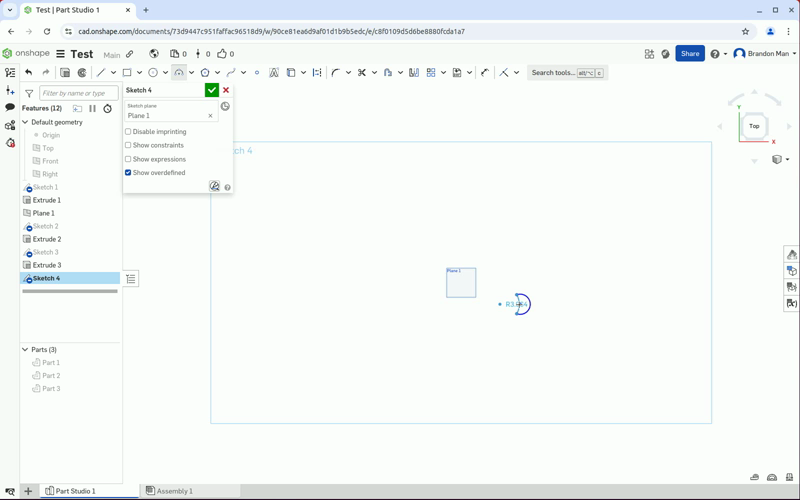
scroll(6)
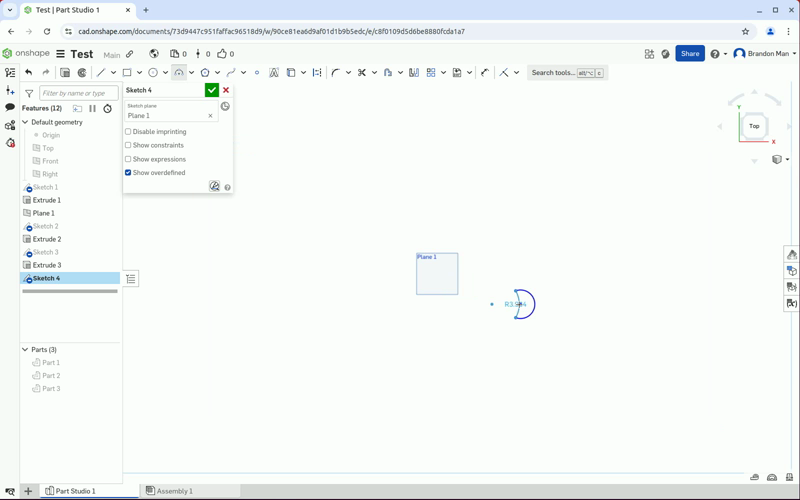
scroll(6)
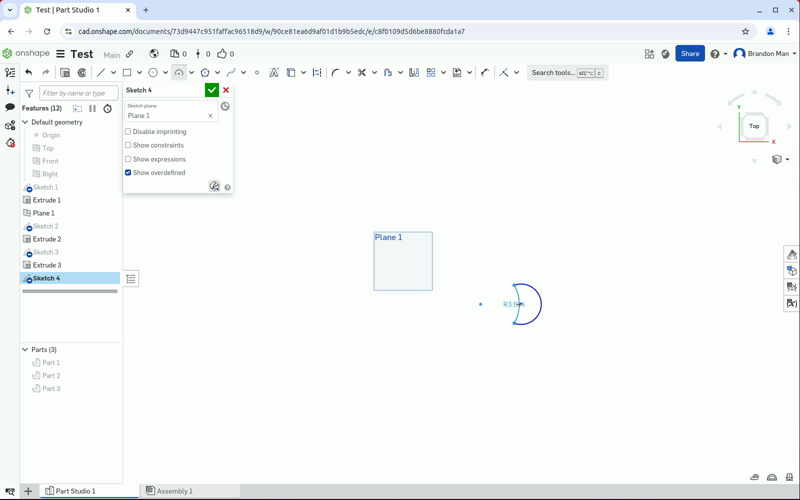
scroll(6)
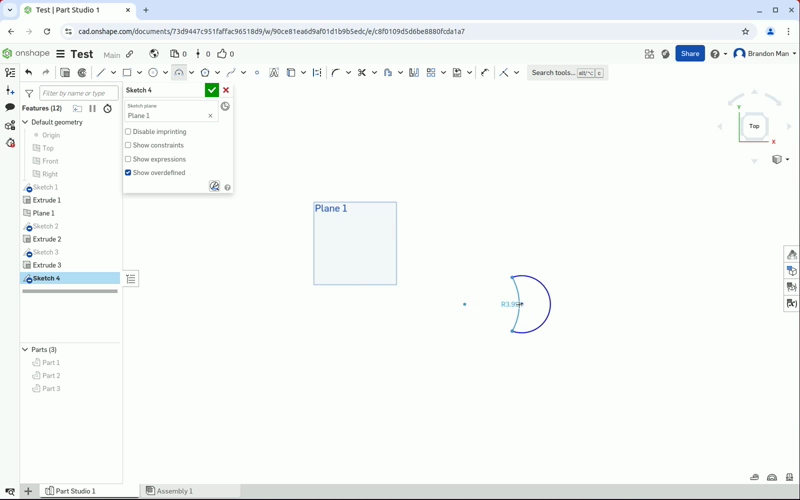
scroll(6)
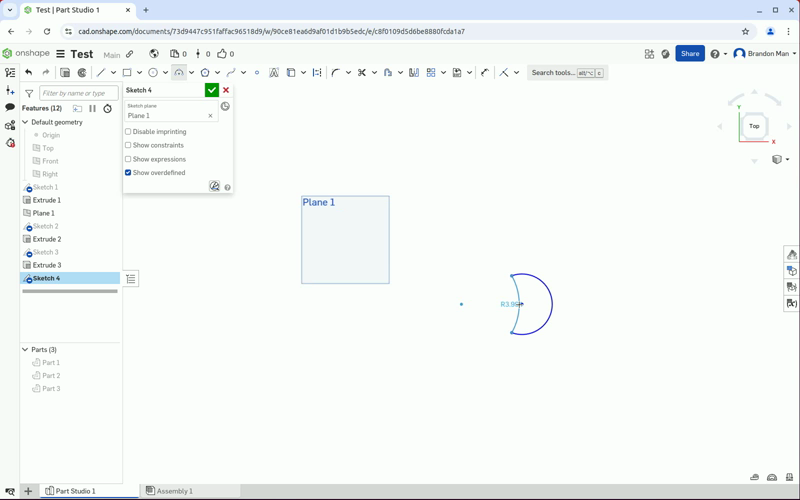
scroll(6)
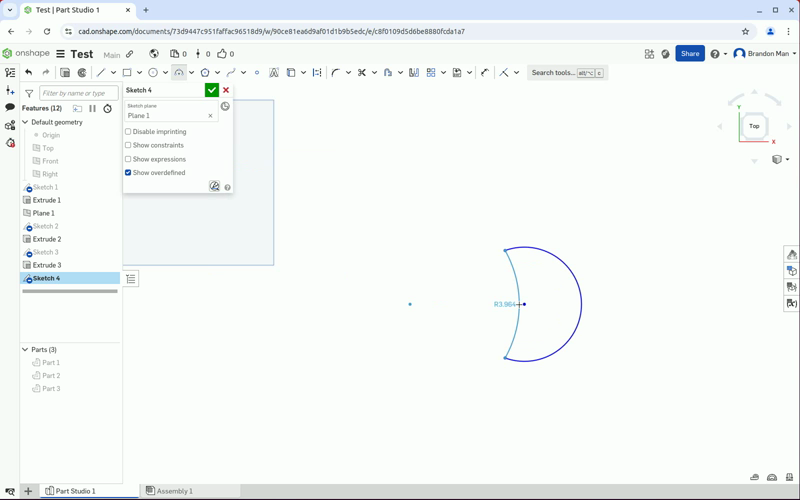
scroll(6)
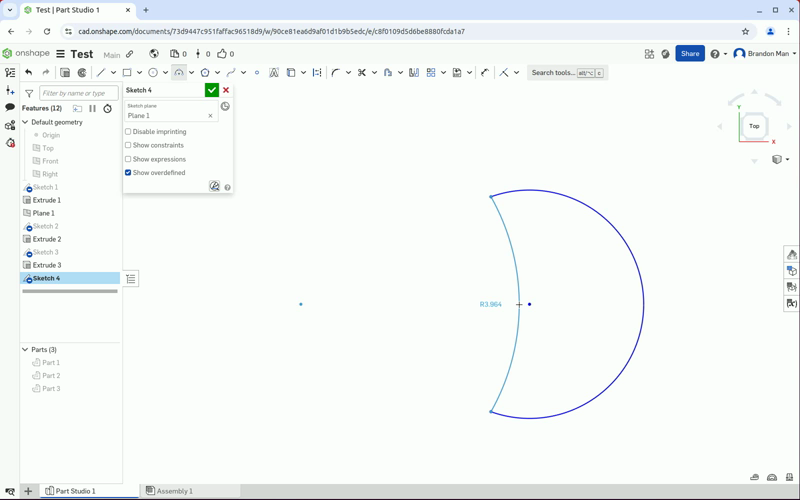
click(519, 304)
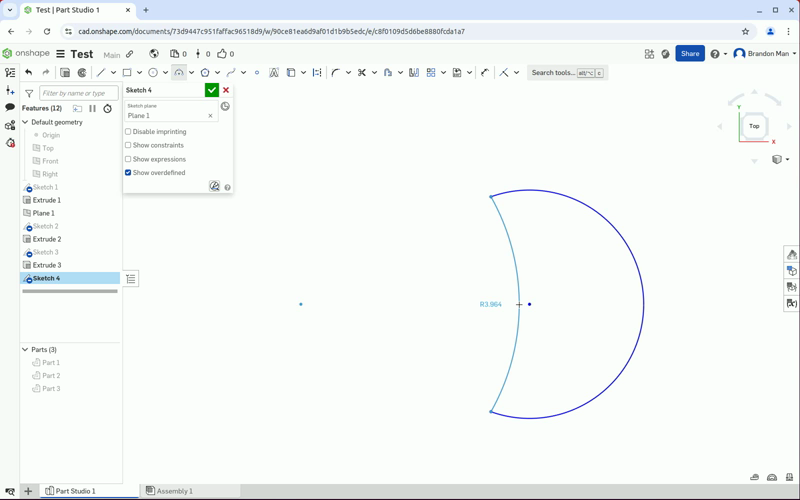
scroll(-6)
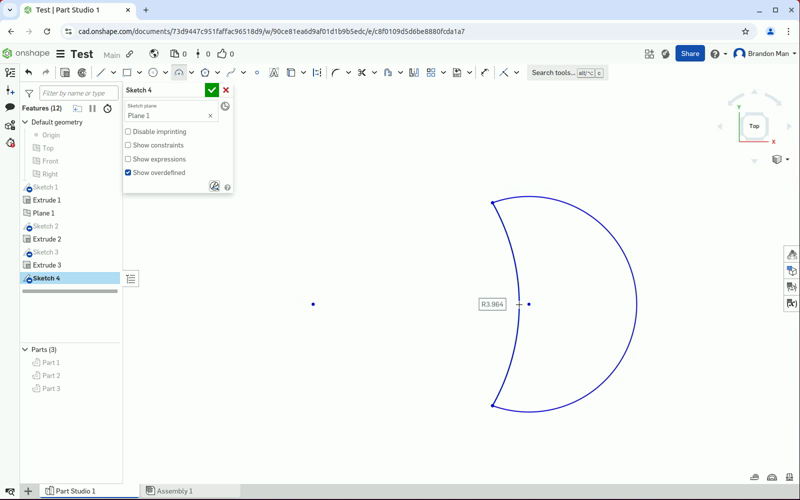
scroll(-6)
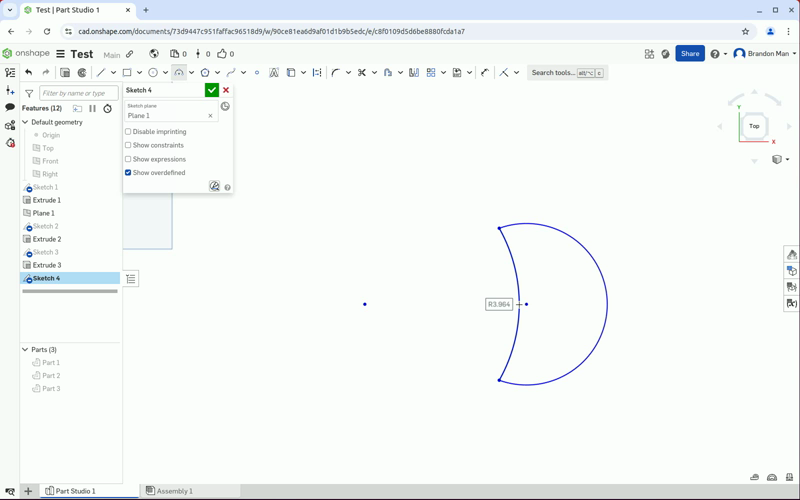
scroll(-6)
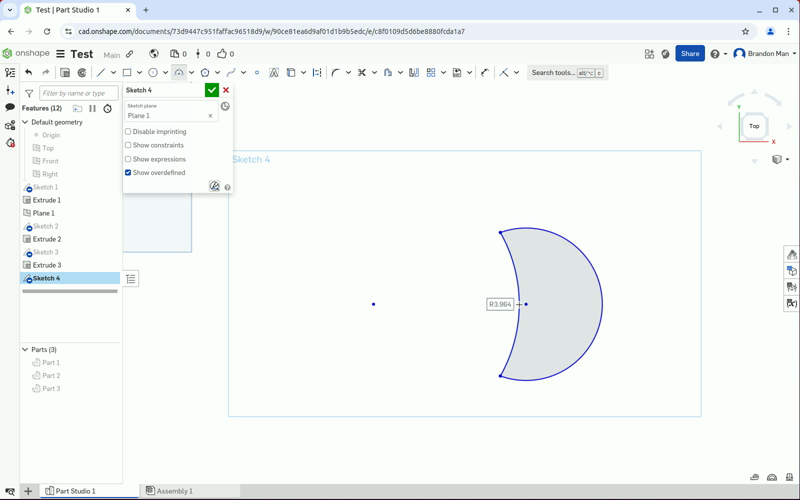
scroll(-6)
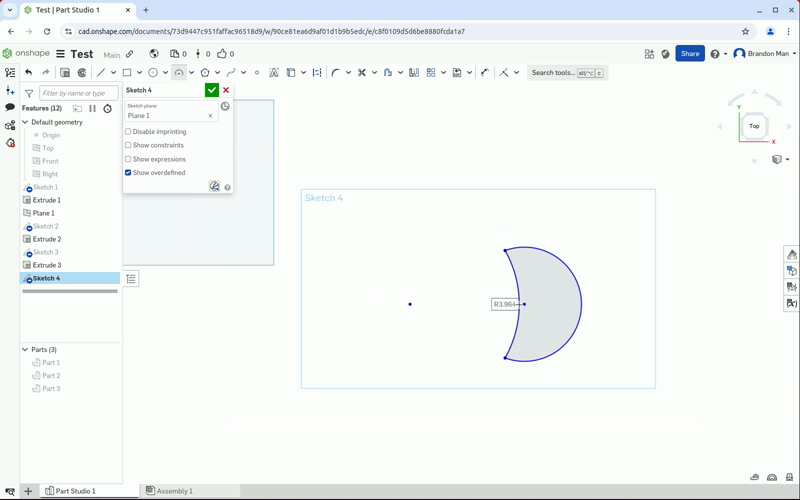
scroll(-6)
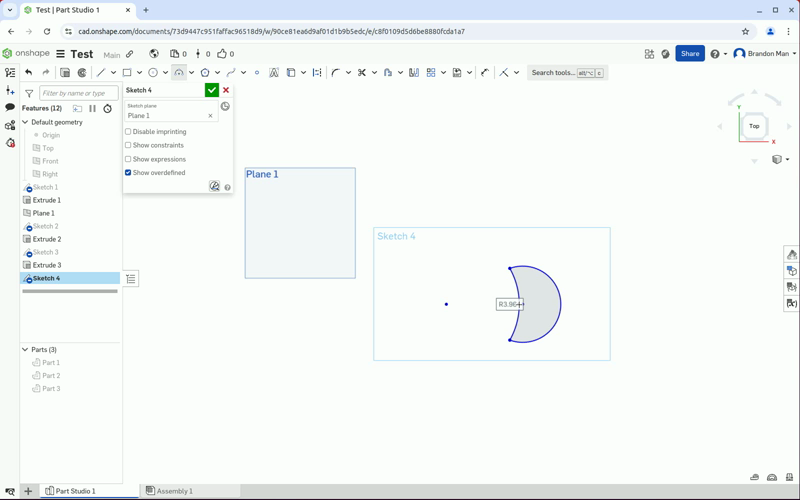
scroll(-6)
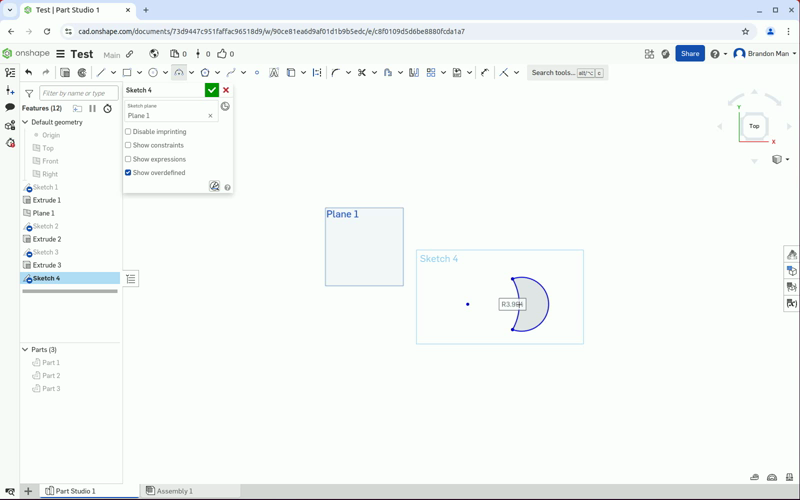
scroll(-6)
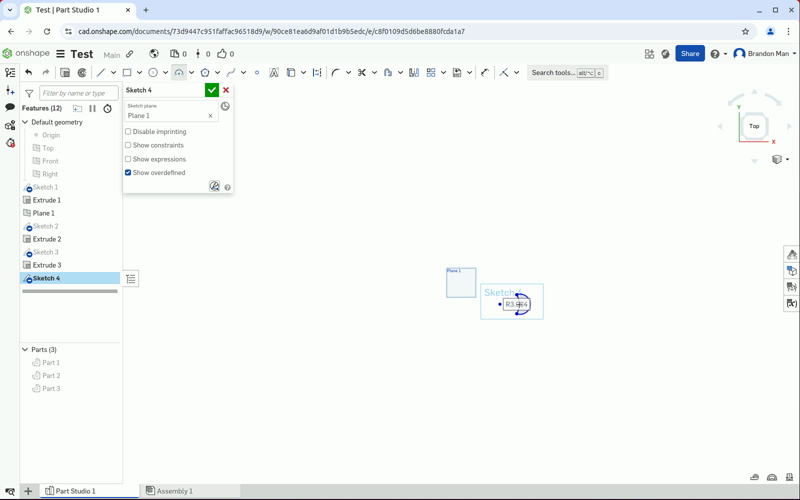
key_up(shift)
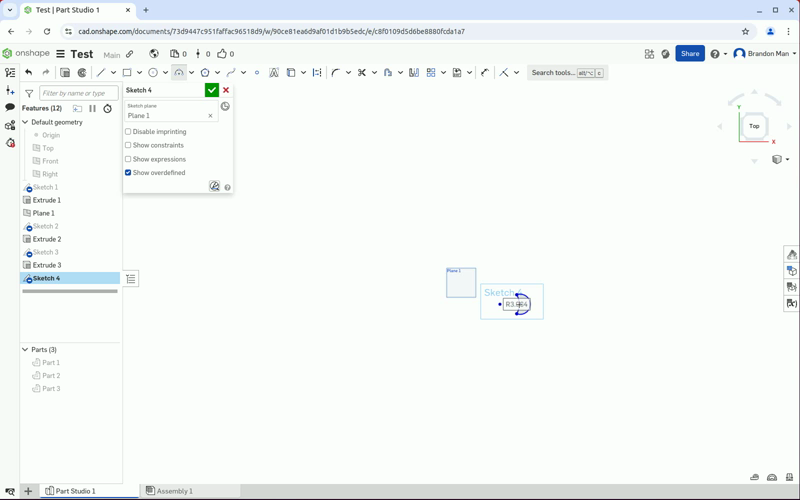
key(esc)
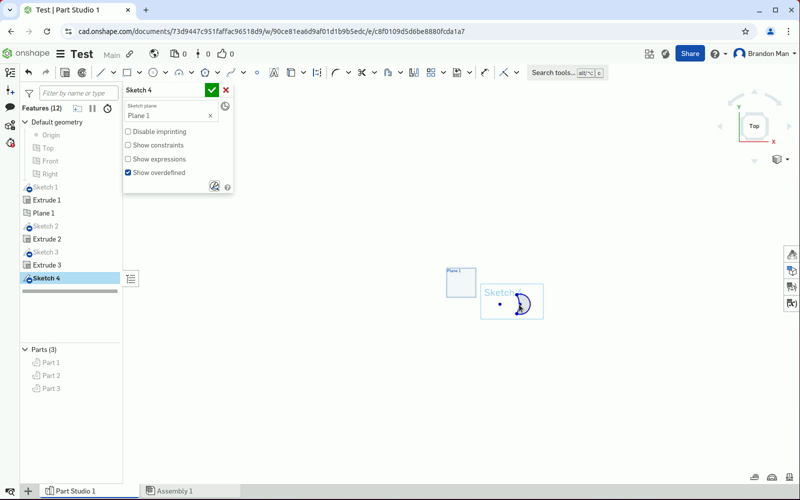
mouse_move(529, 302)
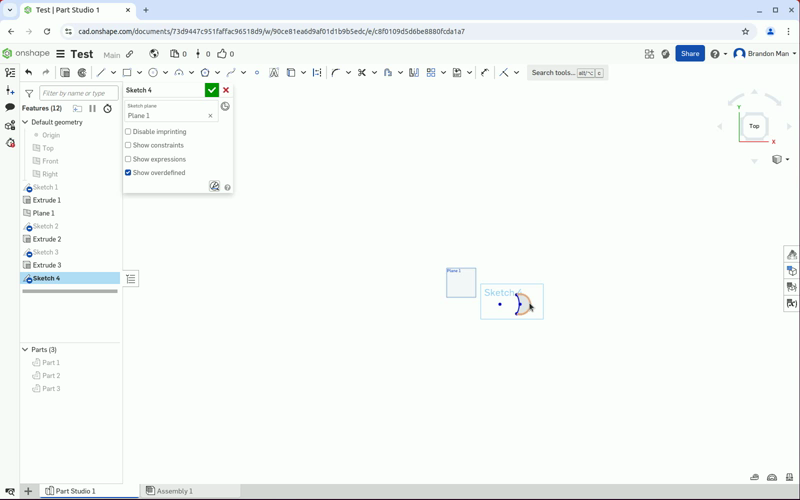
scroll(6)
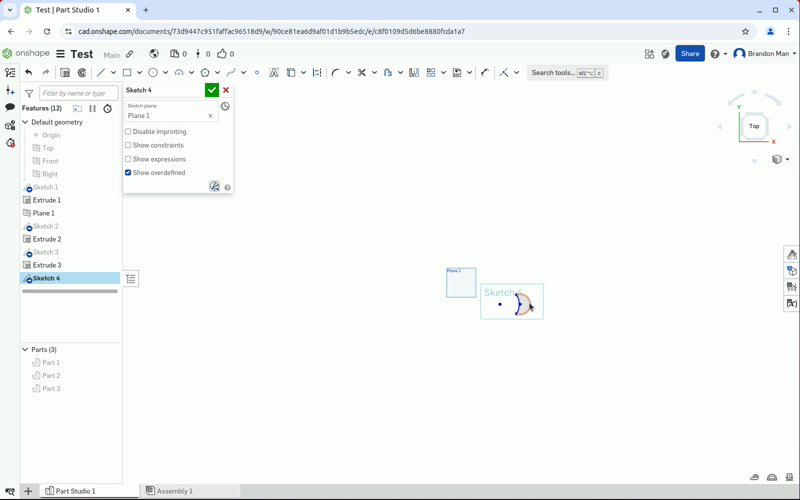
scroll(6)
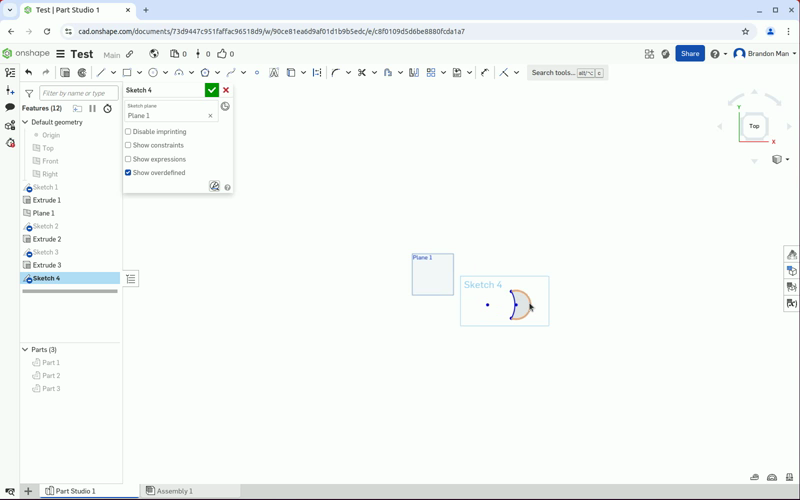
scroll(6)
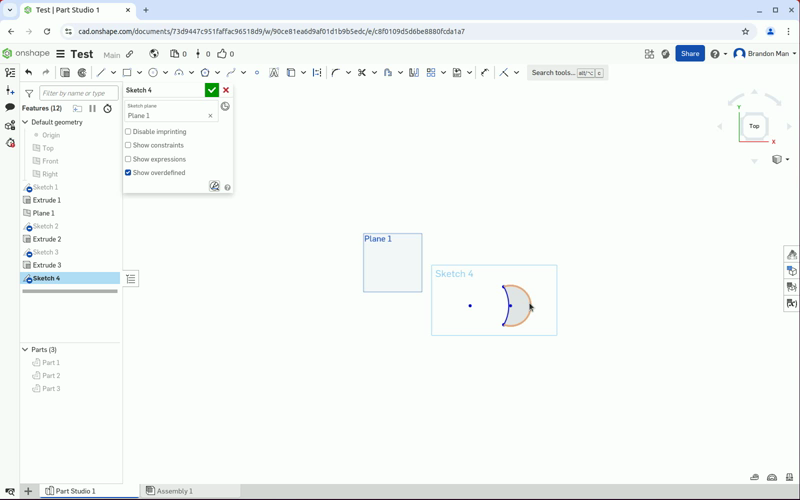
scroll(6)
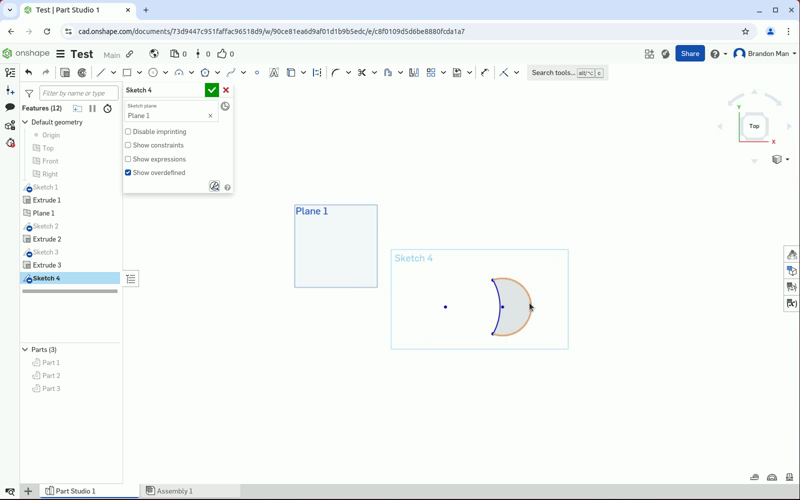
scroll(6)
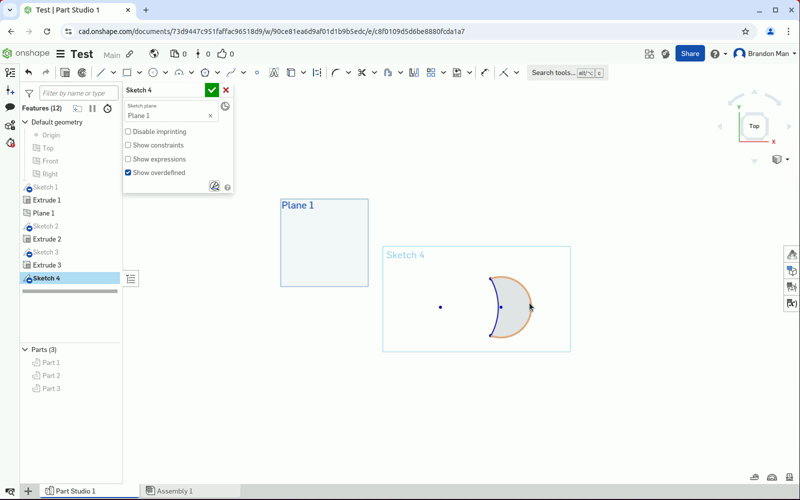
scroll(6)
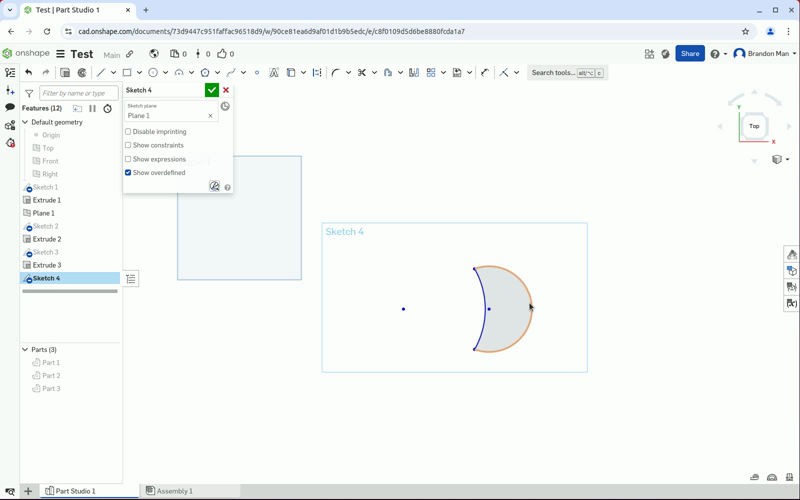
scroll(6)
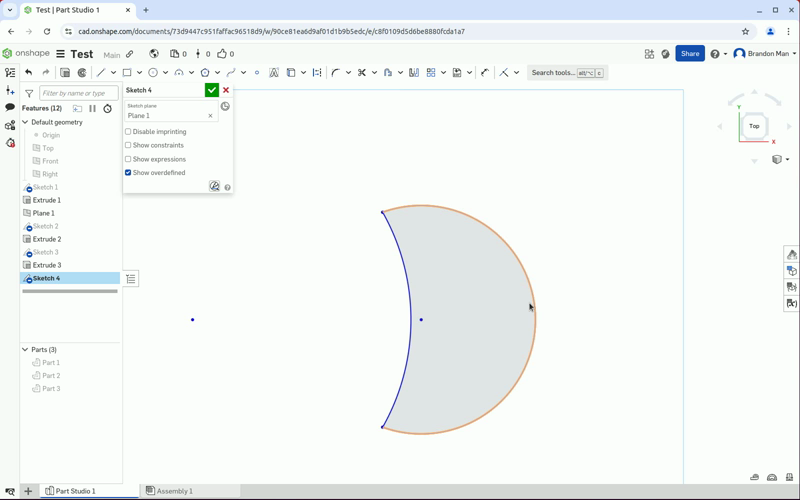
click(529, 302)
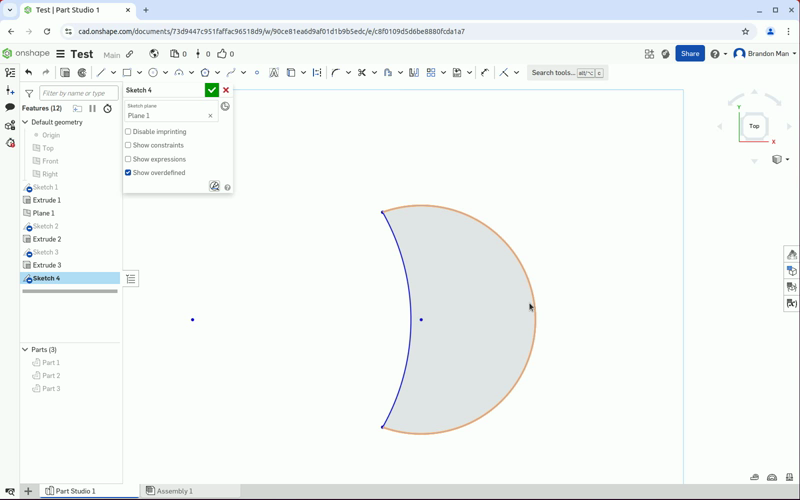
scroll(-6)
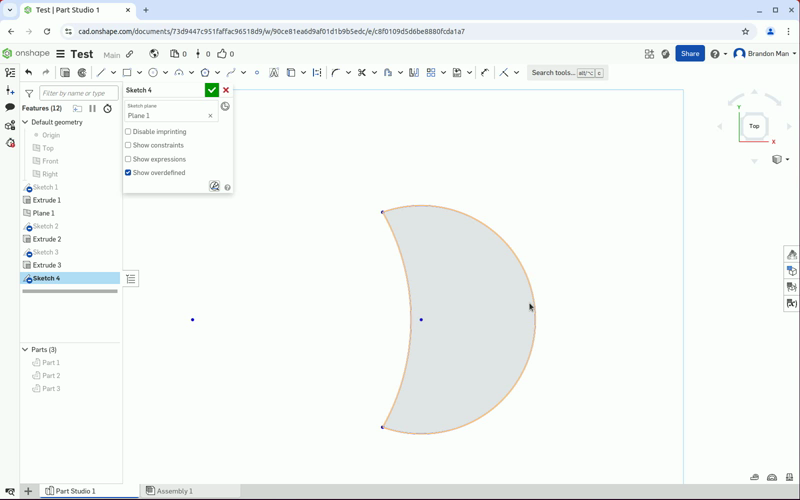
scroll(-6)
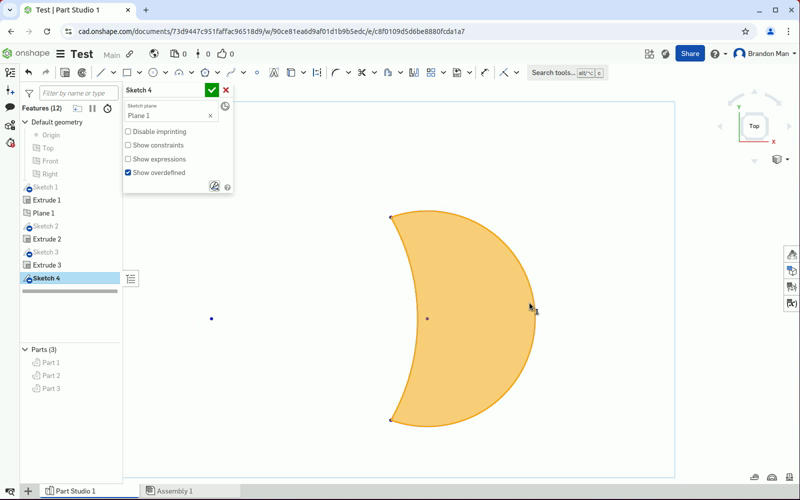
scroll(-6)
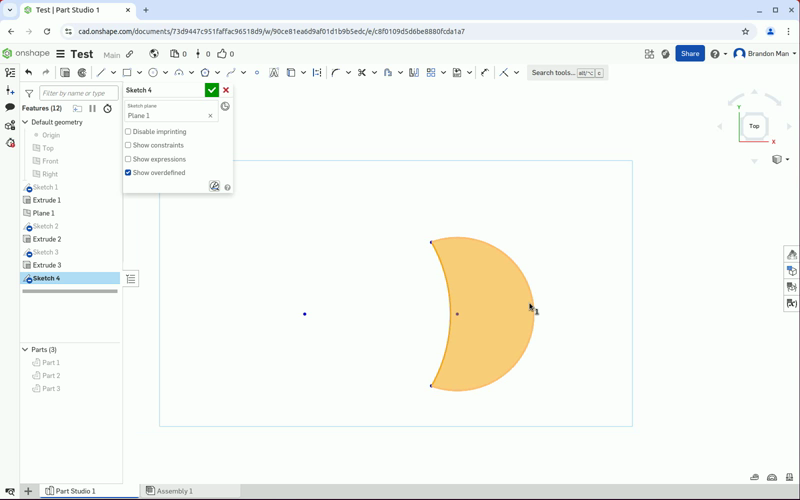
scroll(-6)
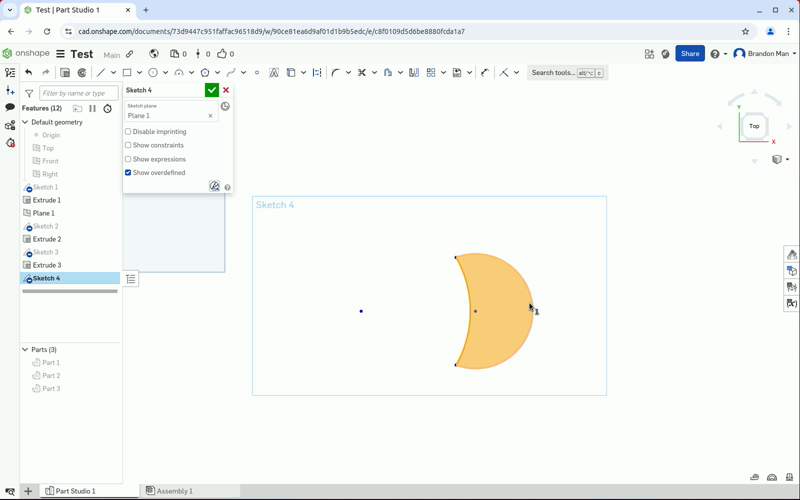
scroll(-6)
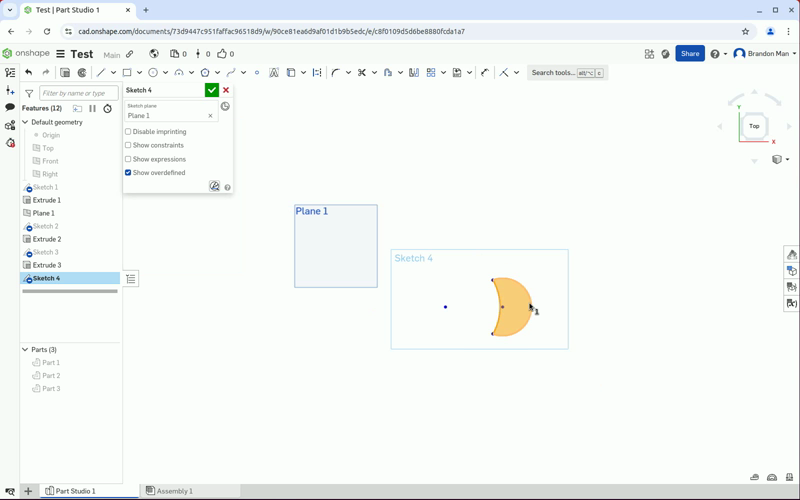
scroll(-6)
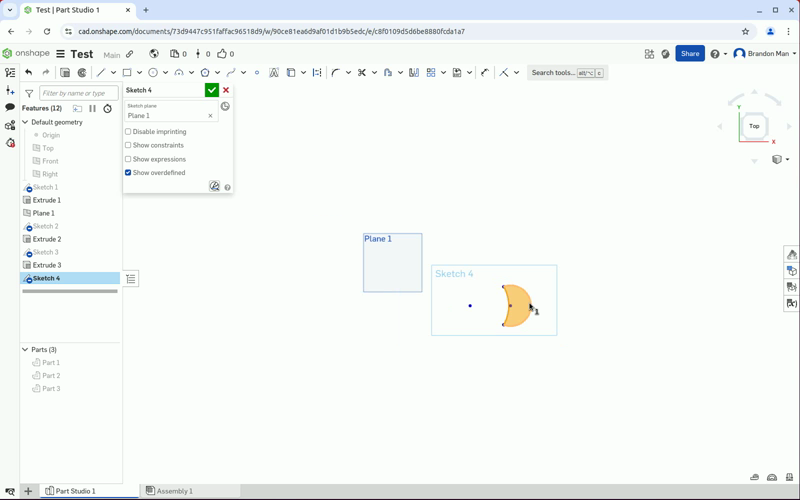
scroll(-6)
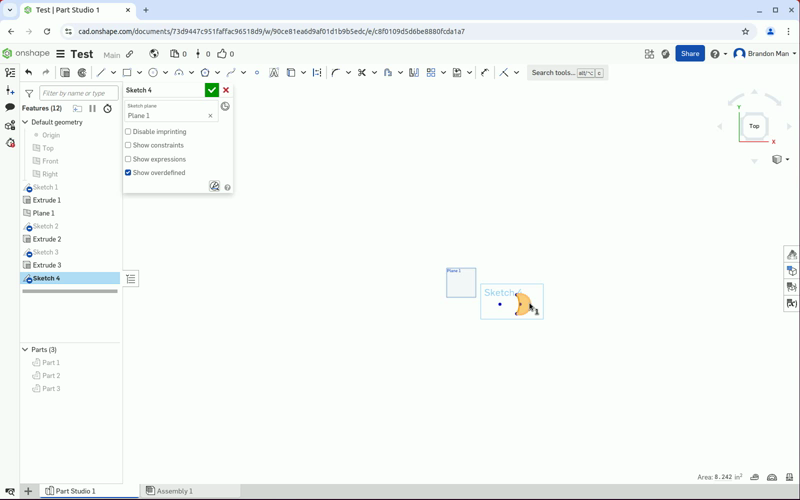
mouse_move(73, 352)
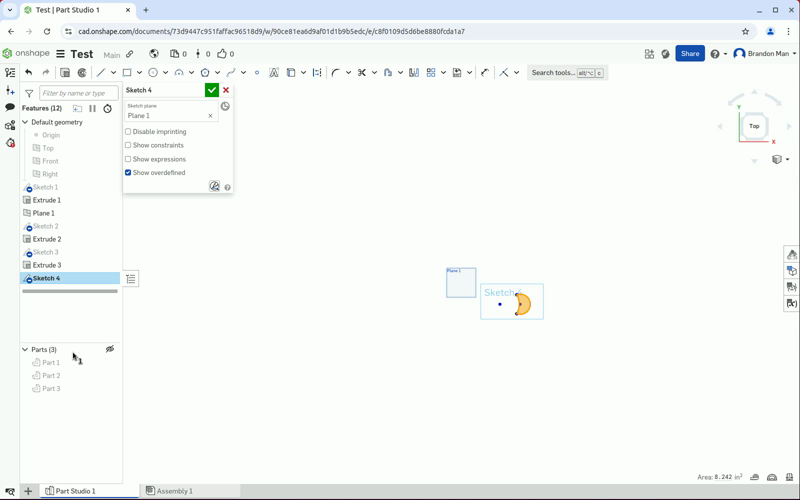
key(shift+y)
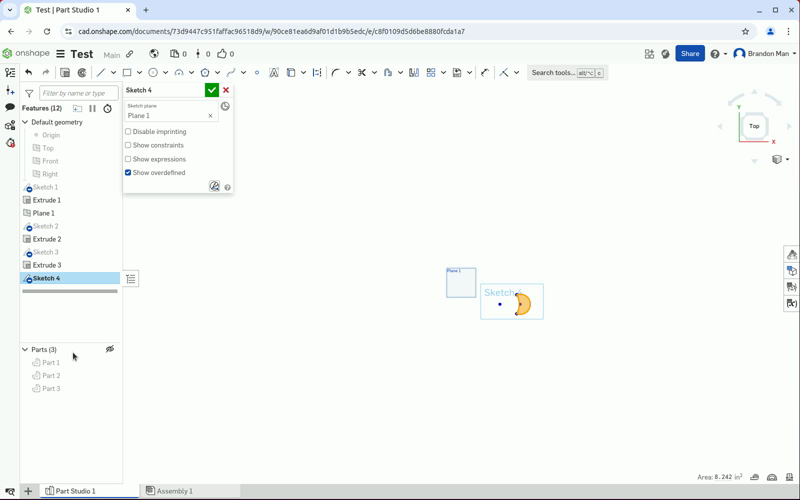
key(shift+e)
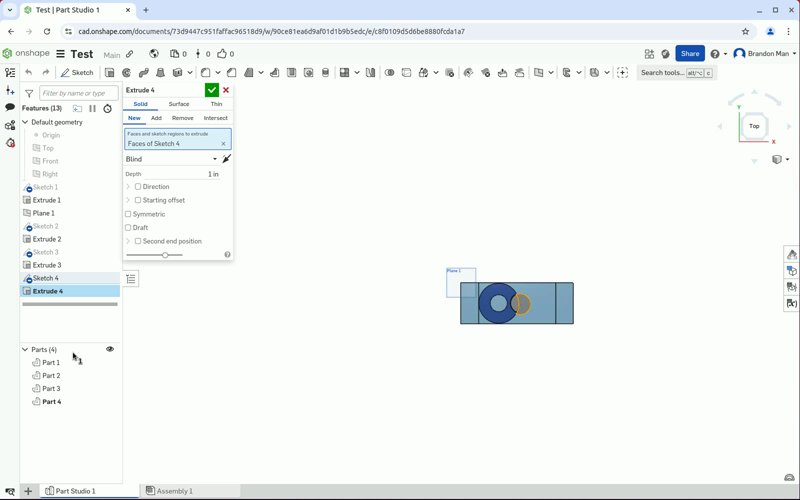
mouse_move(143, 106)
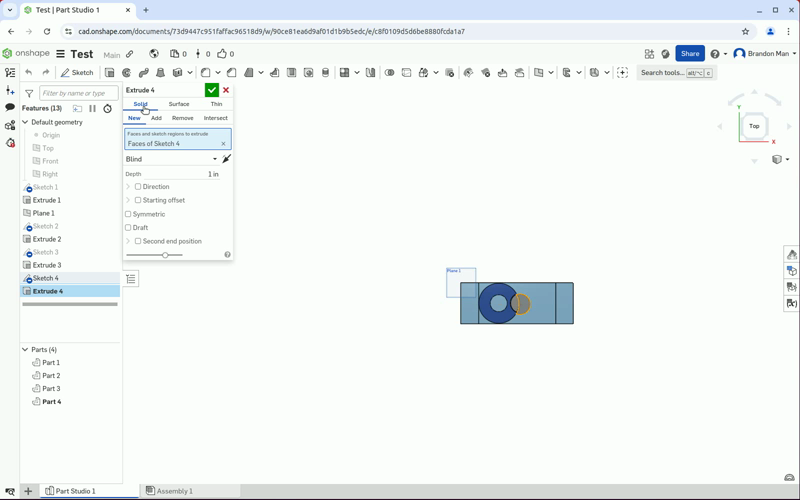
click(143, 106)
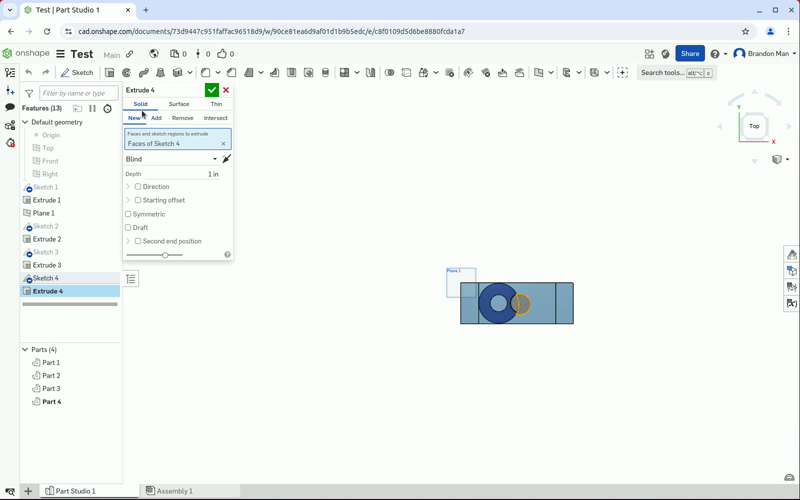
mouse_move(137, 120)
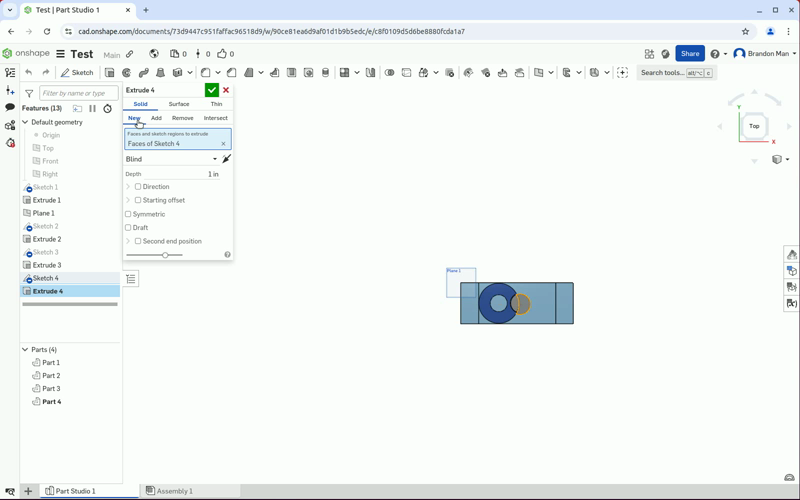
click(137, 120)
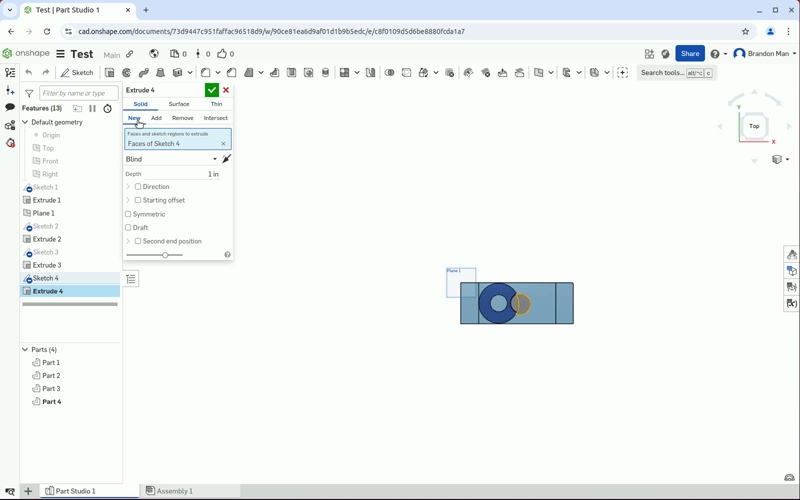
key(tab, 4)
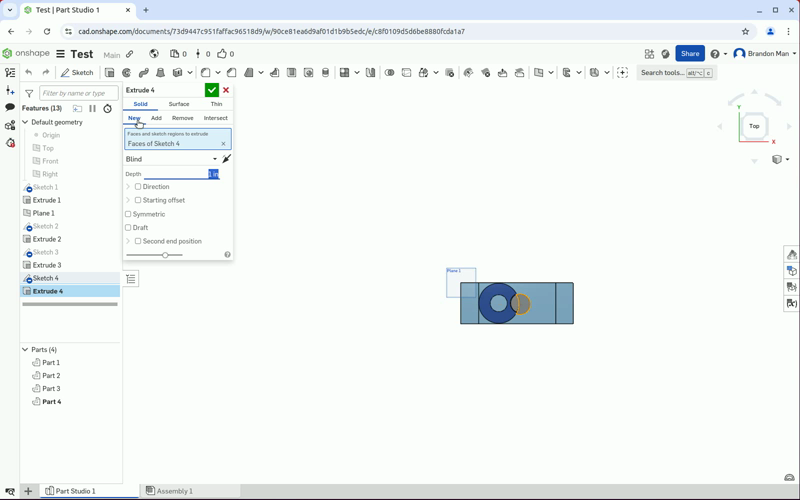
text(3.129)
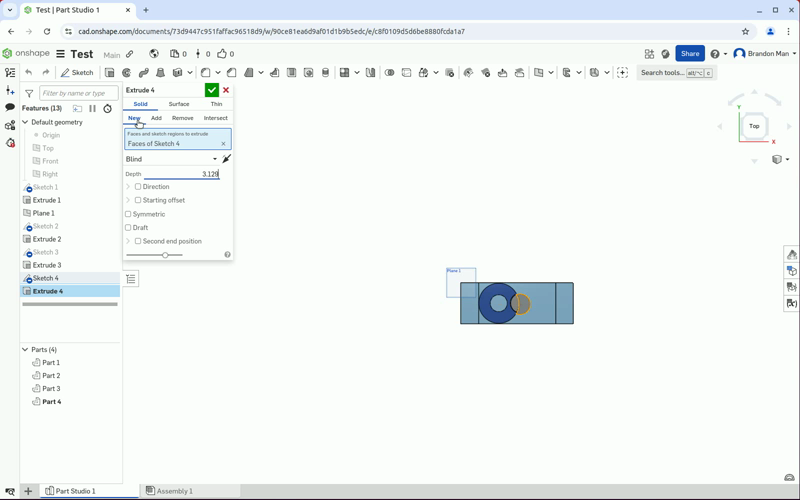
key(enter)
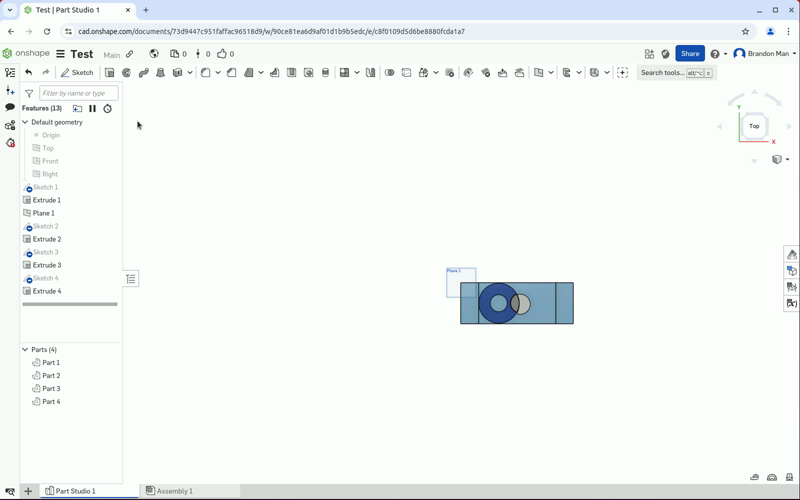
key(shift+h)
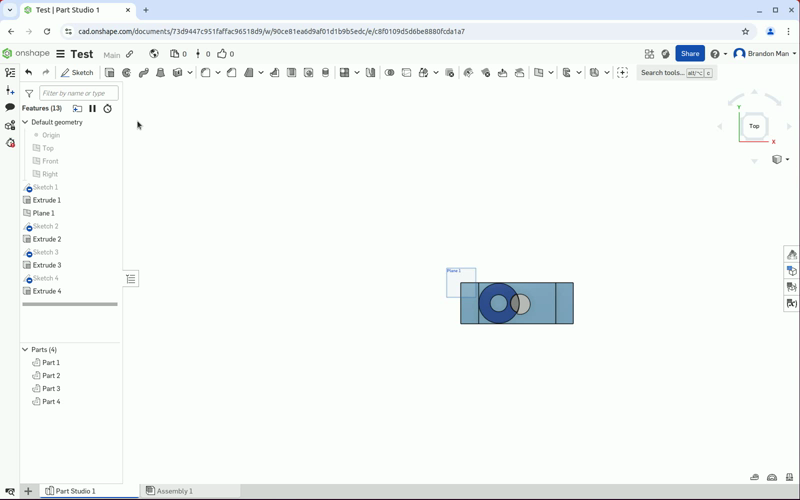
key(shift+h)
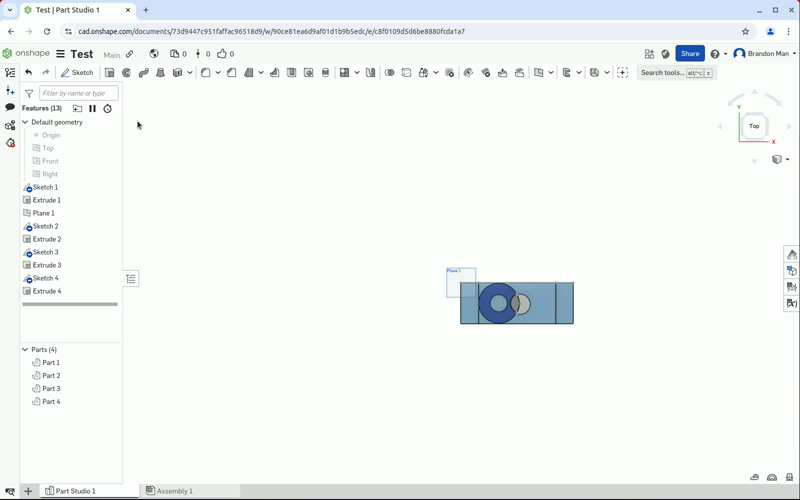
key(shift+7)
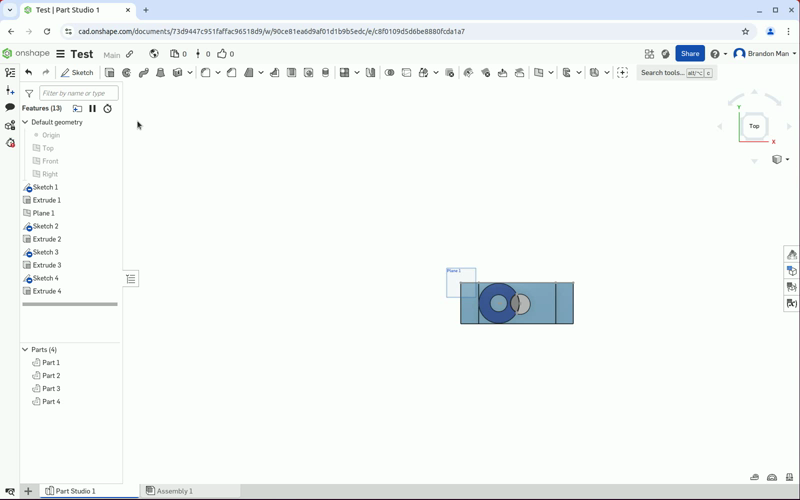
key(up, 3)
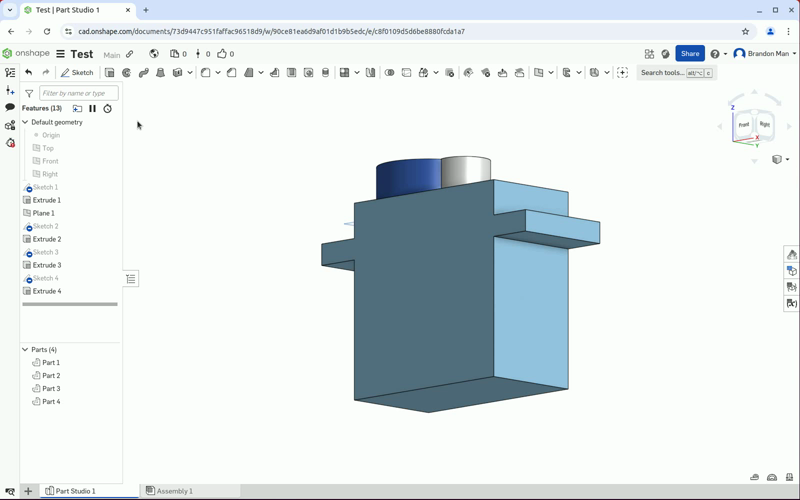
key(left, 3)
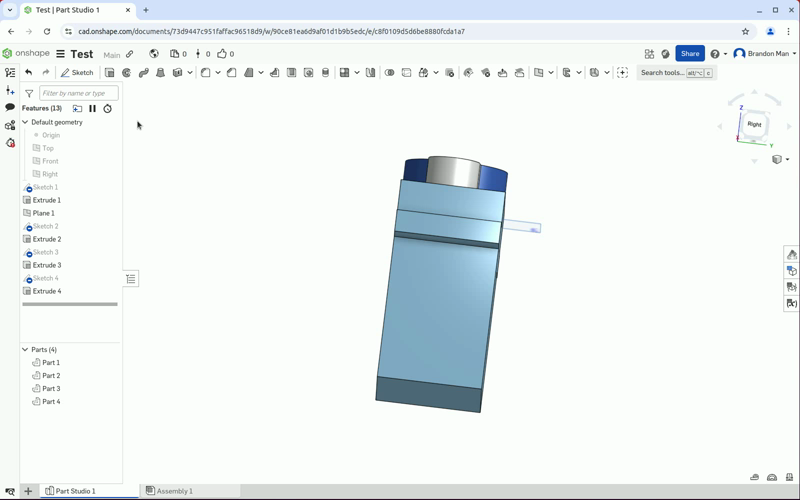
key(right, 3)
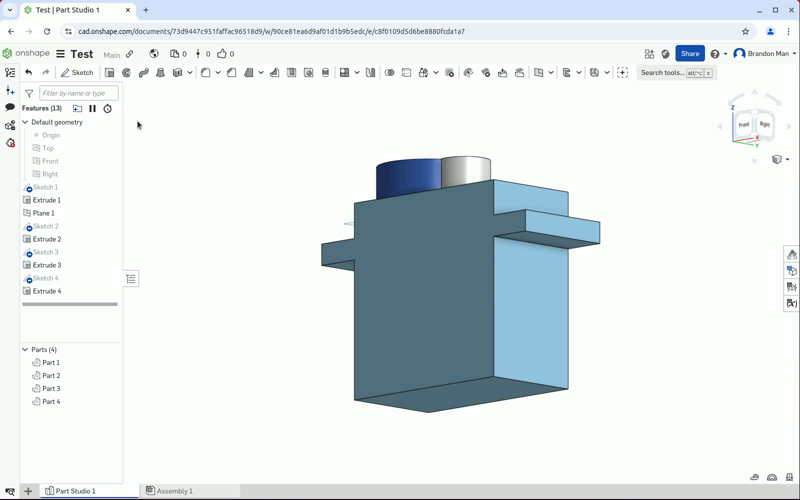
key(down, 3)
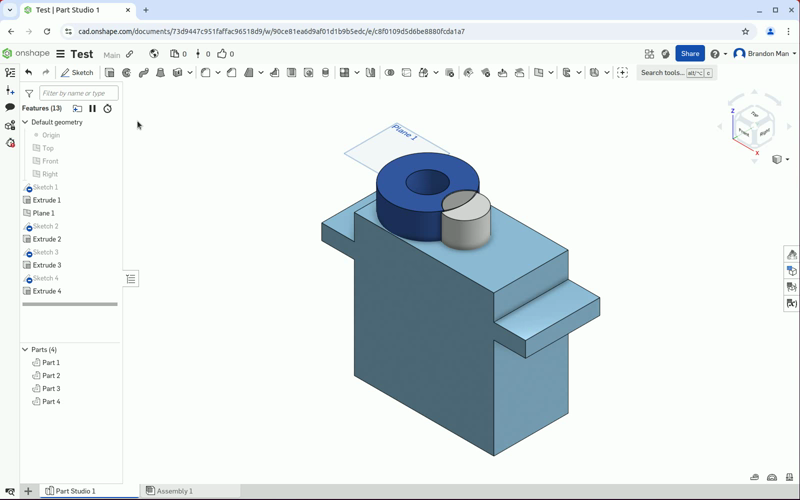
mouse_move(73, 189)
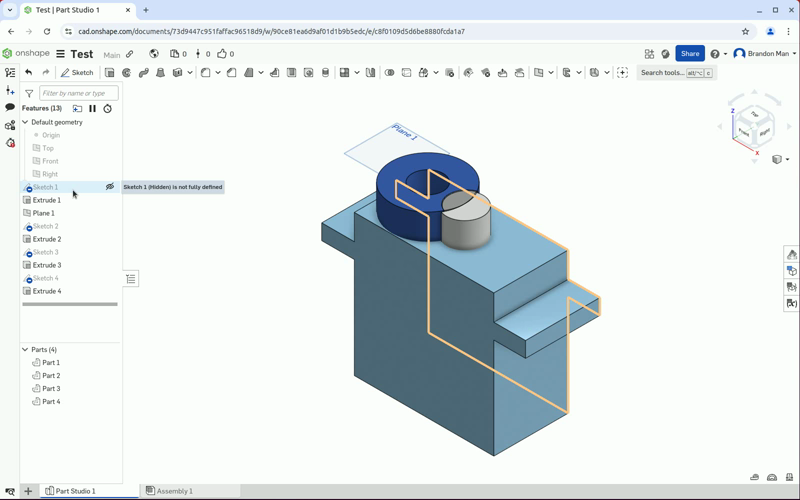
click(73, 189)